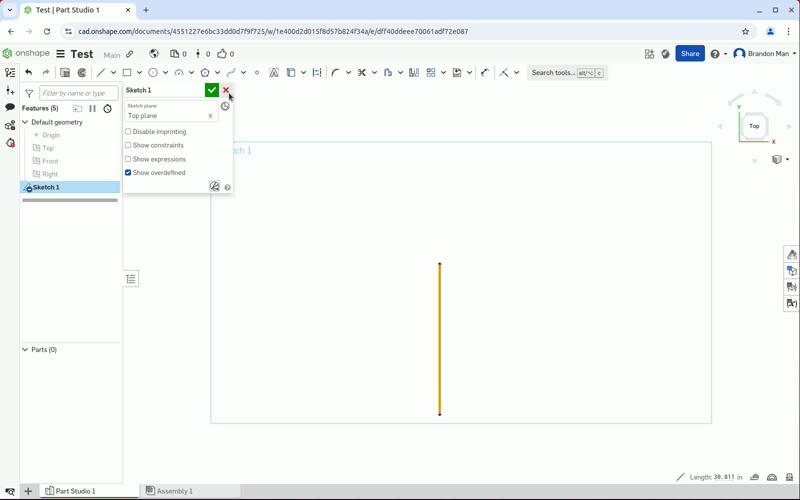
key(shift+h)
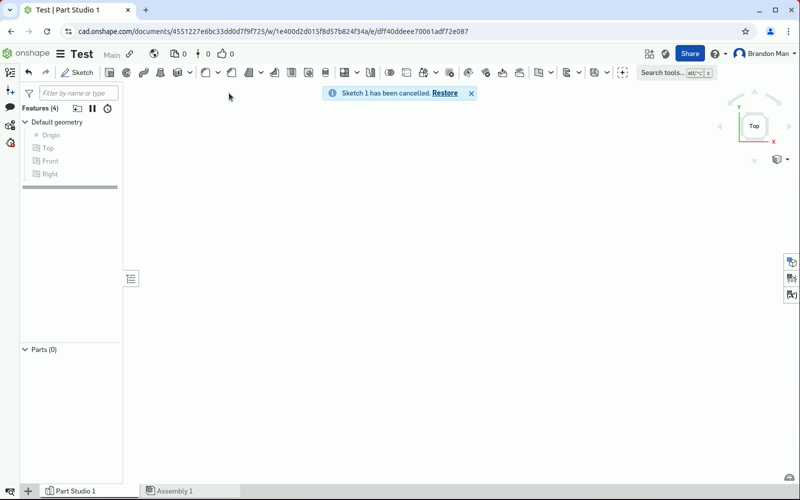
mouse_move(73, 352)
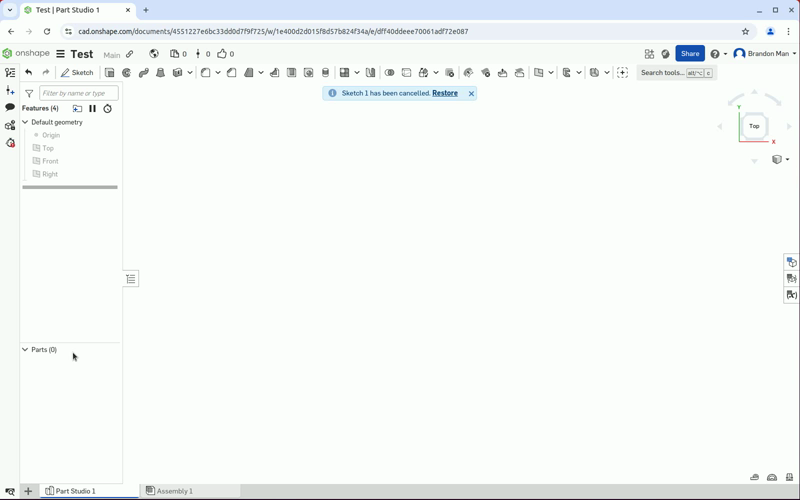
key(y)
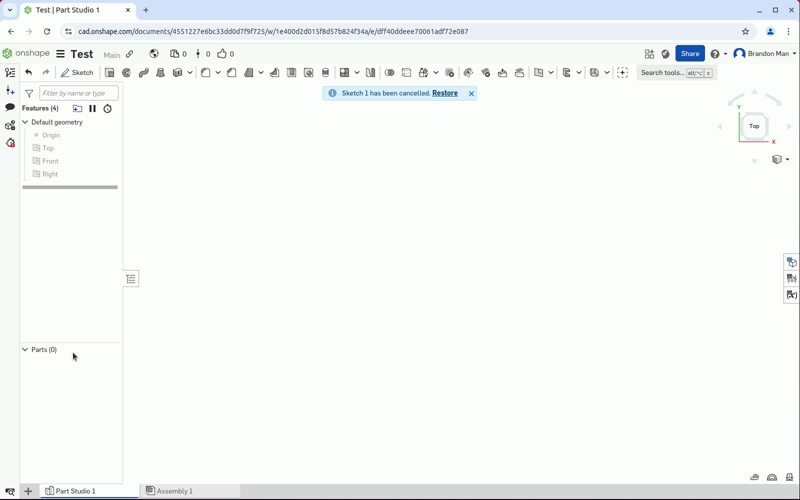
key(shift+p)
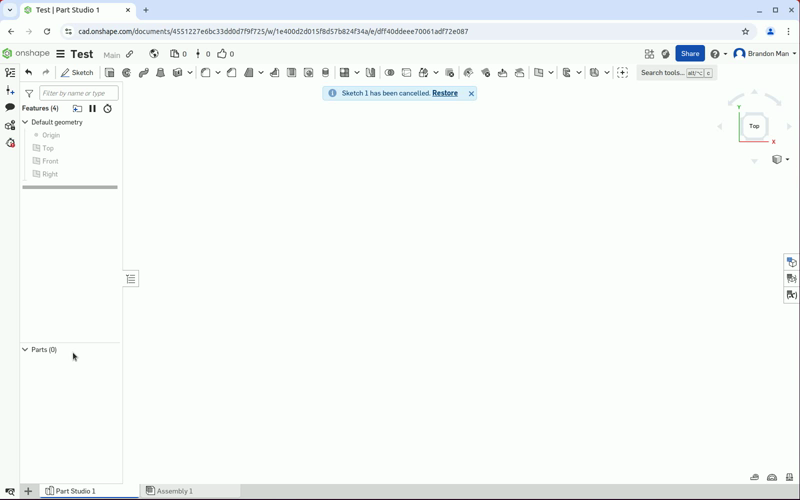
key(space)
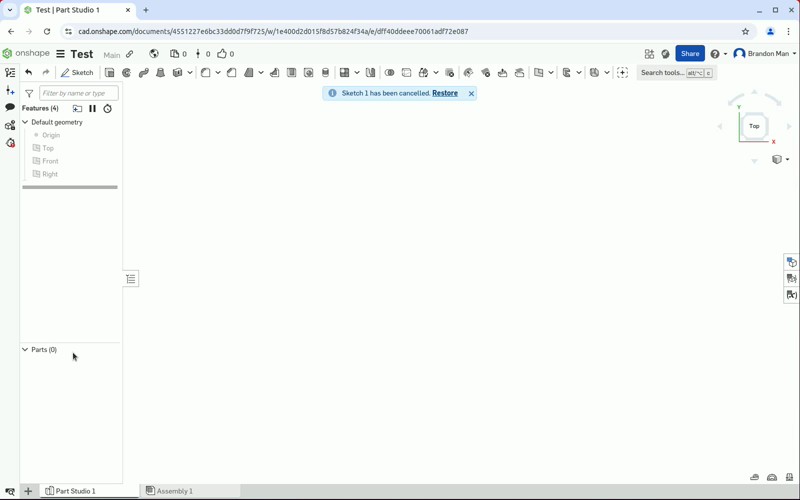
key_down(shift)
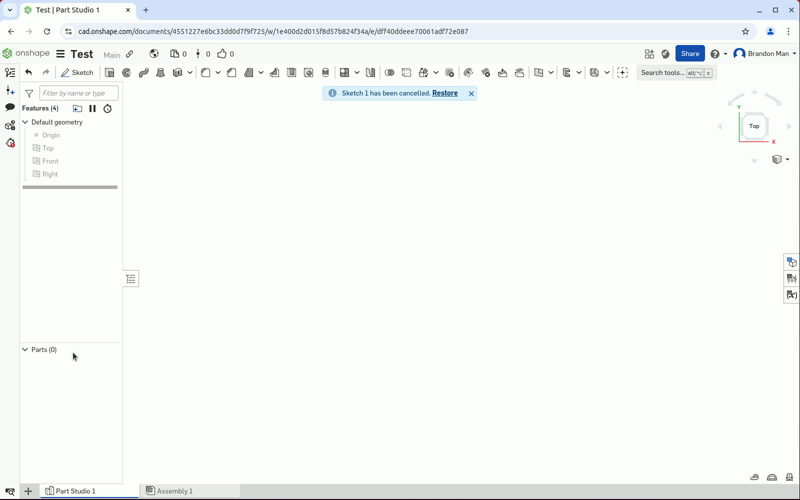
key(up)
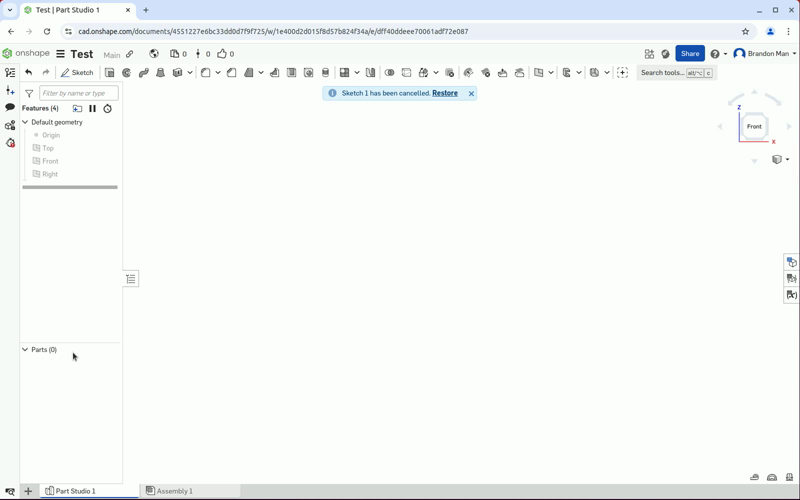
key_up(shift)
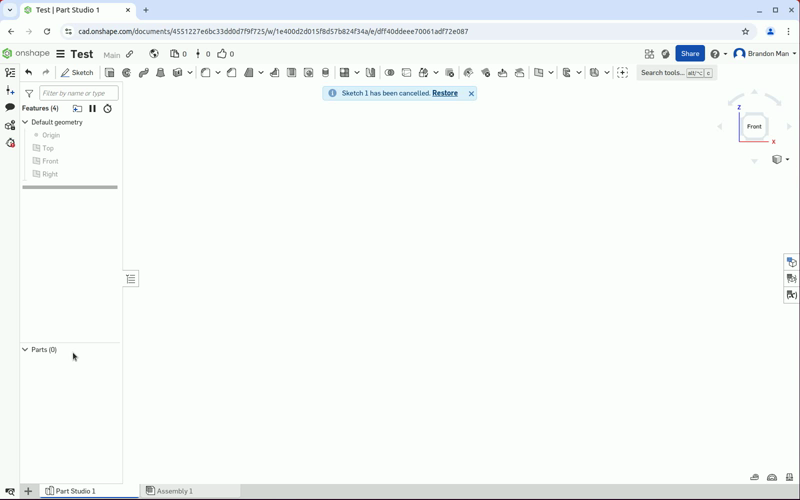
mouse_move(73, 352)
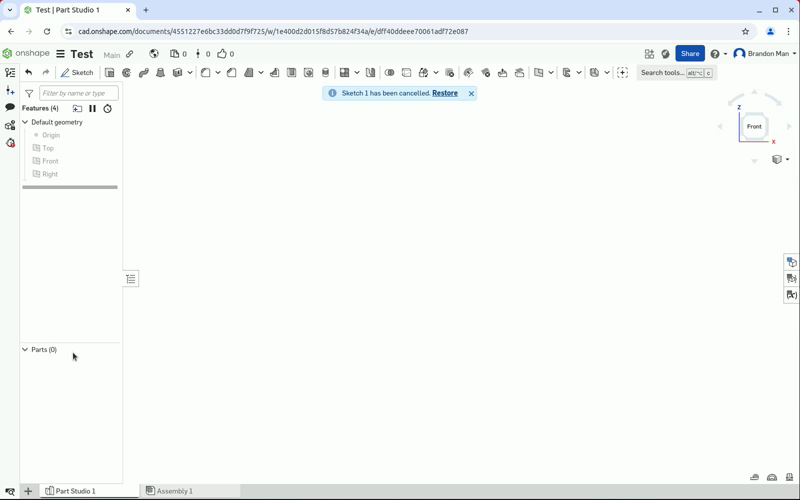
key(shift+y)
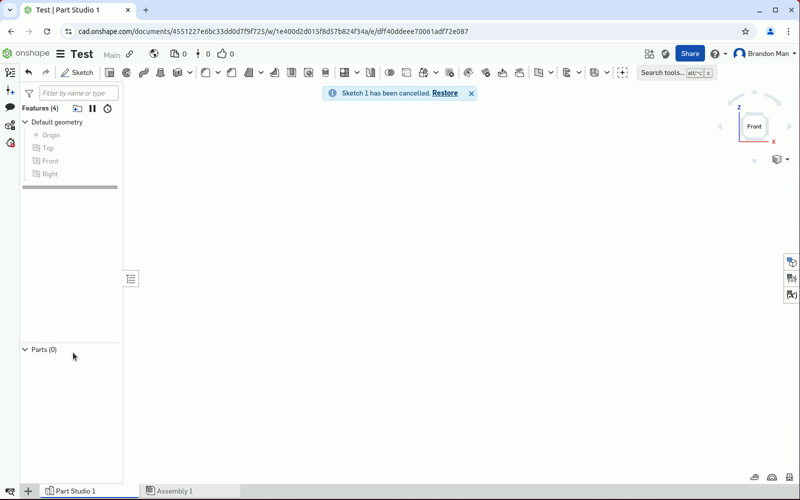
key(shift+s)
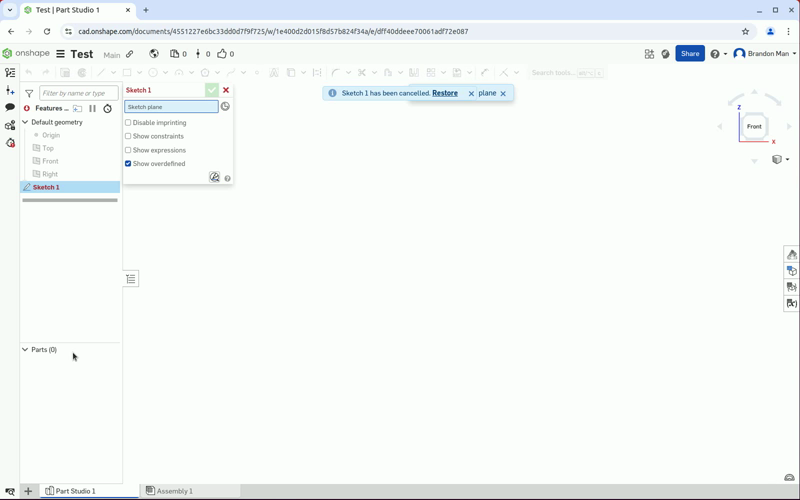
mouse_move(73, 163)
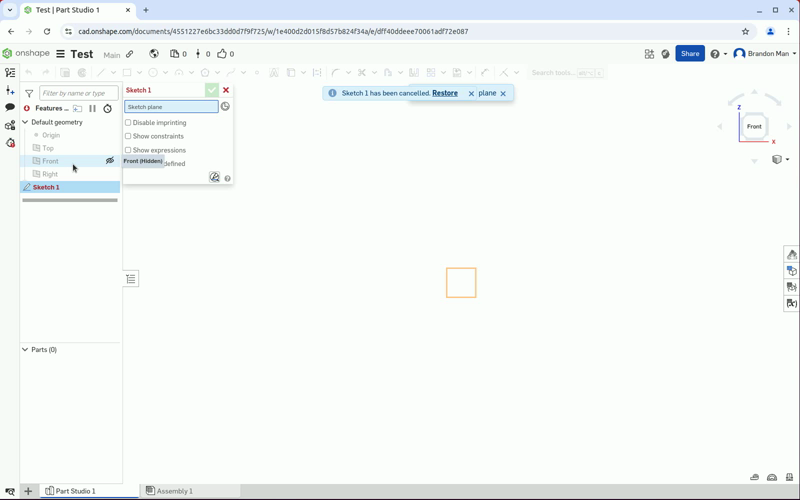
click(73, 163)
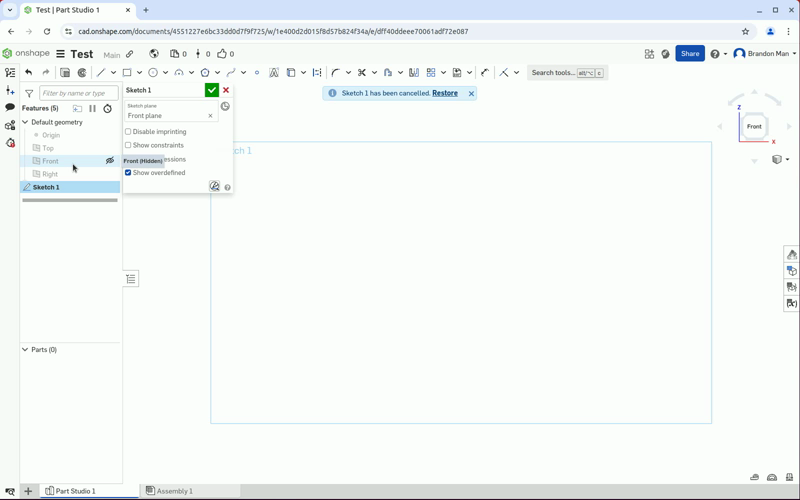
mouse_move(73, 352)
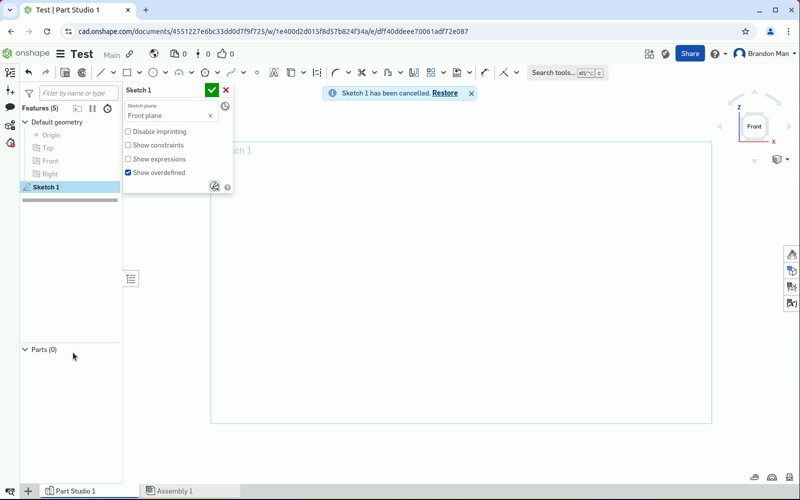
key(y)
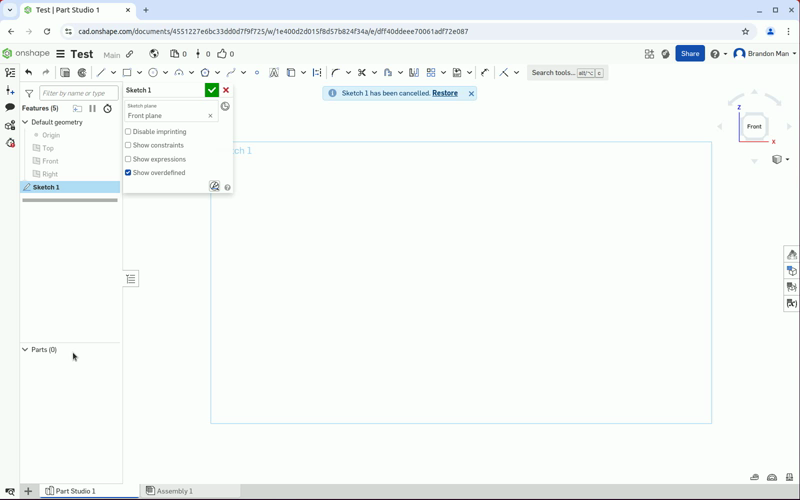
key(l)
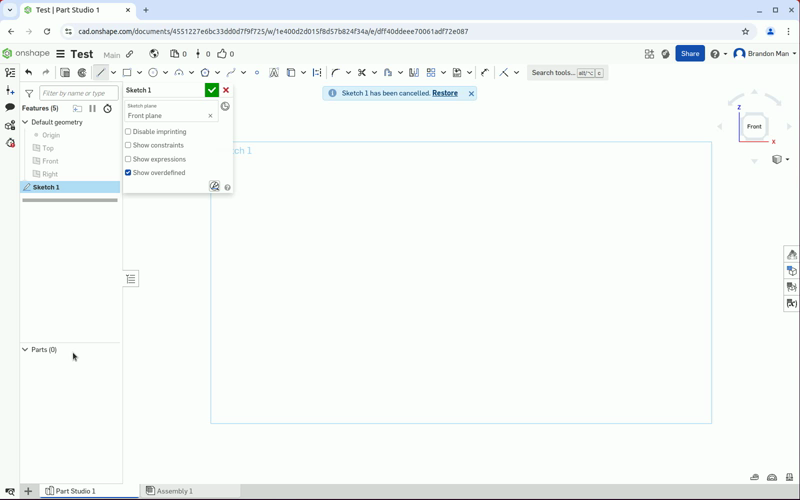
key_down(shift)
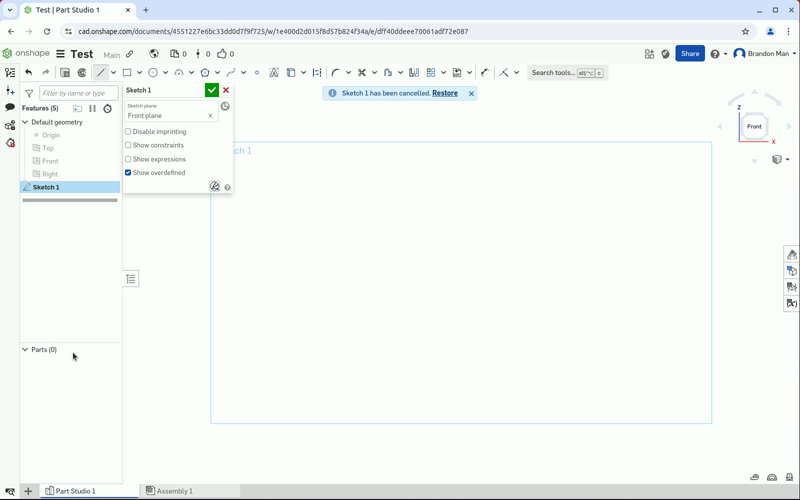
mouse_move(460, 303)
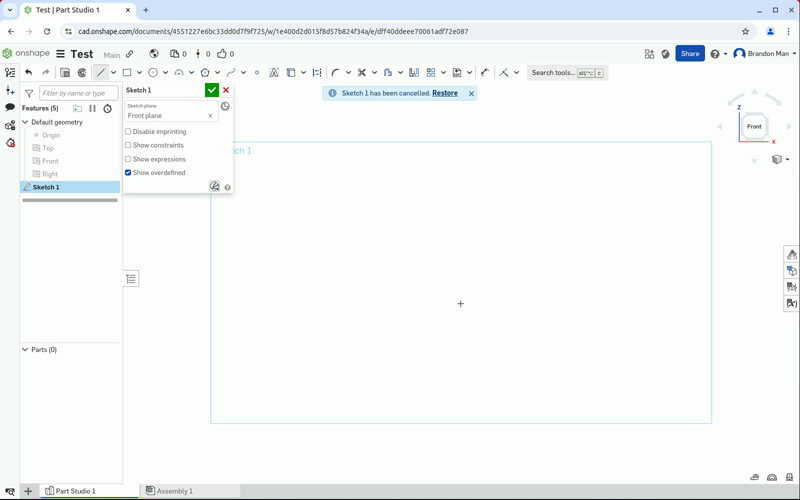
click(460, 303)
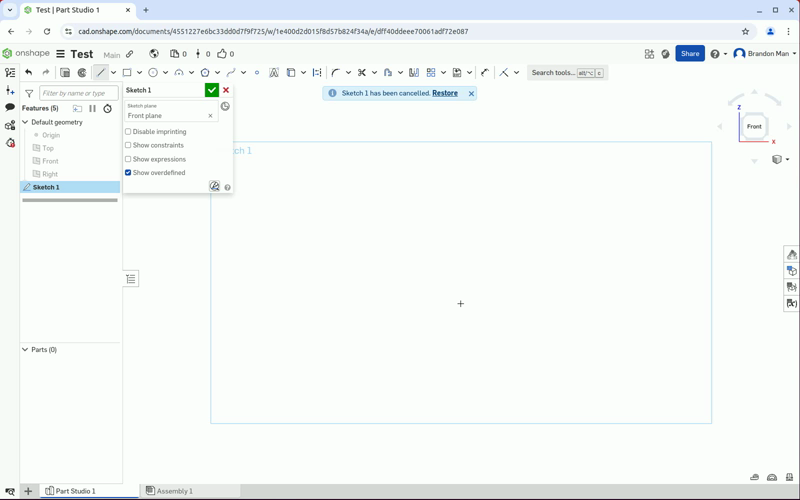
key_up(shift)
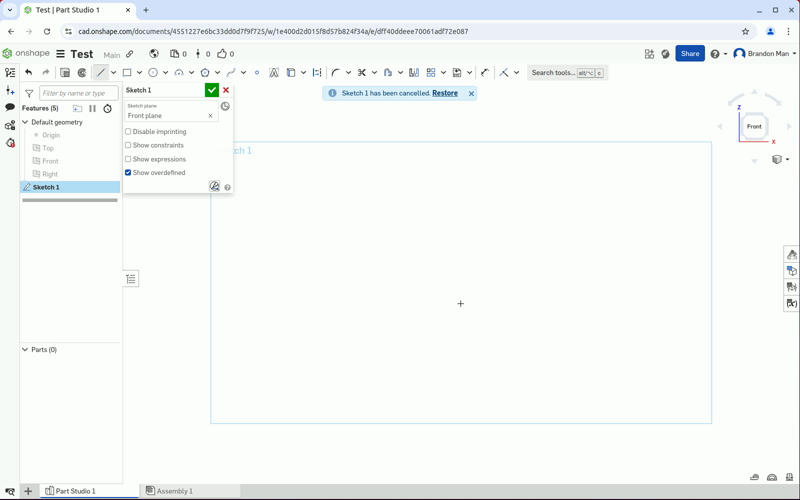
key_down(shift)
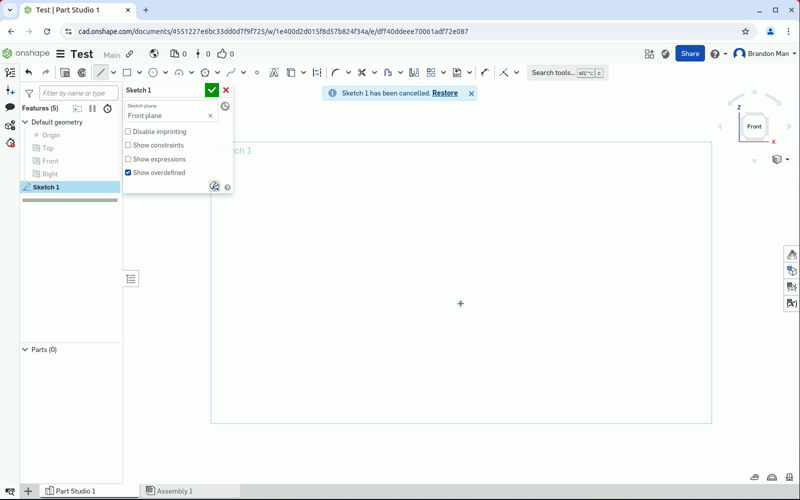
mouse_move(573, 303)
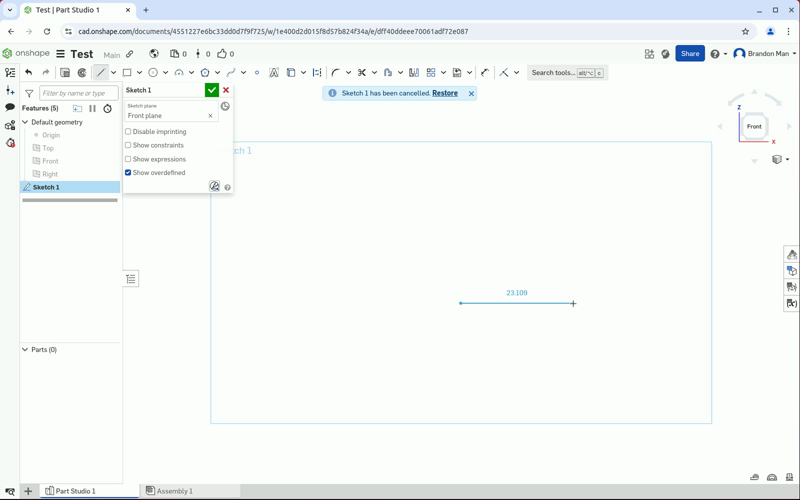
click(573, 303)
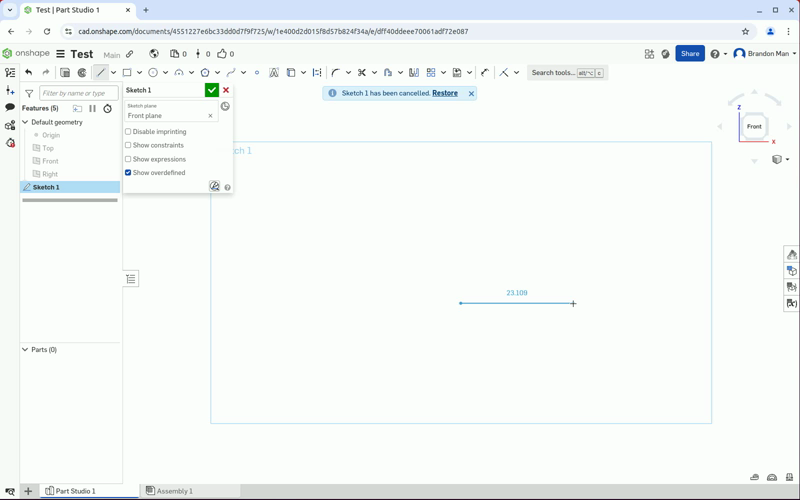
key_up(shift)
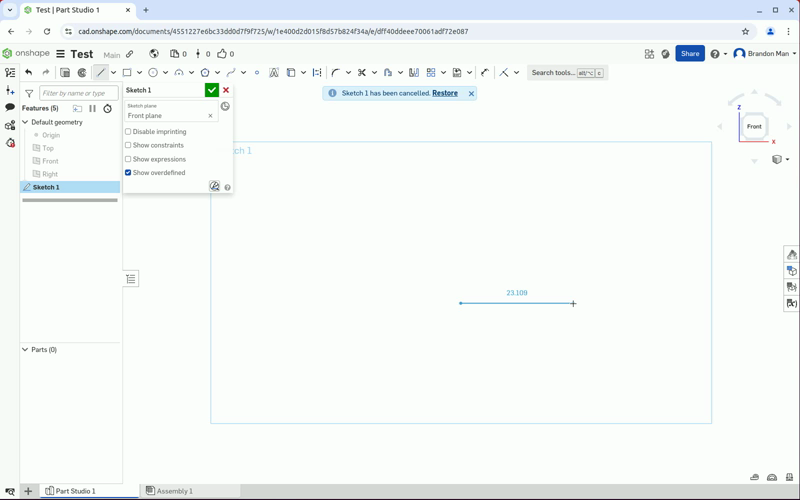
key_down(shift)
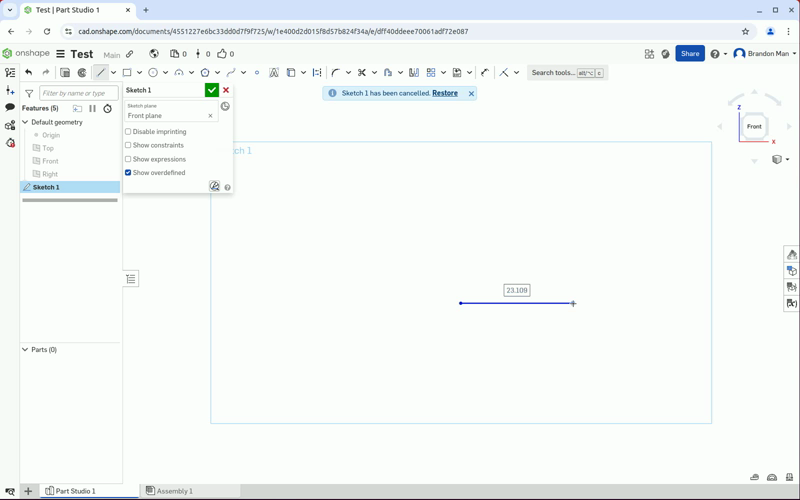
mouse_move(589, 303)
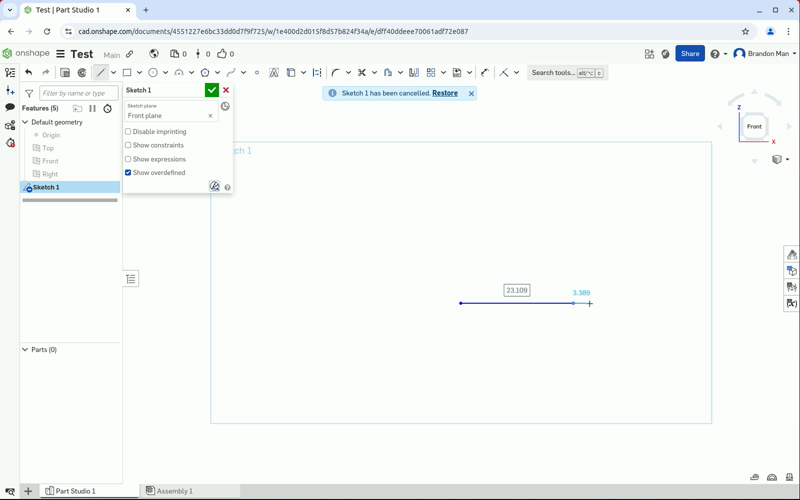
mouse_move(573, 282)
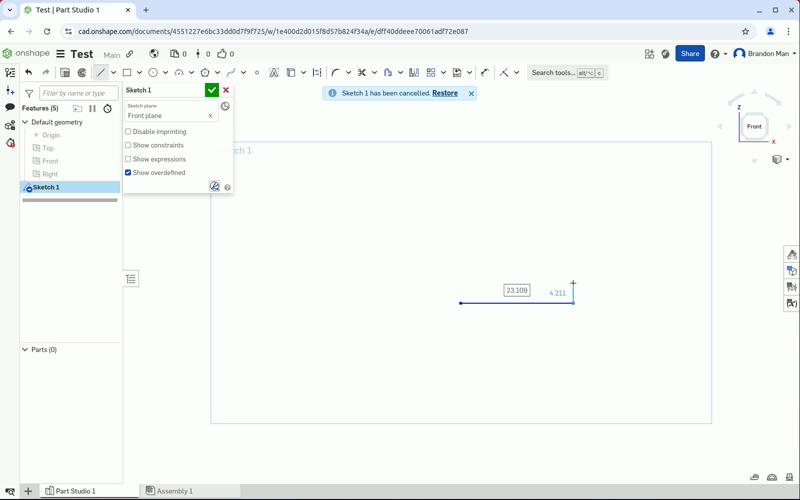
click(573, 282)
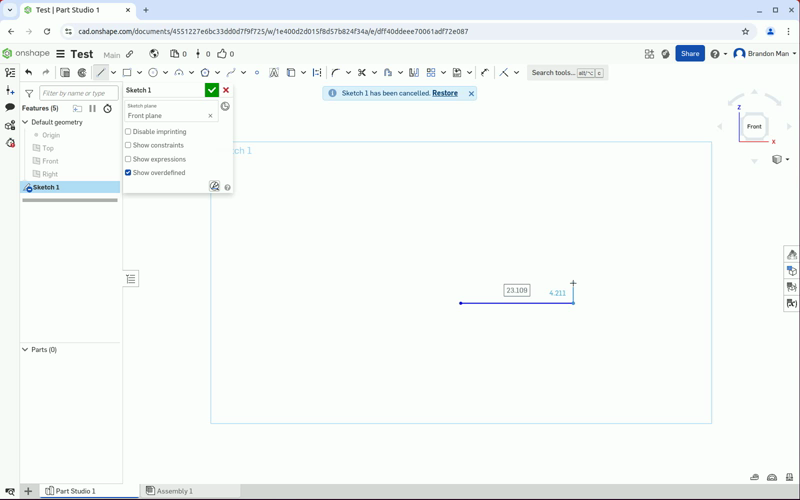
key_up(shift)
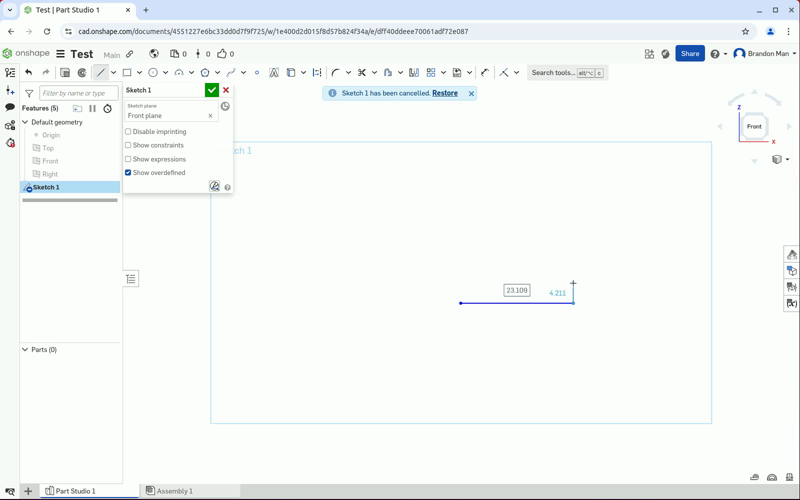
key_down(shift)
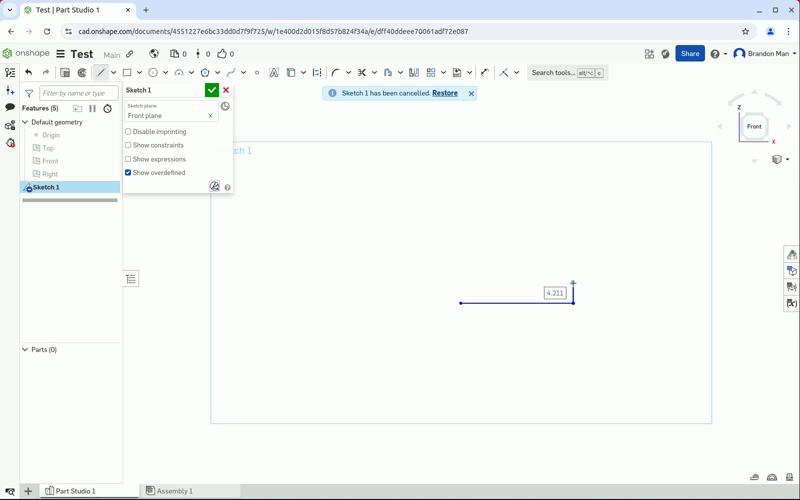
mouse_move(460, 282)
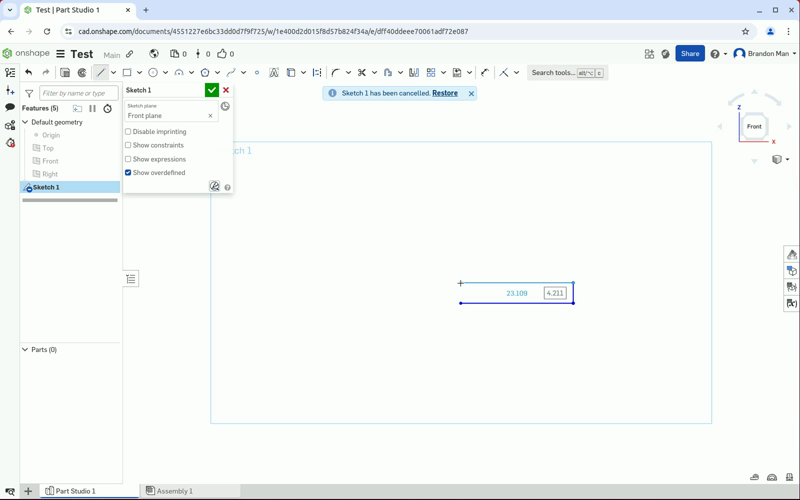
click(460, 282)
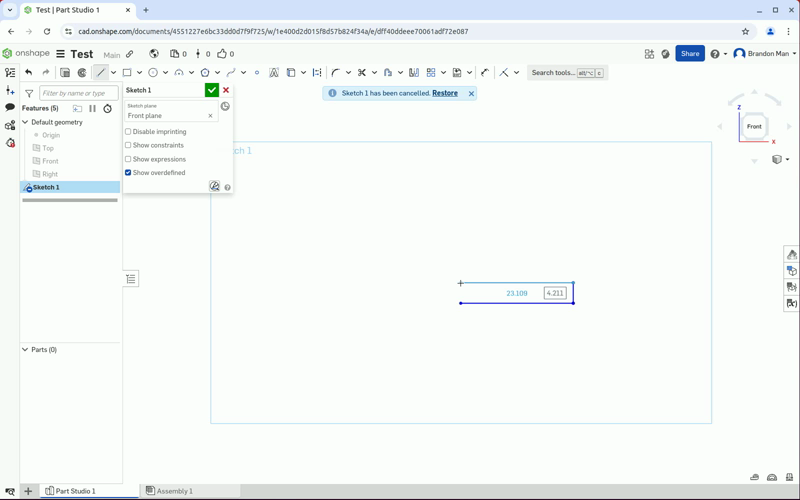
key_up(shift)
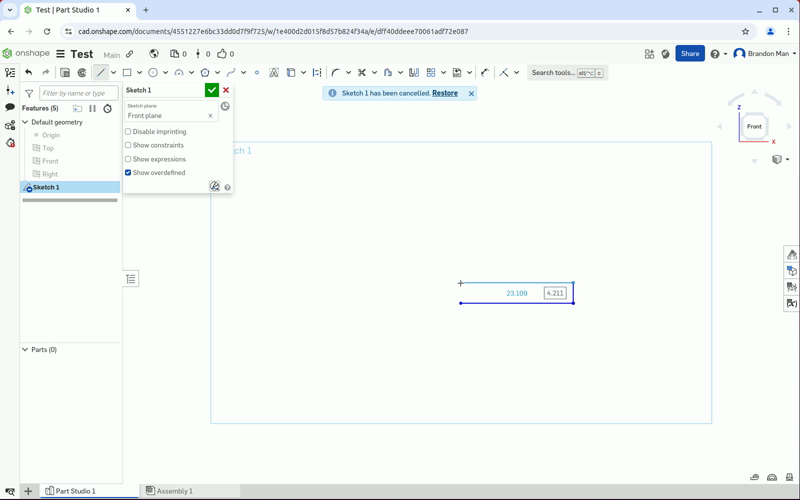
mouse_move(490, 282)
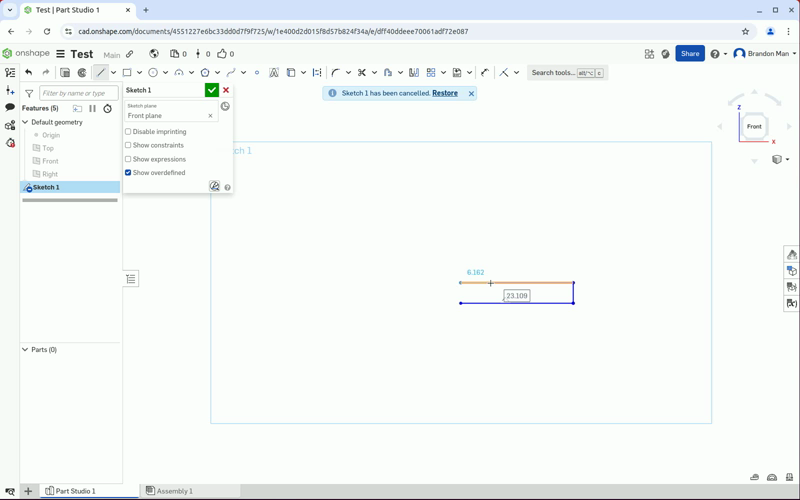
key_down(shift)
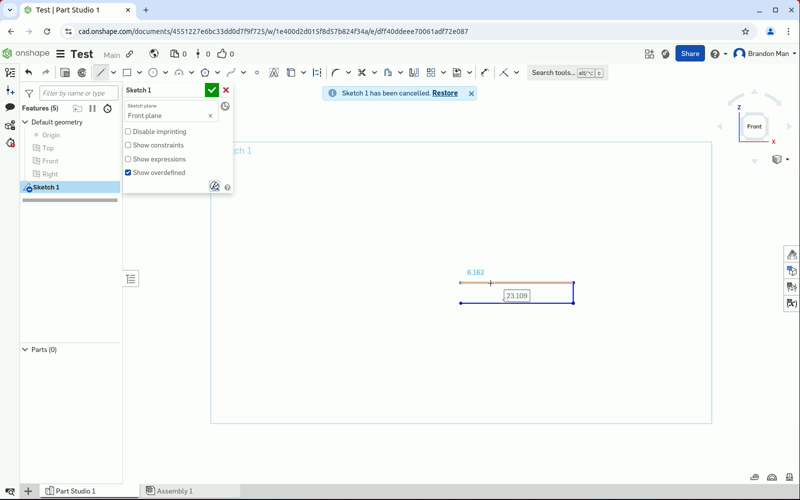
mouse_move(460, 303)
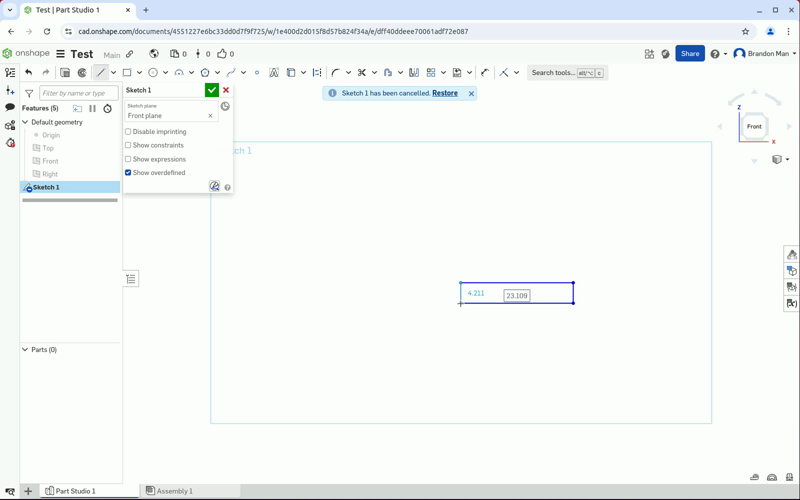
key_up(shift)
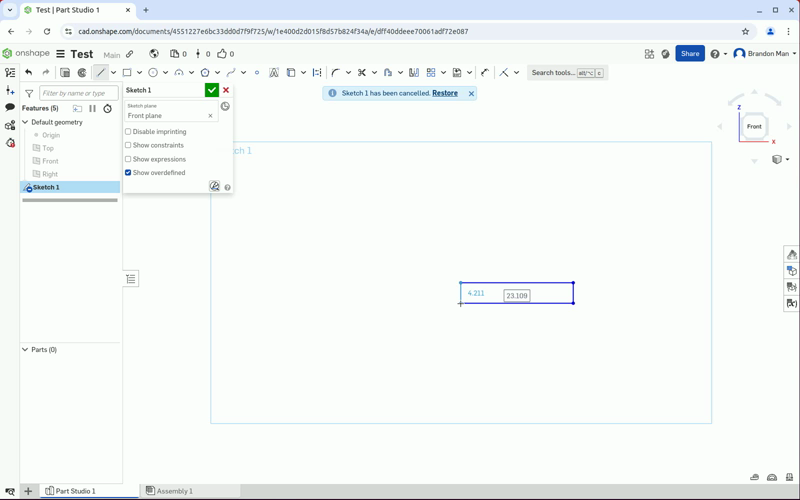
click(460, 303)
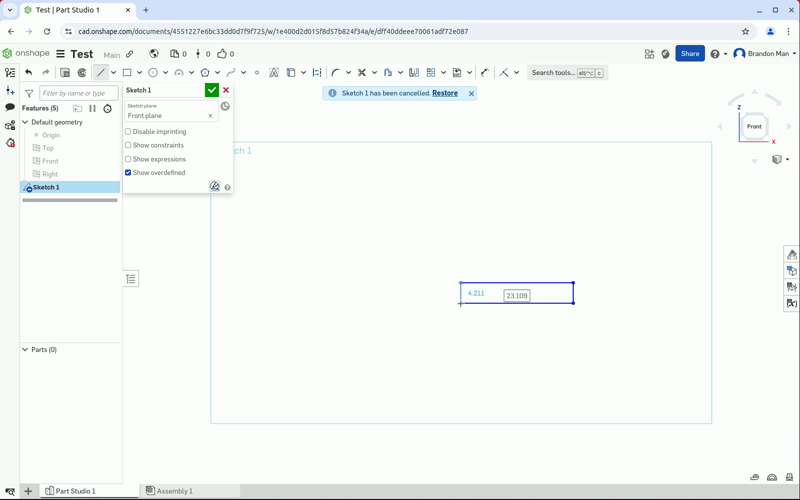
key(esc)
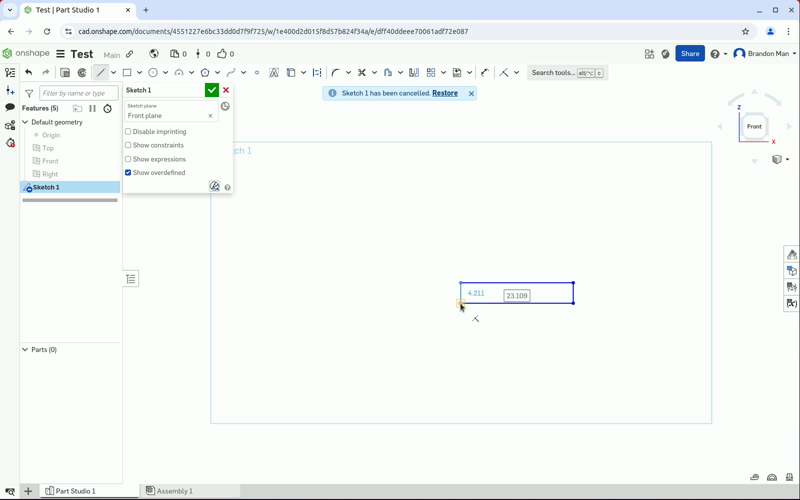
mouse_move(527, 295)
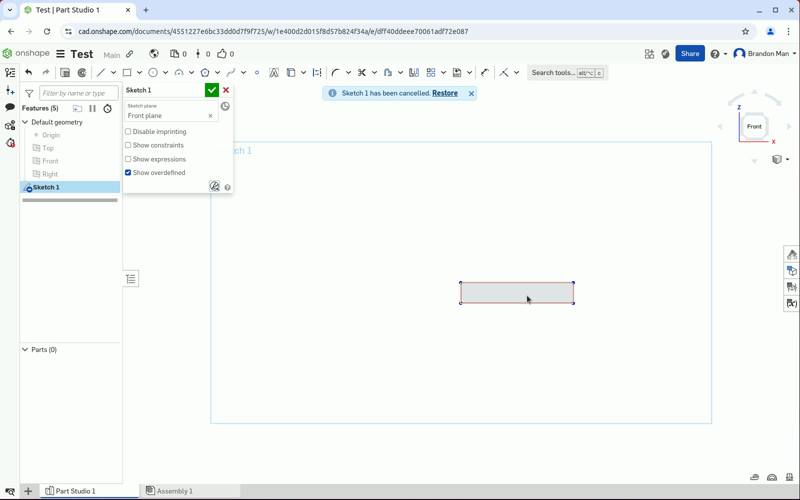
click(527, 295)
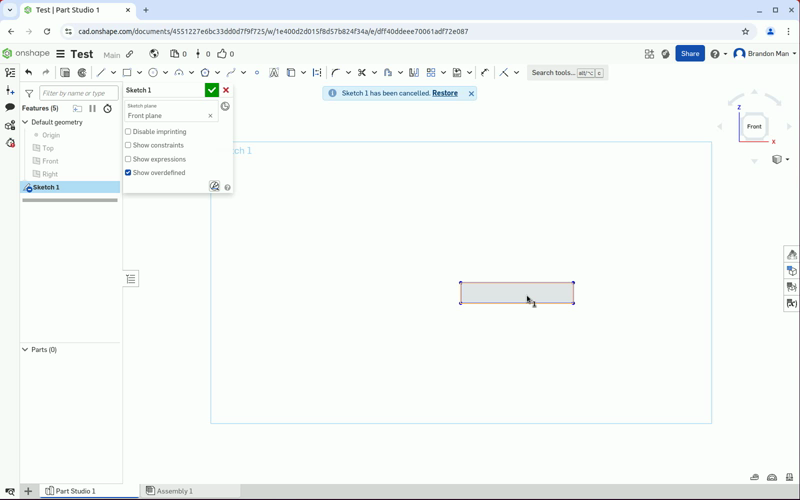
mouse_move(73, 352)
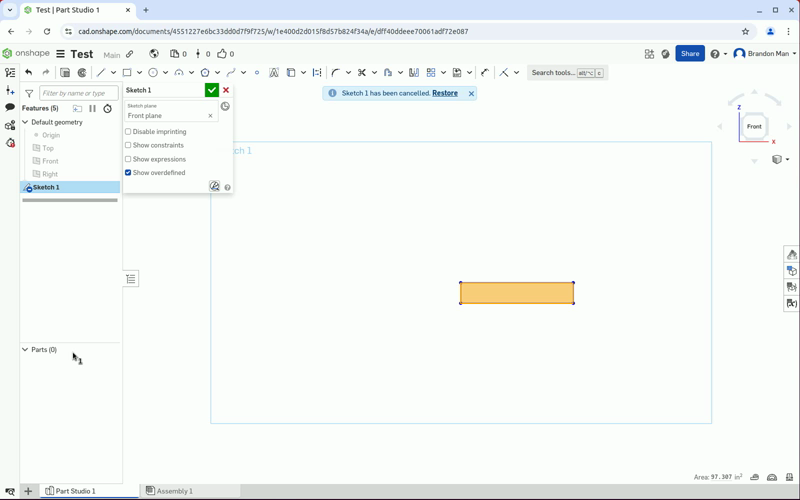
key(shift+y)
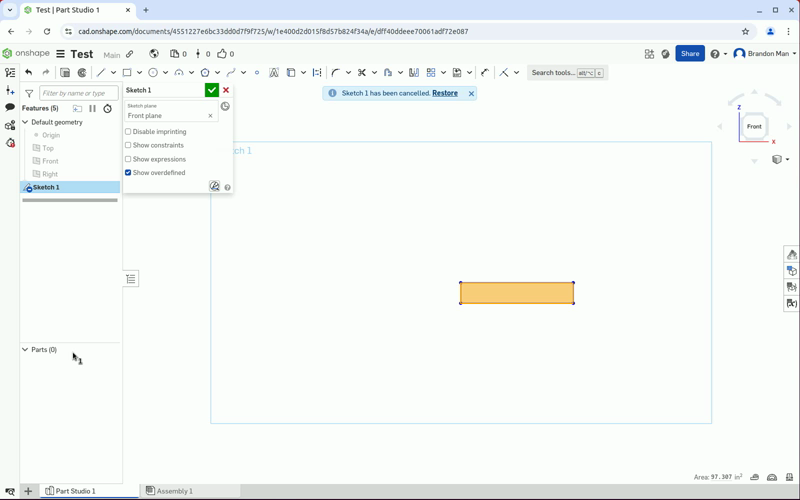
key(shift+e)
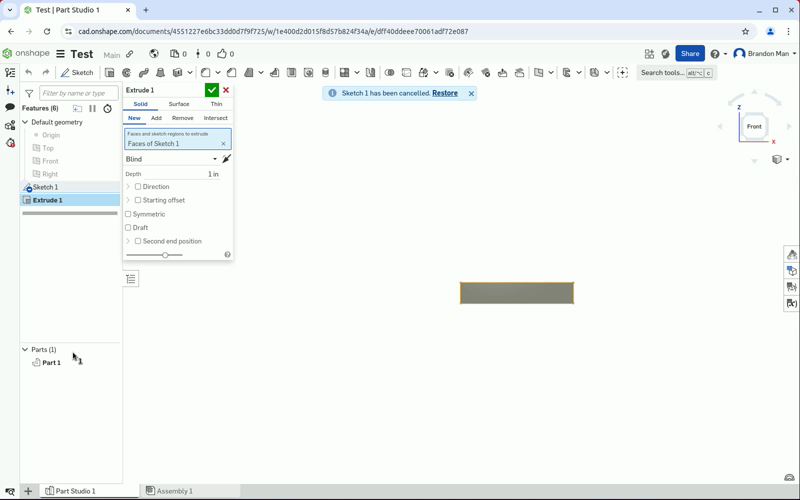
mouse_move(143, 106)
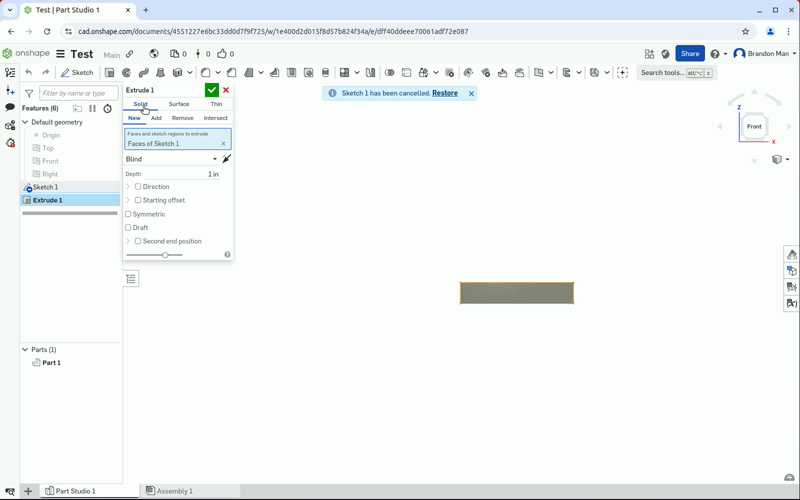
click(143, 106)
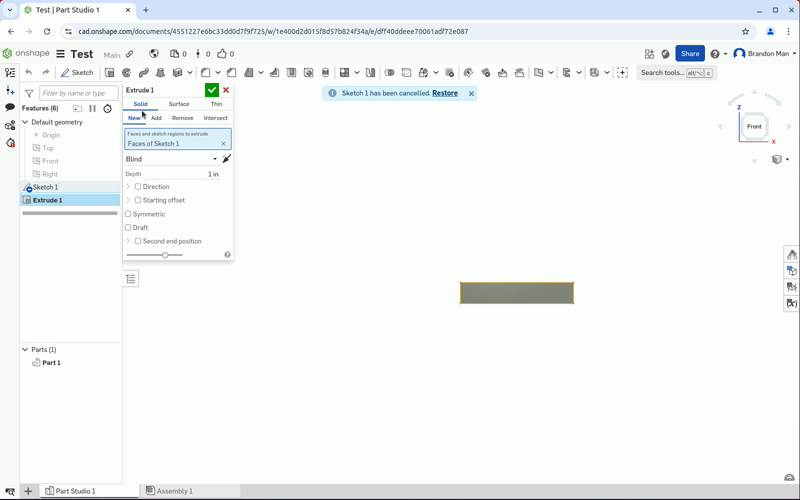
mouse_move(137, 120)
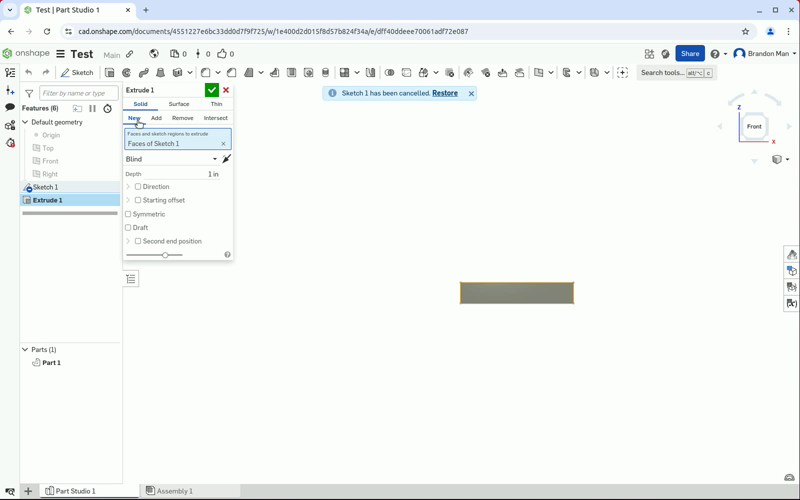
click(137, 120)
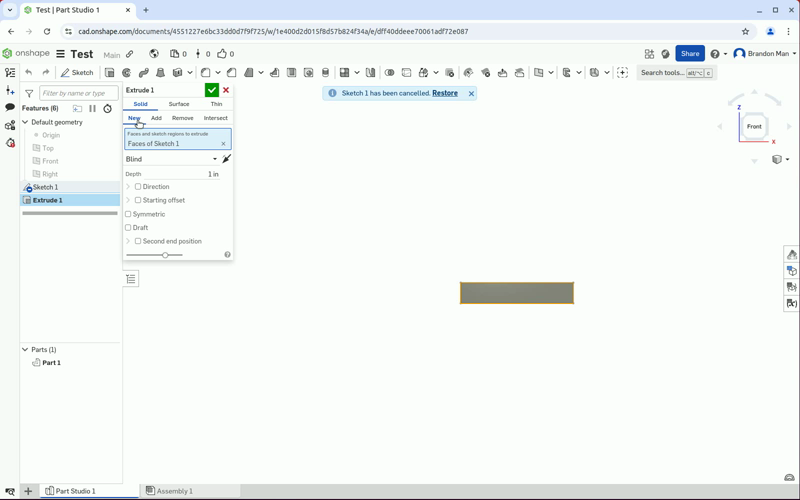
key(tab, 4)
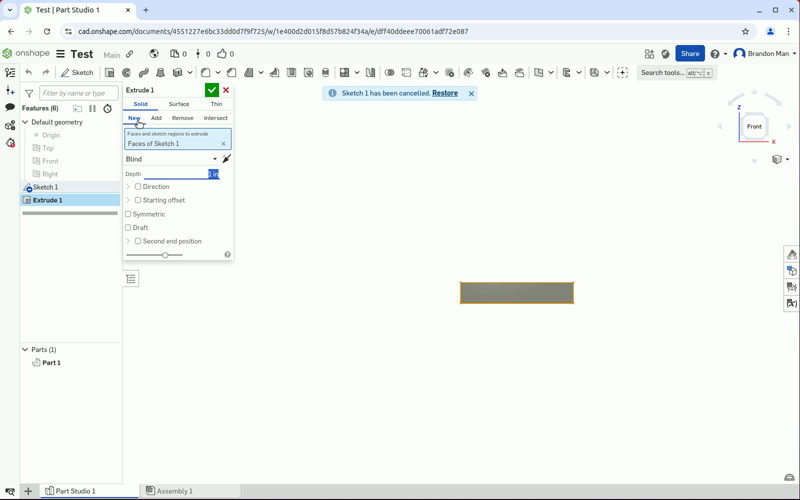
text(7.703)
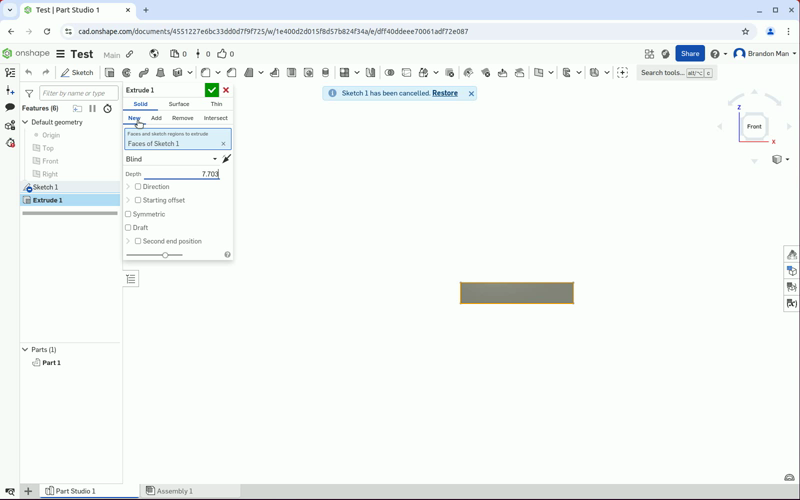
key(enter)
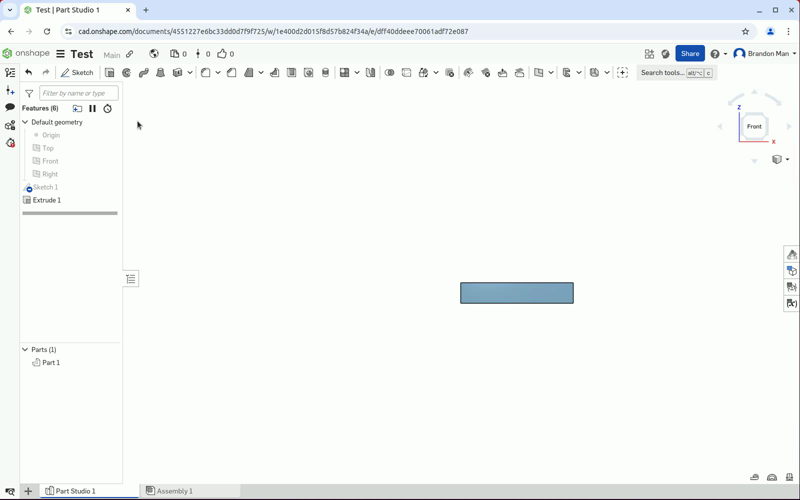
key(shift+h)
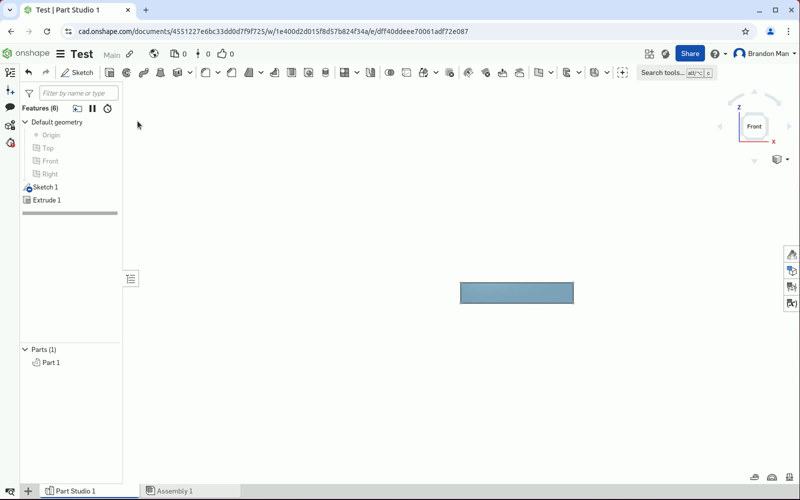
key(shift+h)
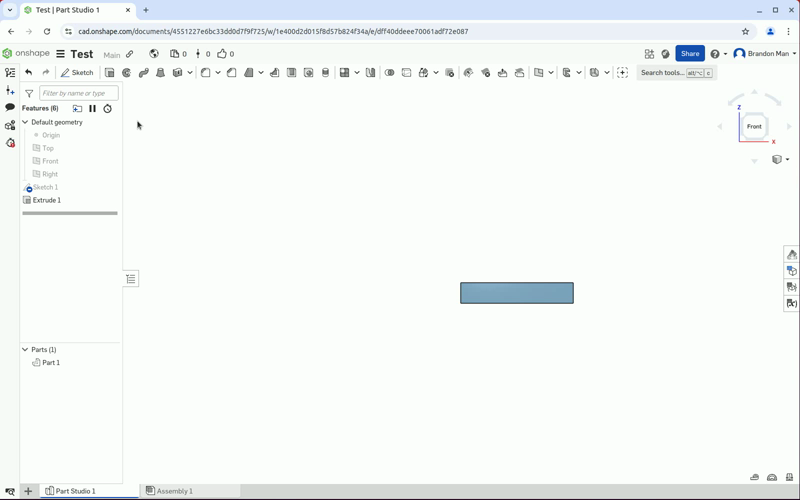
mouse_move(73, 189)
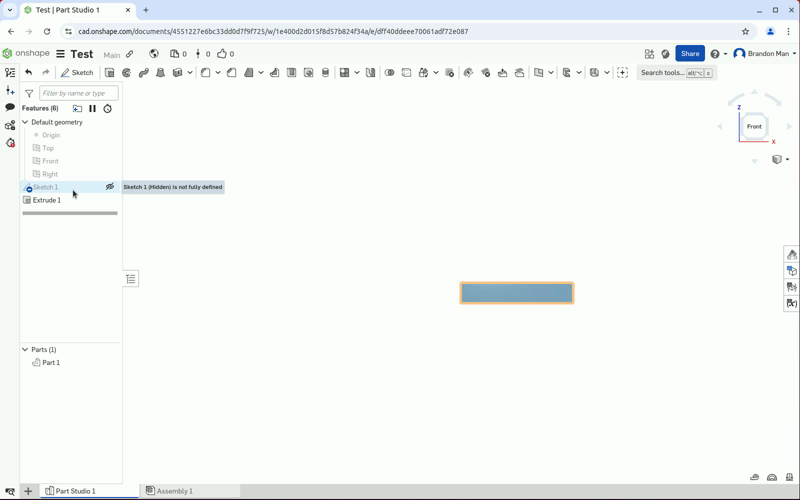
click(73, 189)
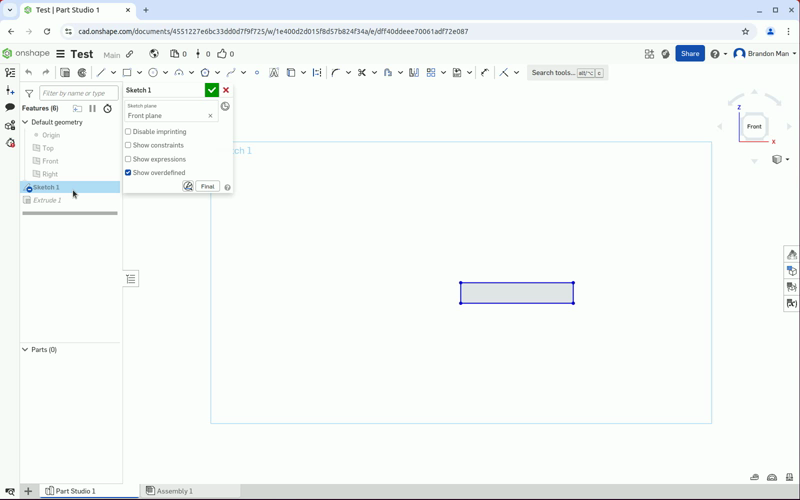
mouse_move(229, 92)
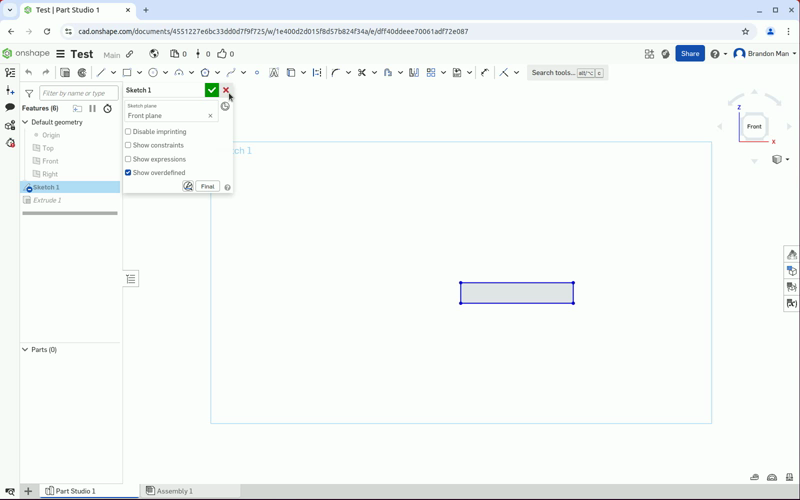
click(229, 92)
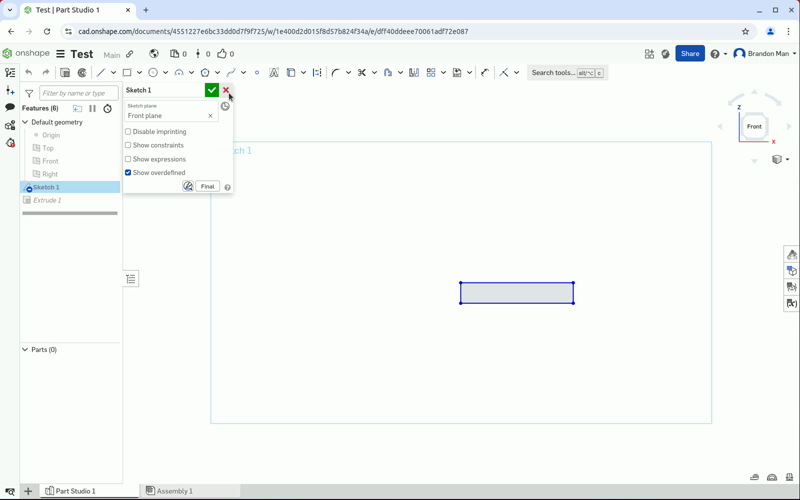
key(shift+s)
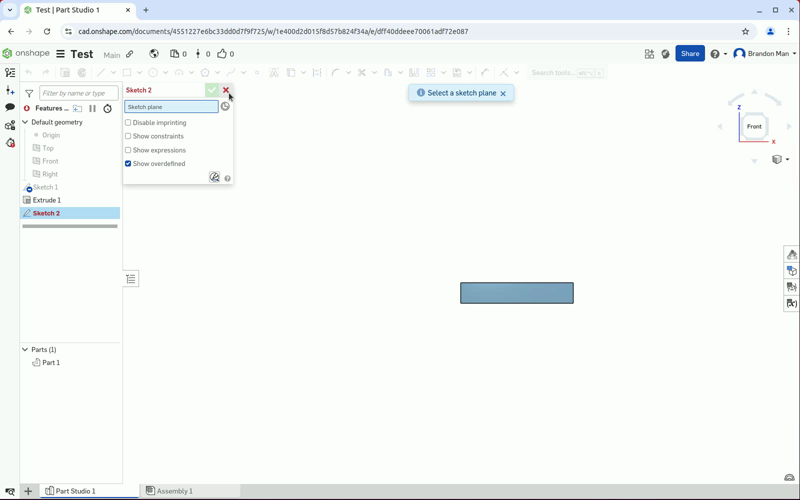
mouse_move(73, 163)
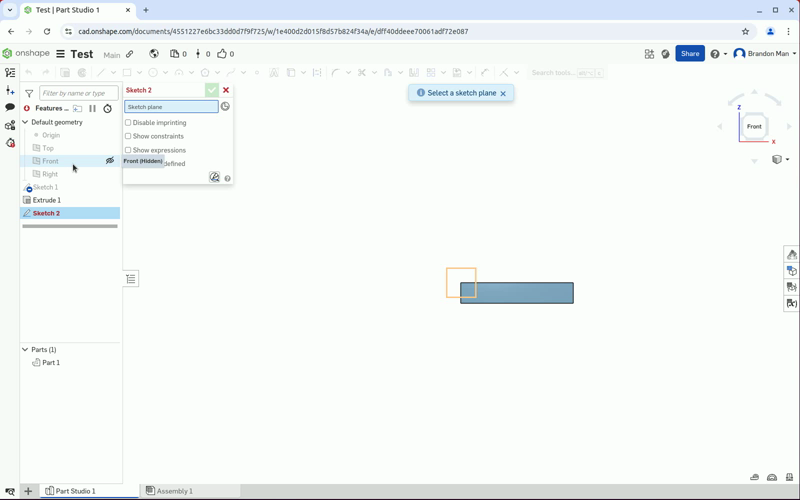
click(73, 163)
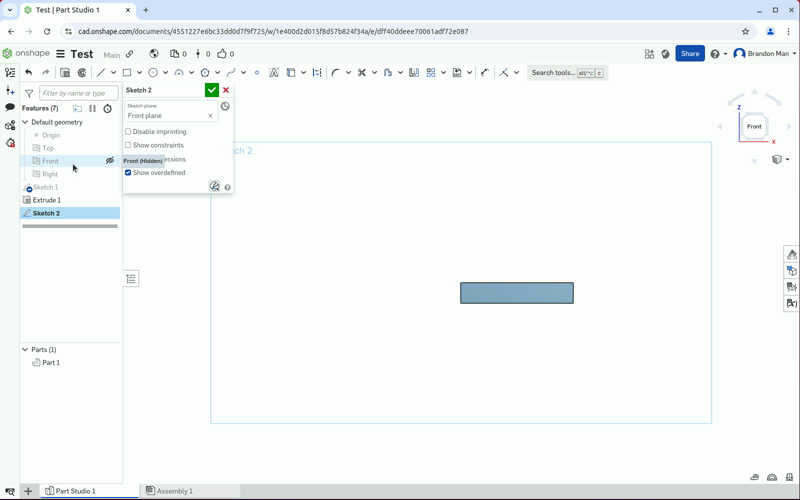
mouse_move(73, 352)
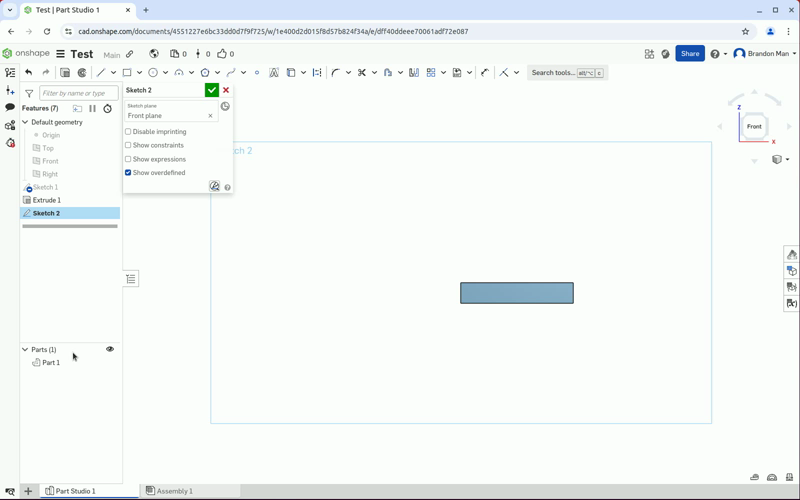
key(y)
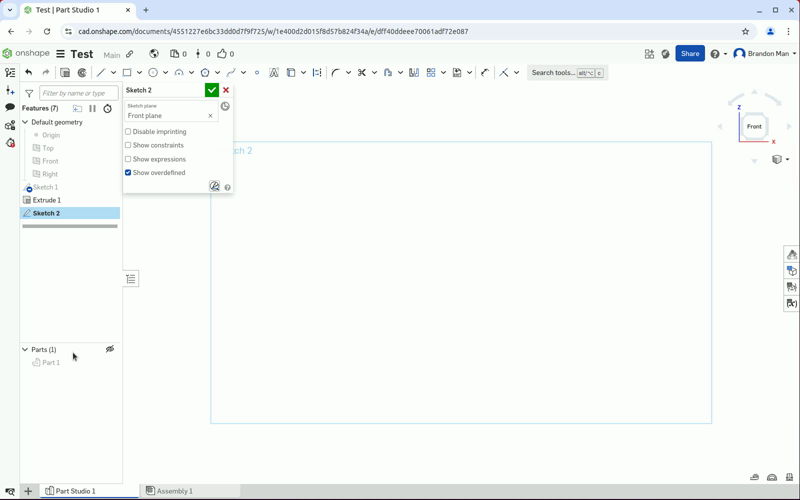
key(l)
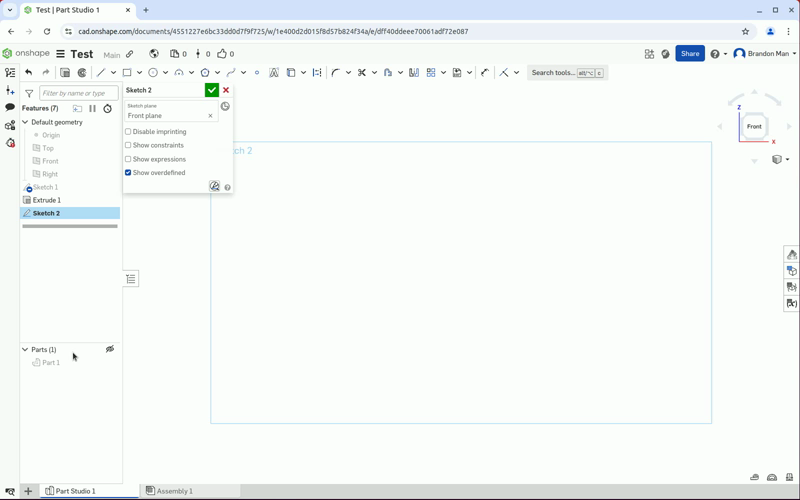
key_down(shift)
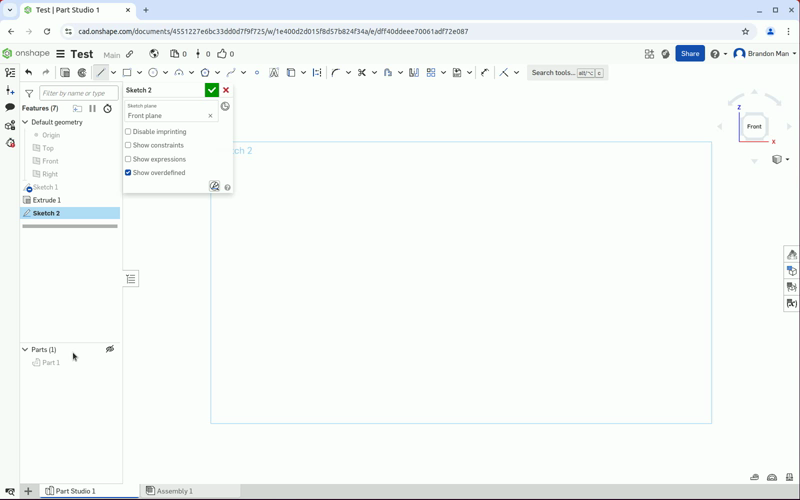
mouse_move(460, 282)
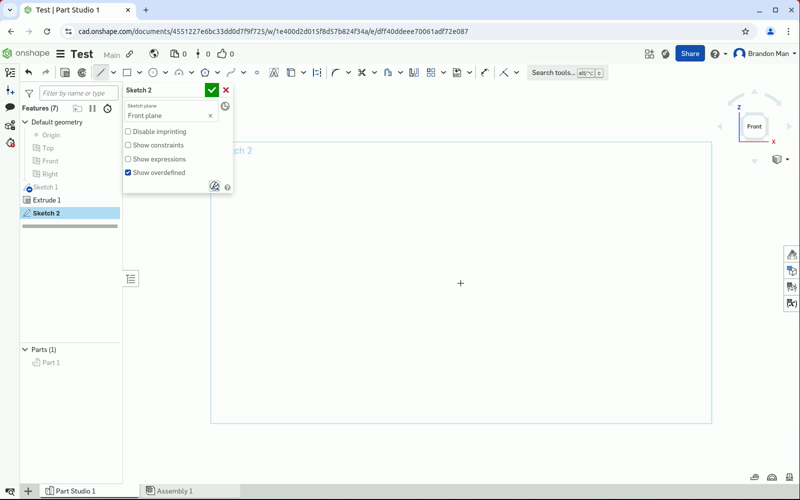
click(460, 282)
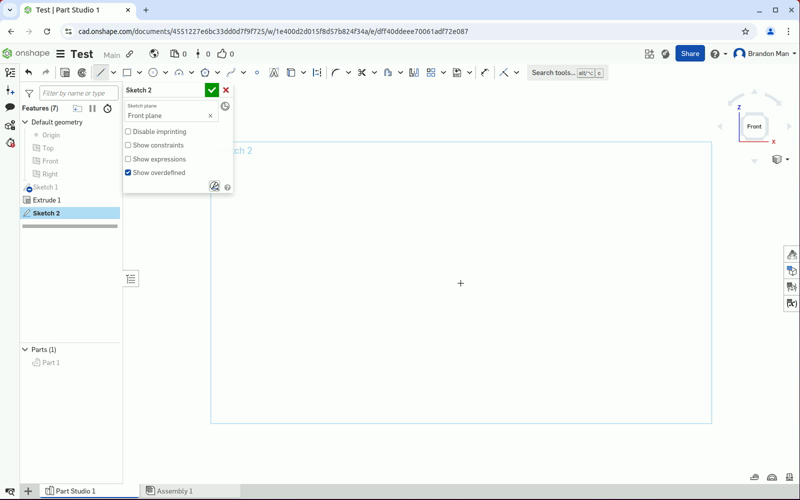
key_up(shift)
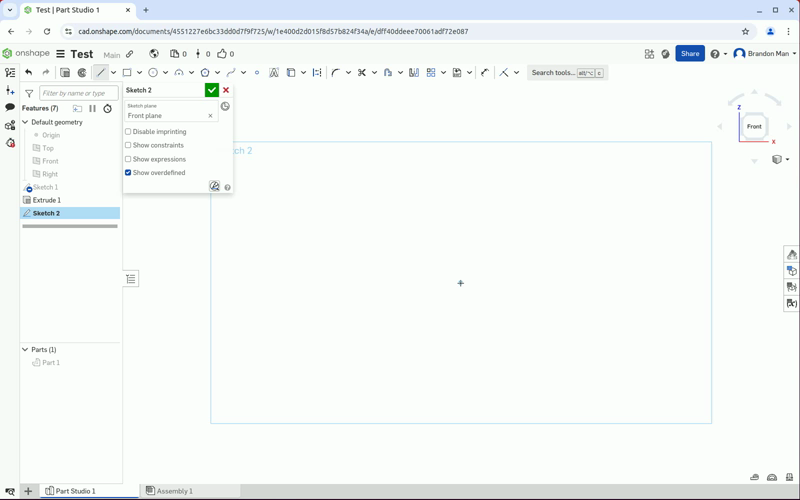
key_down(shift)
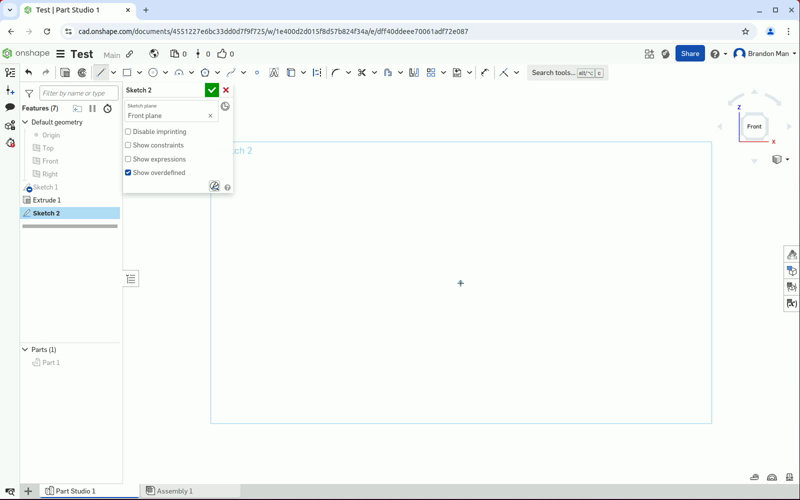
mouse_move(573, 282)
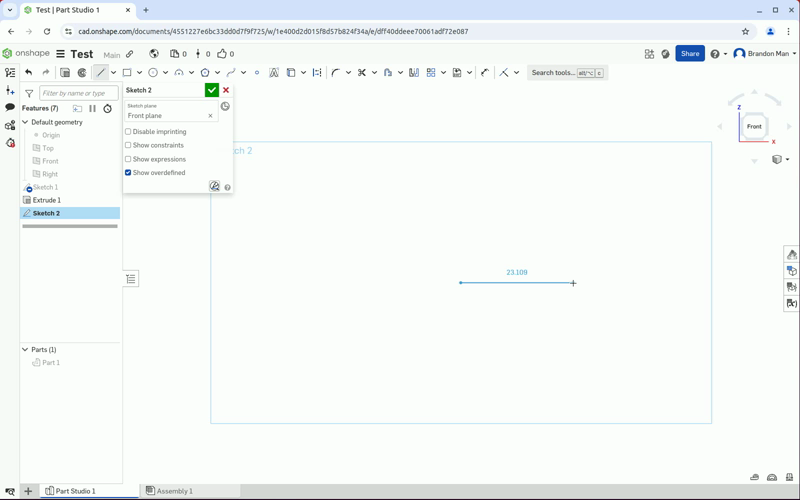
click(573, 282)
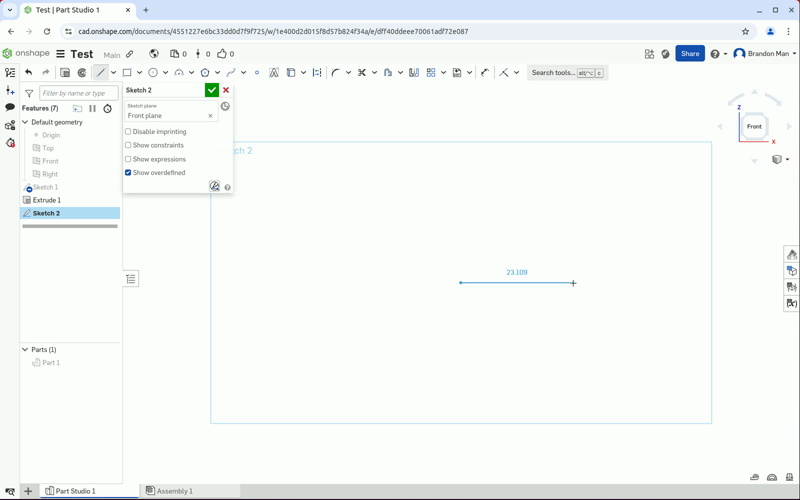
key_up(shift)
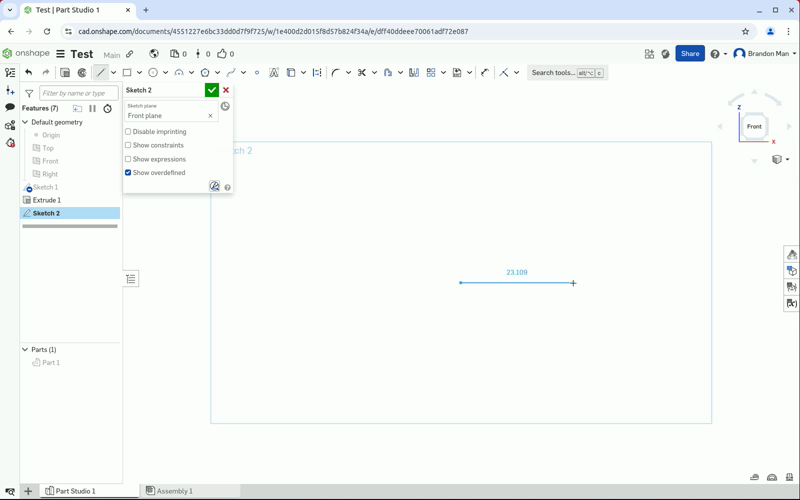
key_down(shift)
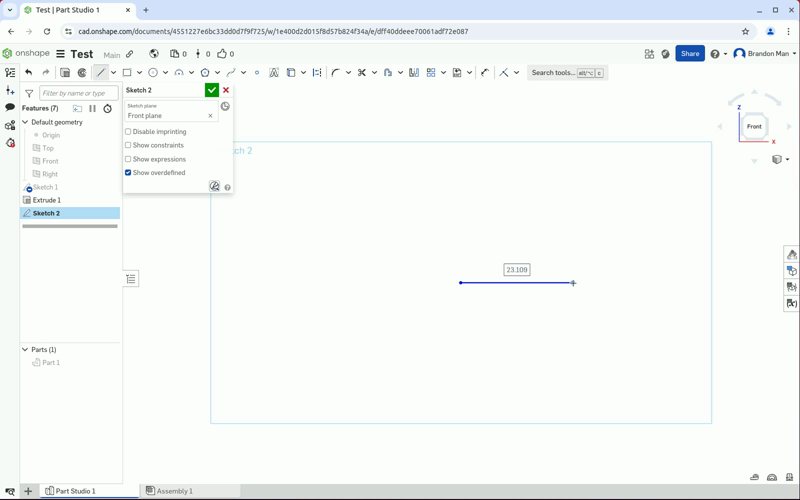
mouse_move(589, 282)
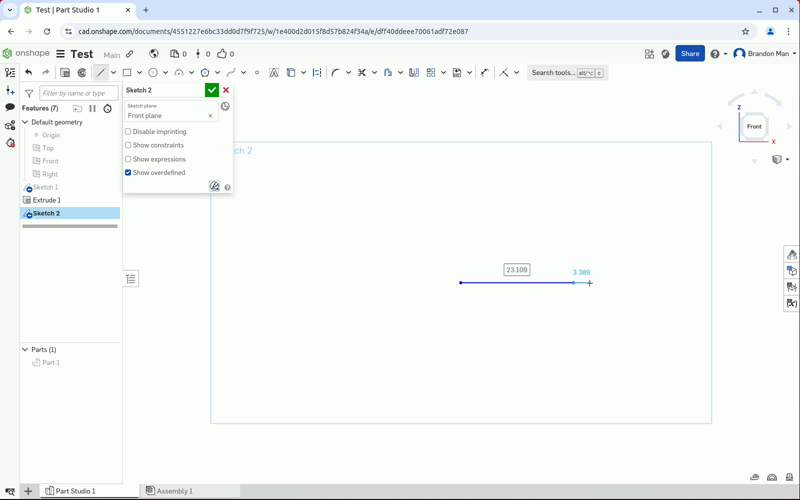
mouse_move(573, 259)
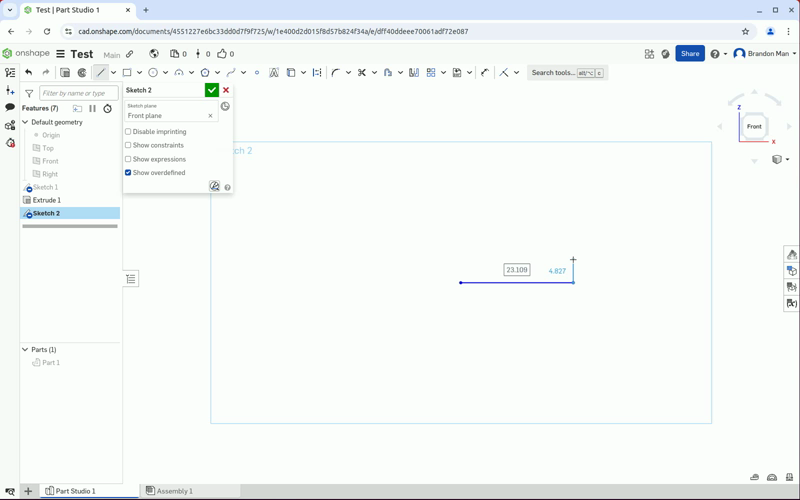
click(573, 259)
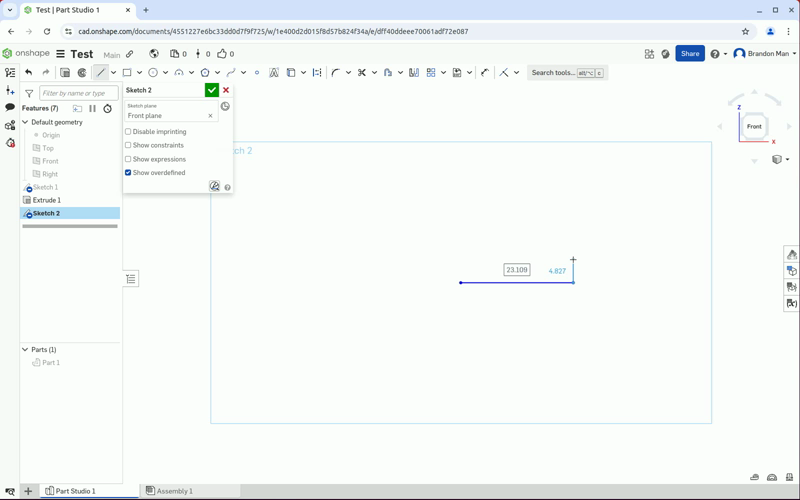
key_up(shift)
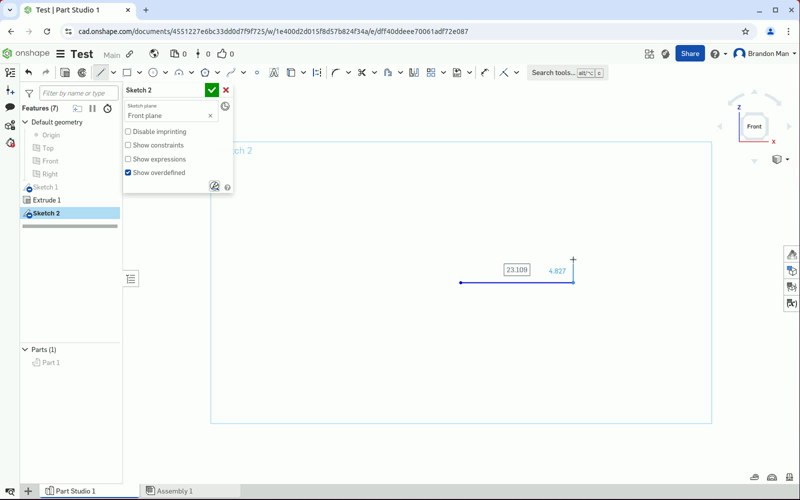
key_down(shift)
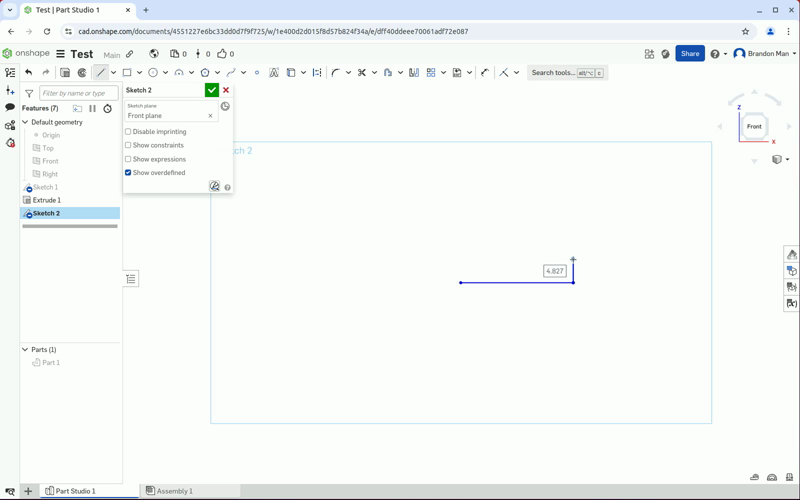
mouse_move(460, 259)
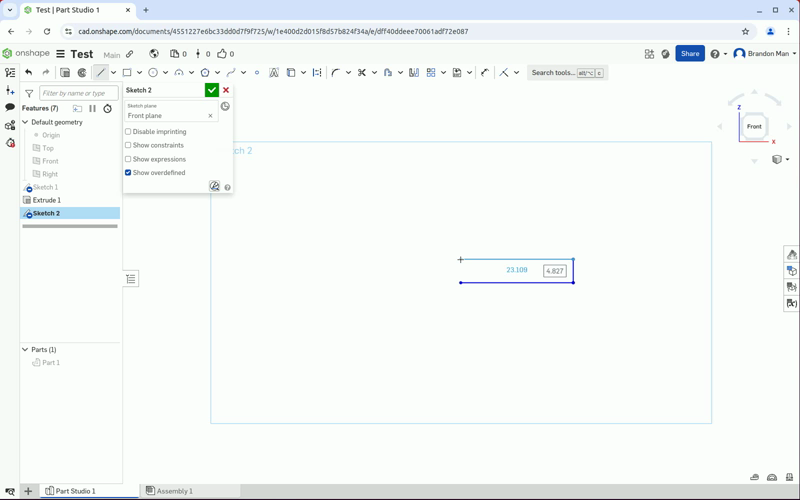
click(460, 259)
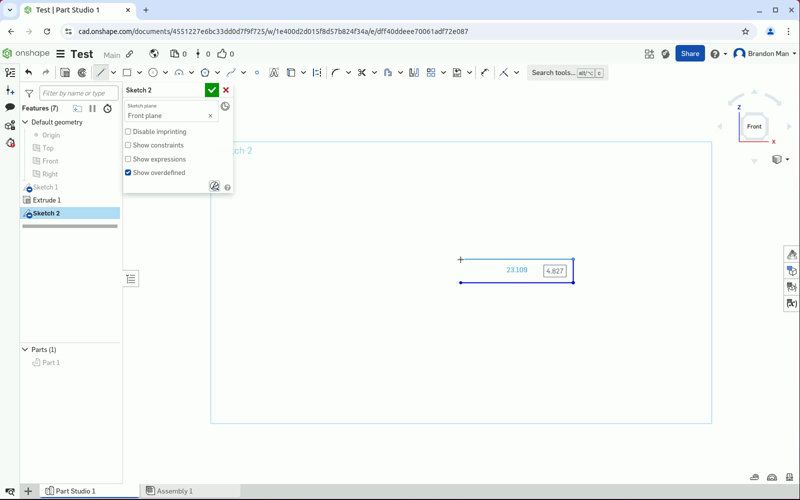
key_up(shift)
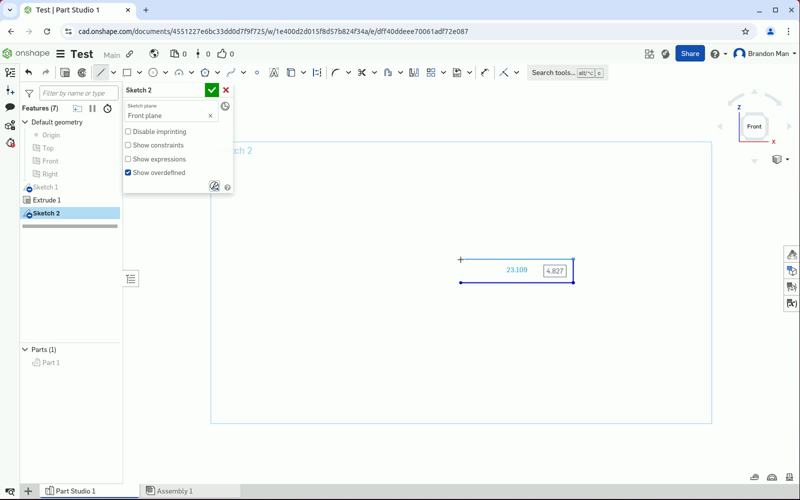
mouse_move(490, 259)
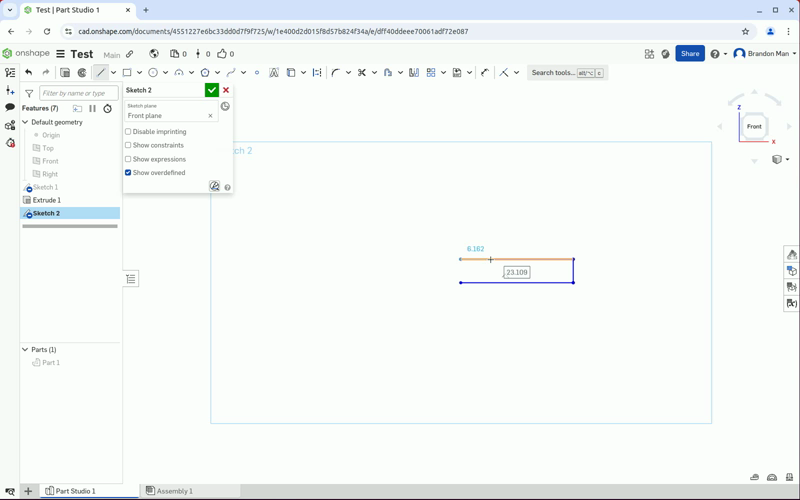
key_down(shift)
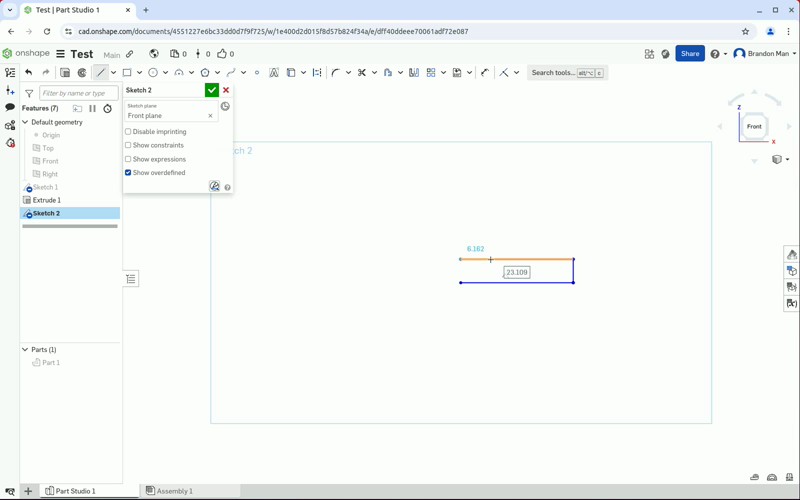
mouse_move(460, 282)
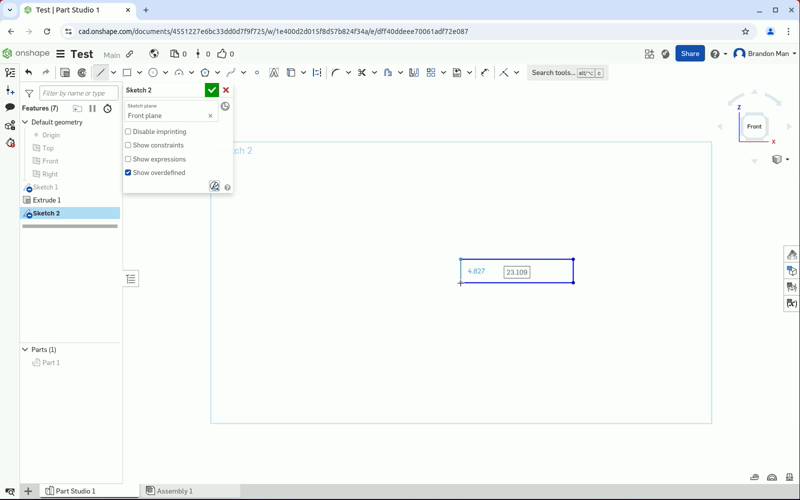
key_up(shift)
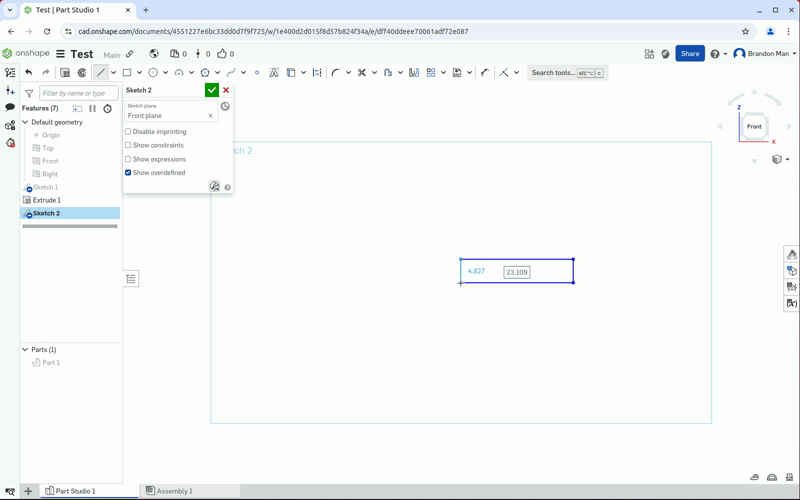
click(460, 282)
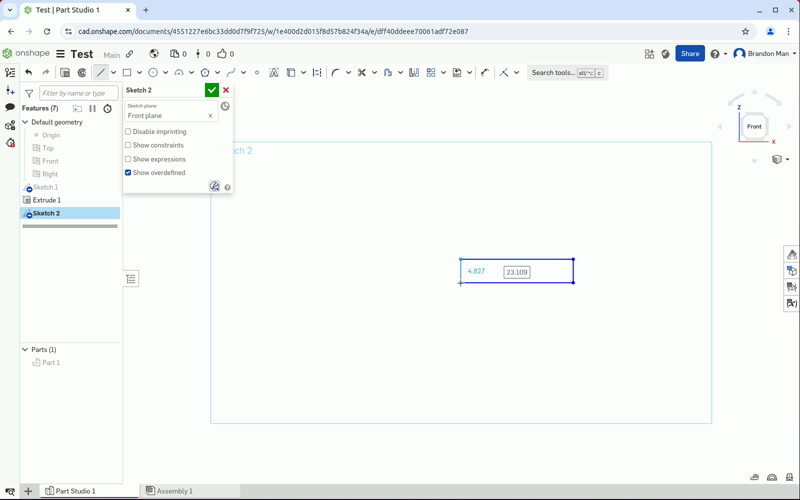
key(esc)
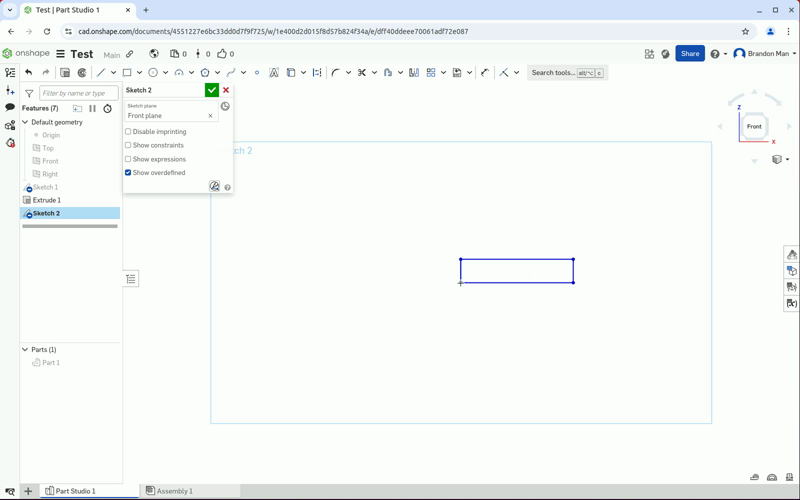
mouse_move(480, 264)
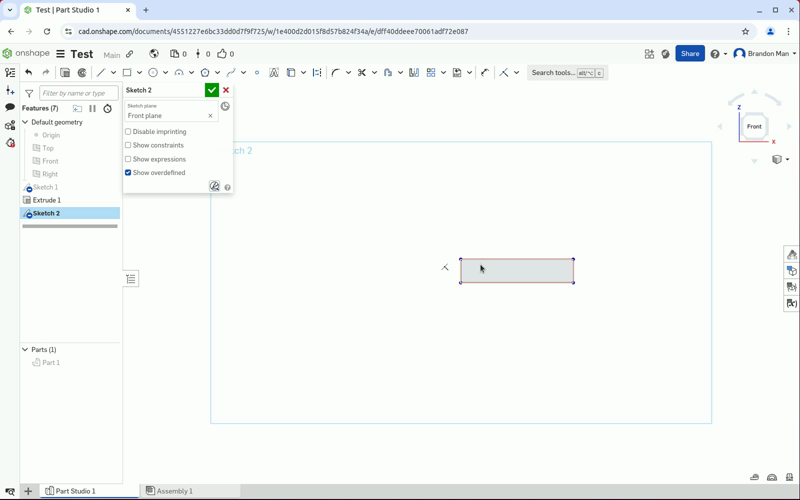
click(480, 264)
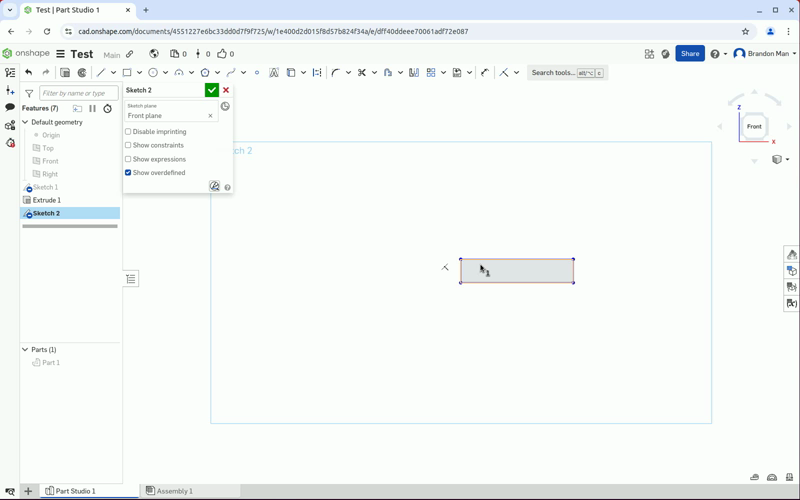
mouse_move(73, 352)
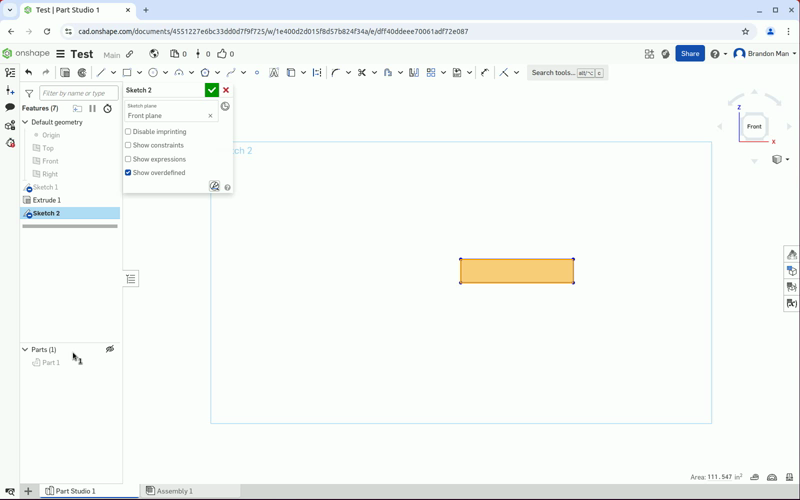
key(shift+y)
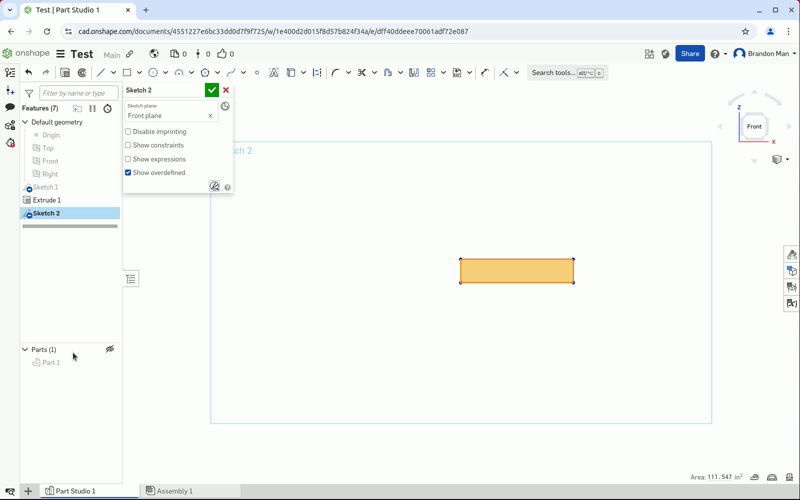
key(shift+e)
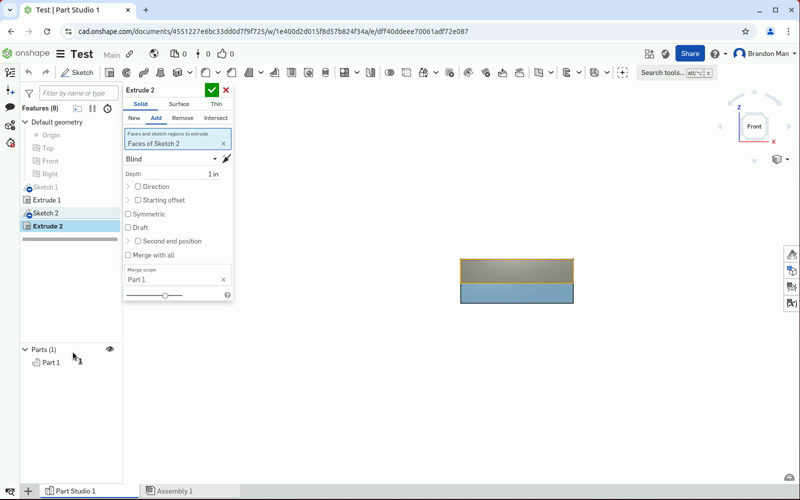
mouse_move(143, 106)
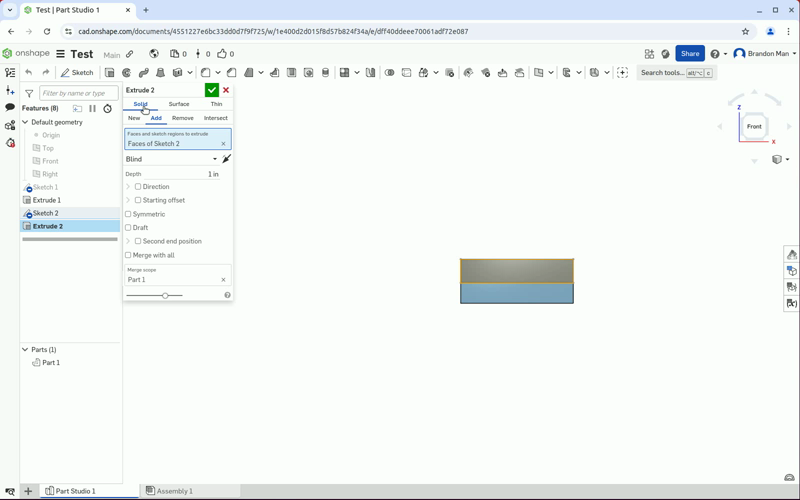
click(143, 106)
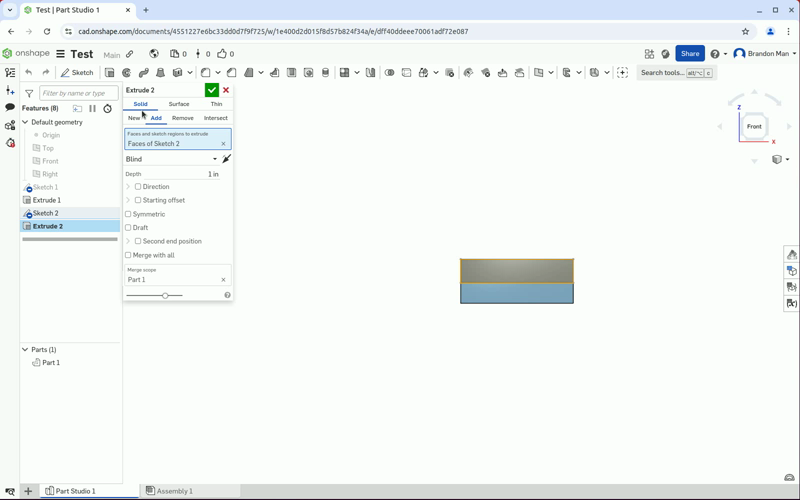
mouse_move(137, 120)
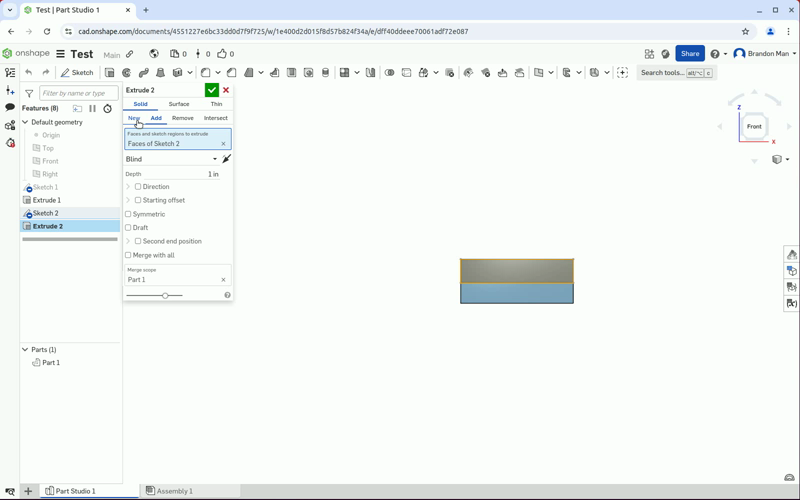
click(137, 120)
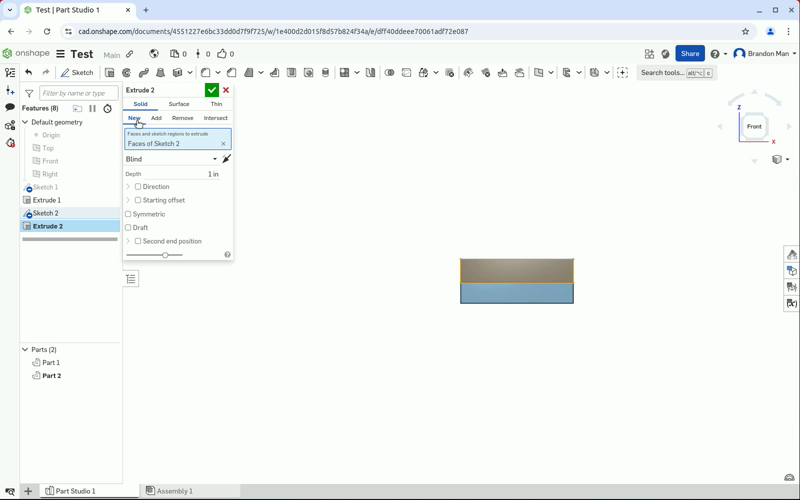
key(tab, 4)
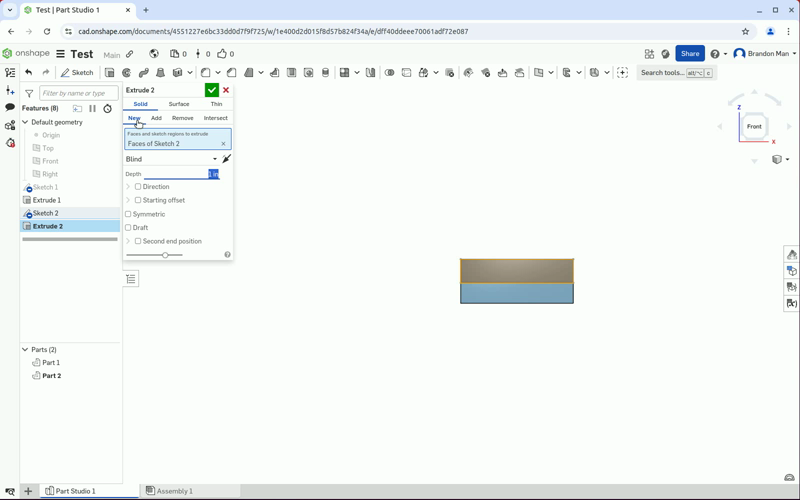
text(7.703)
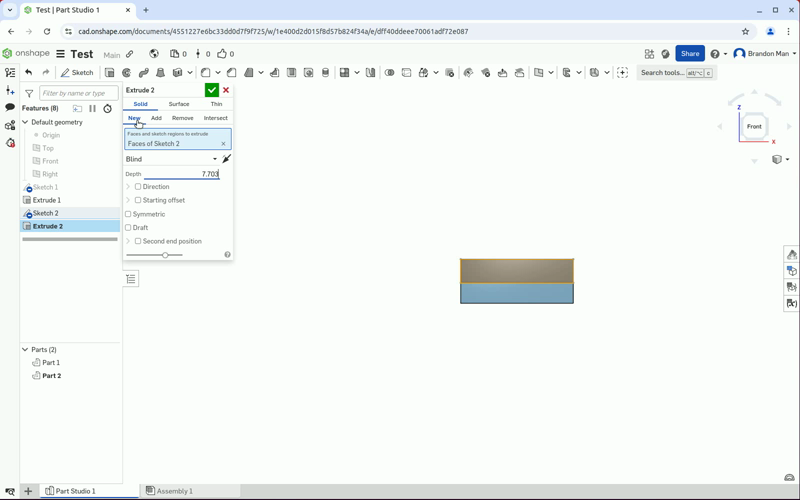
key(enter)
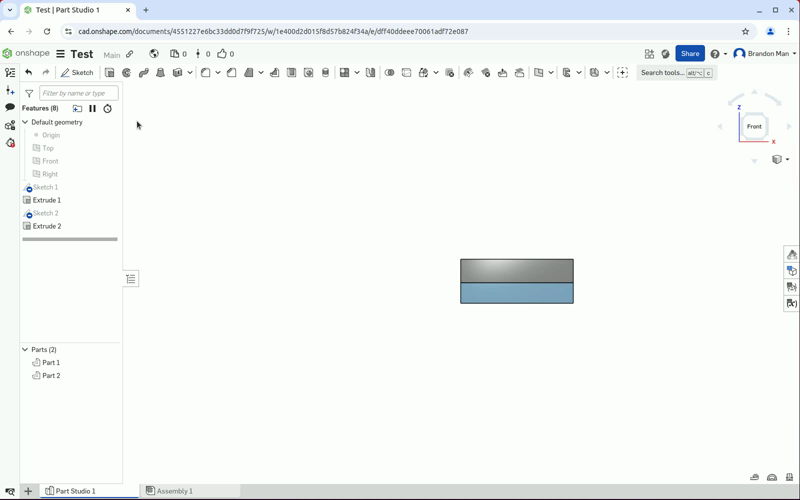
key(shift+h)
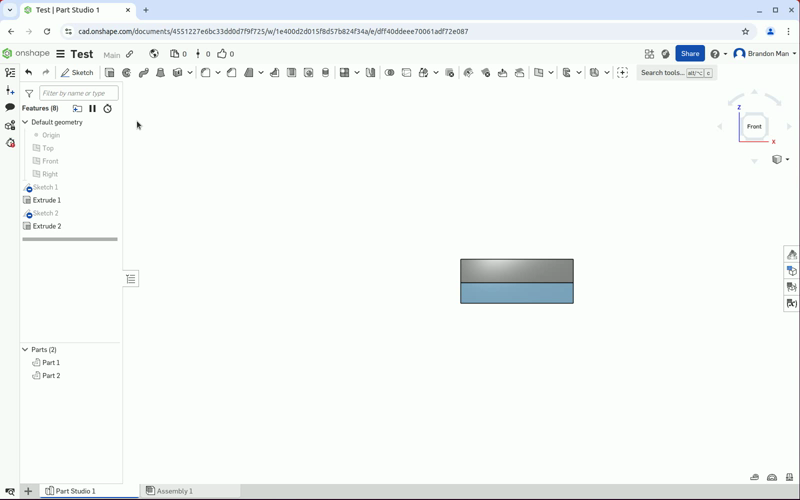
key(shift+h)
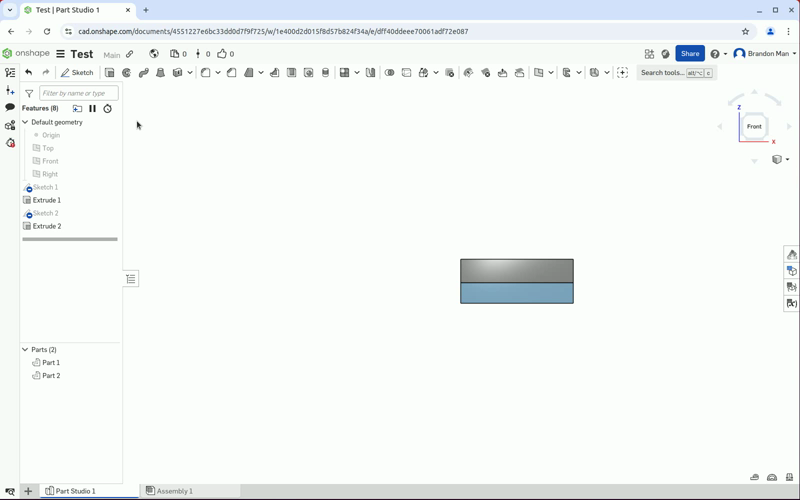
mouse_move(73, 189)
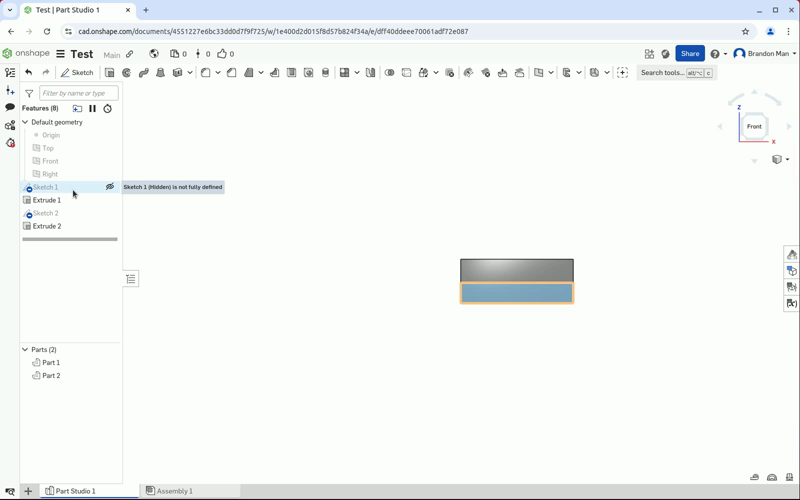
click(73, 189)
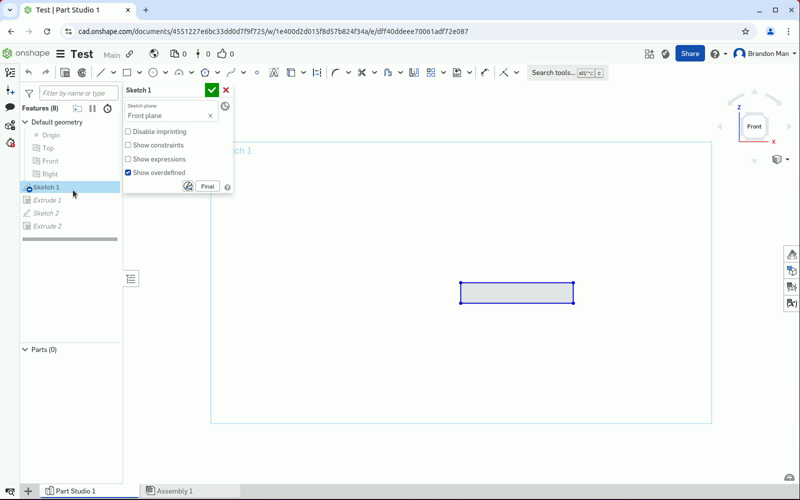
mouse_move(229, 92)
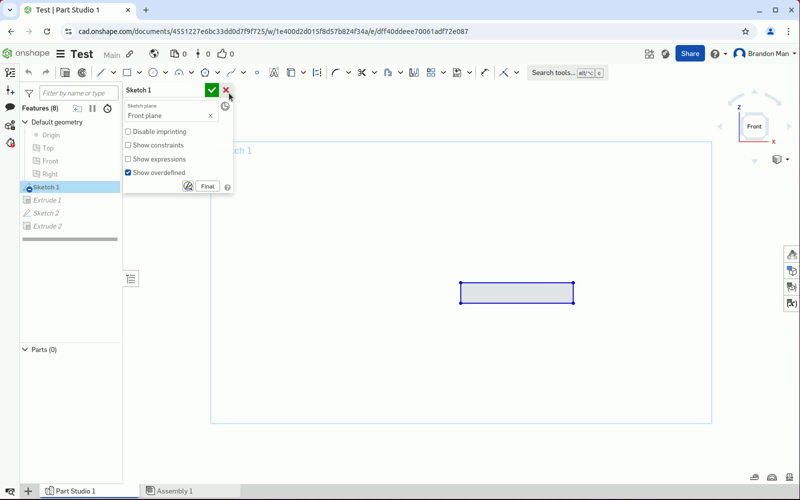
click(229, 92)
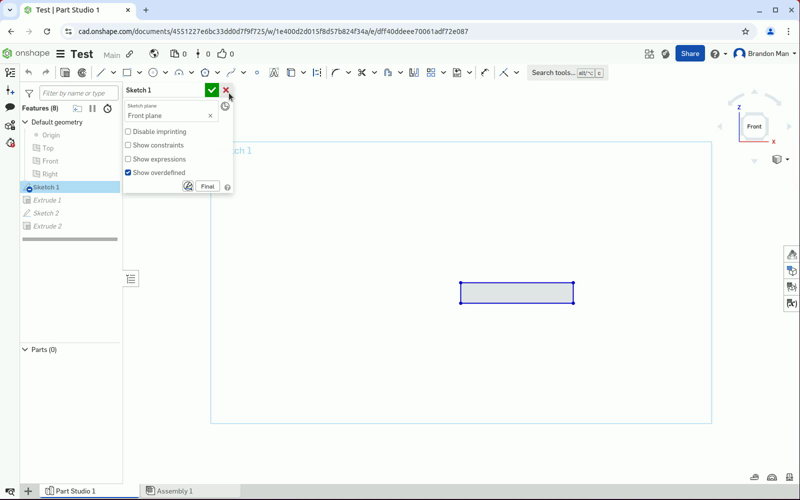
key(shift+s)
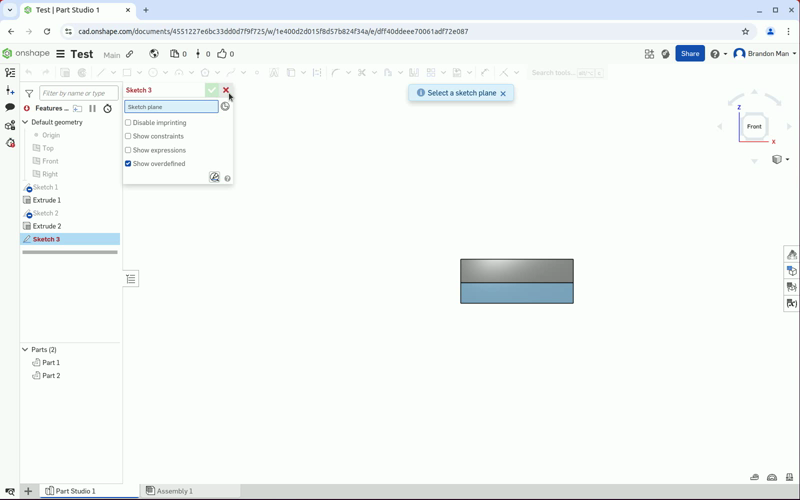
mouse_move(73, 163)
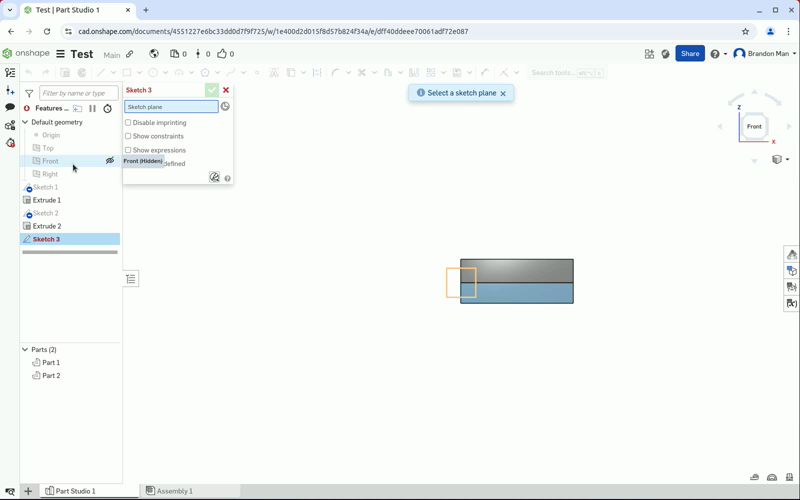
click(73, 163)
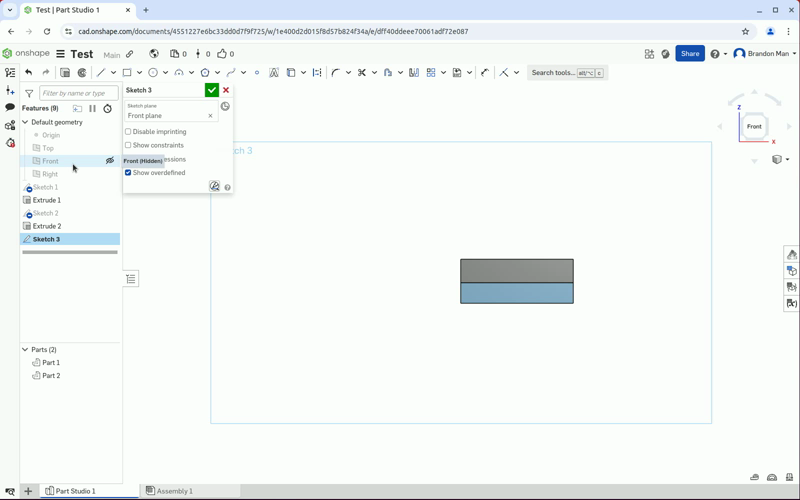
mouse_move(73, 352)
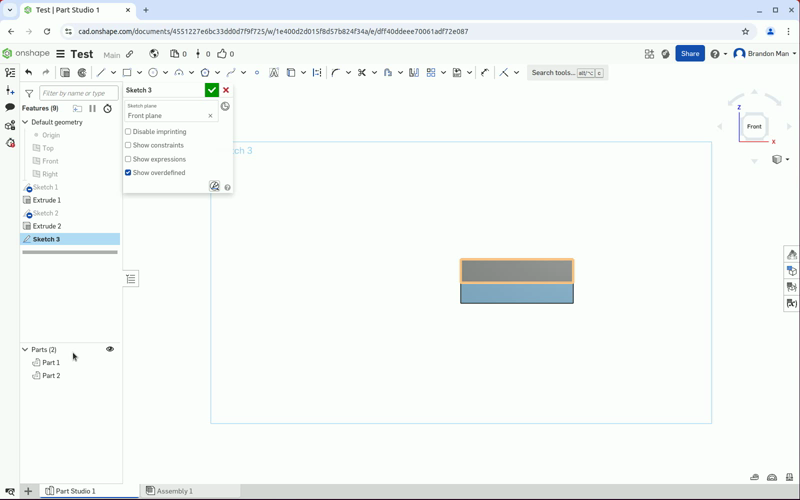
key(y)
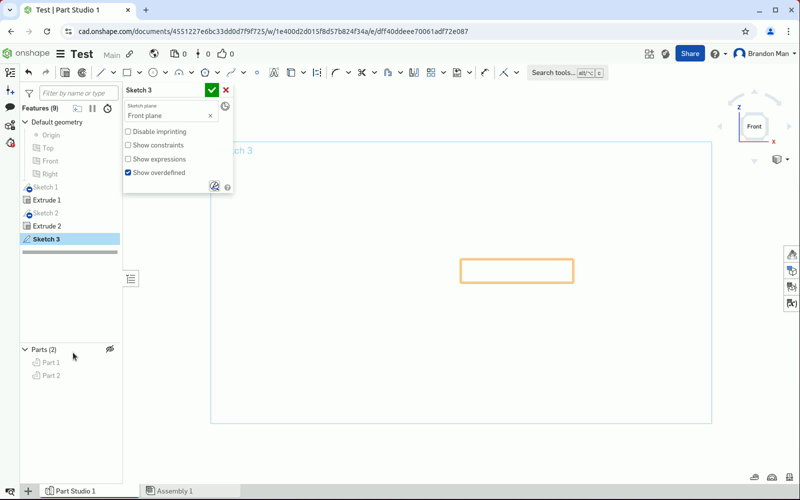
key(l)
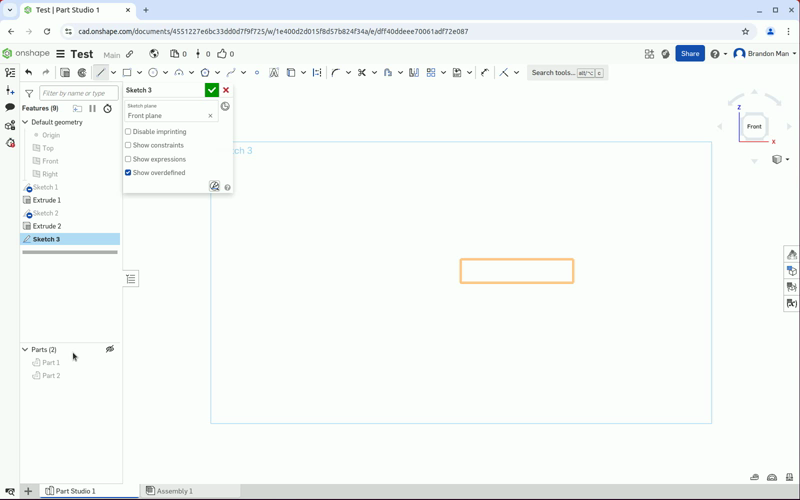
key_down(shift)
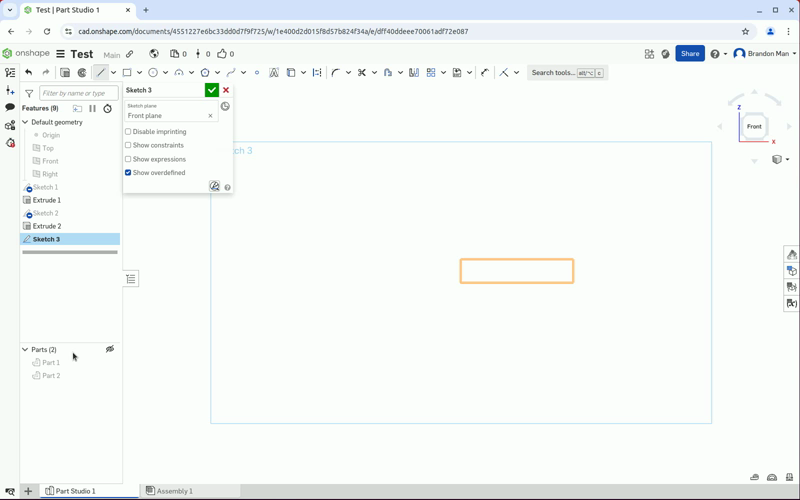
mouse_move(349, 303)
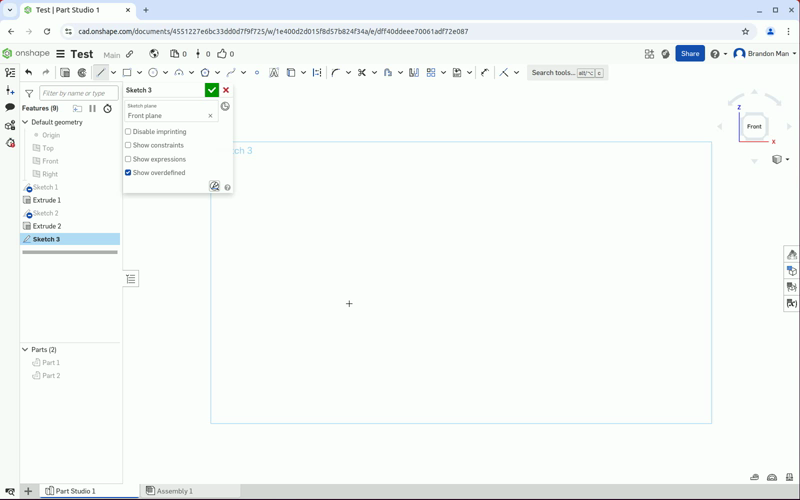
click(349, 303)
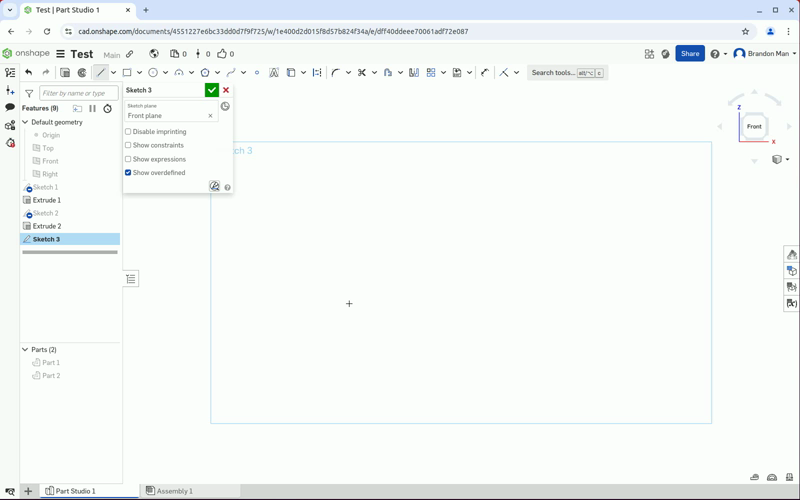
key_up(shift)
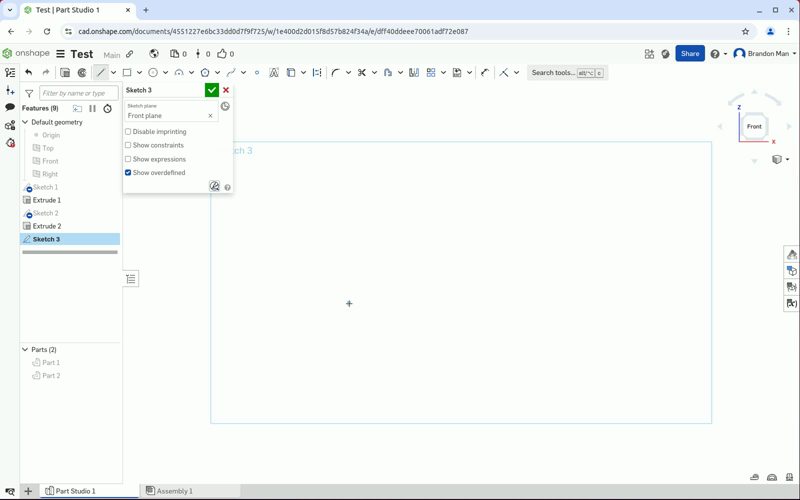
key_down(shift)
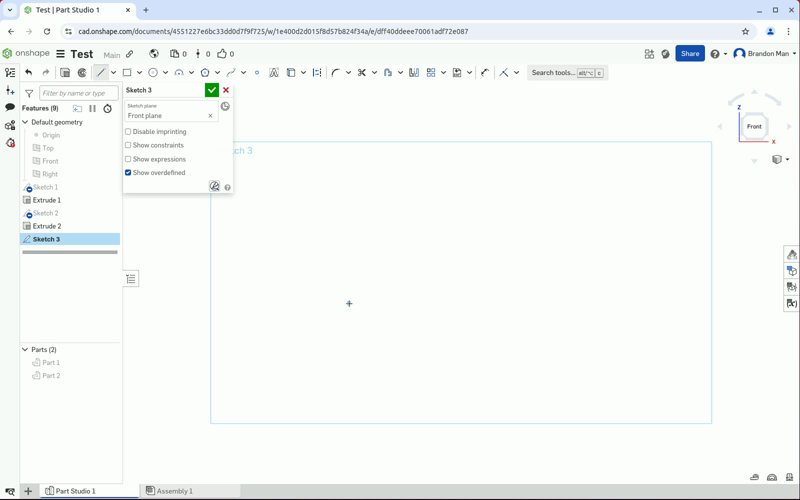
mouse_move(460, 303)
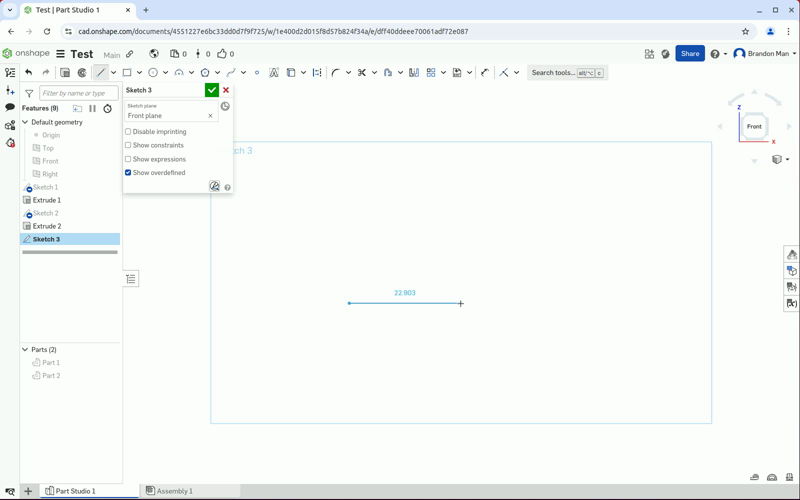
click(460, 303)
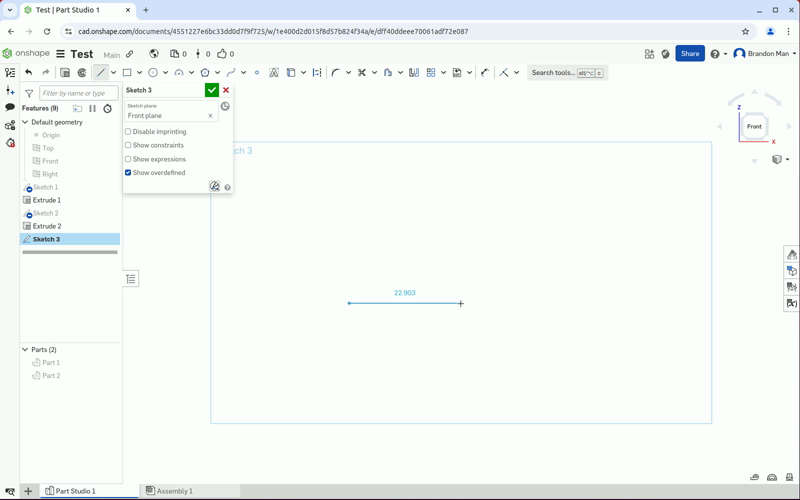
key_up(shift)
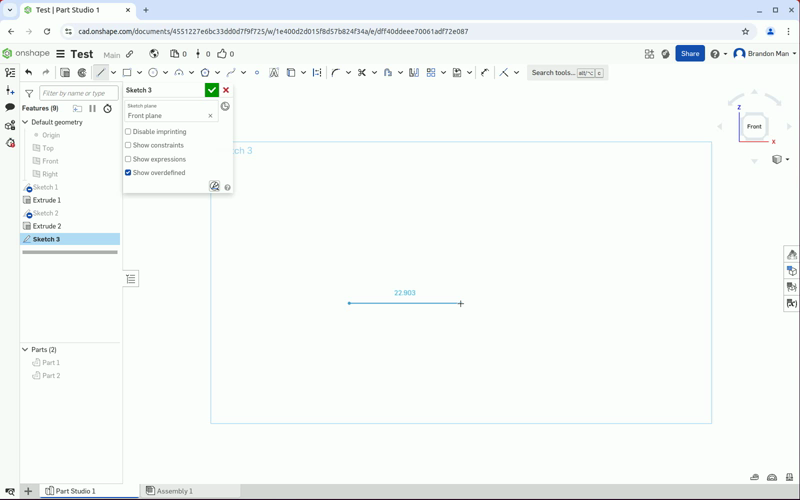
key_down(shift)
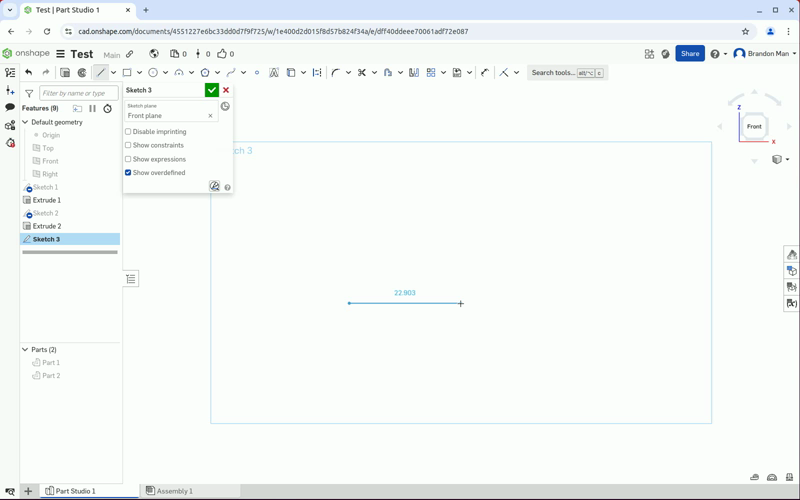
mouse_move(490, 303)
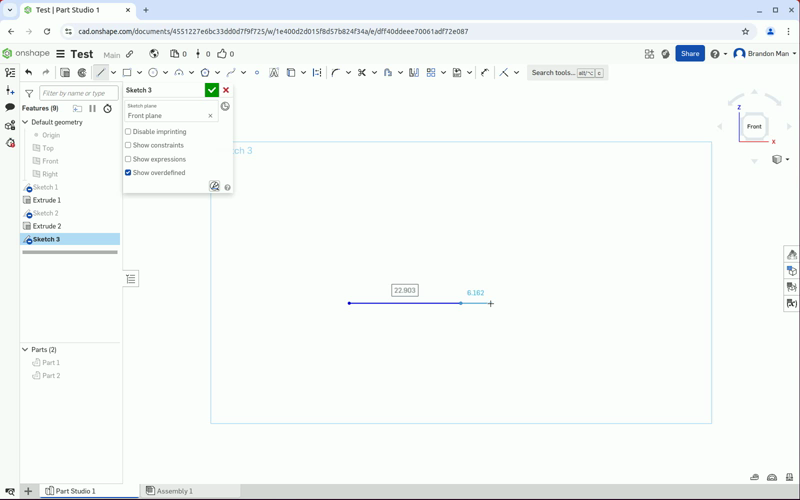
mouse_move(460, 282)
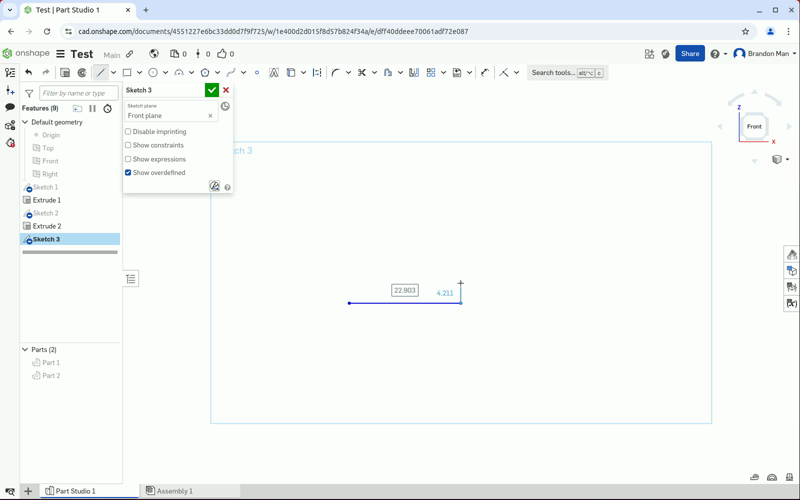
click(460, 282)
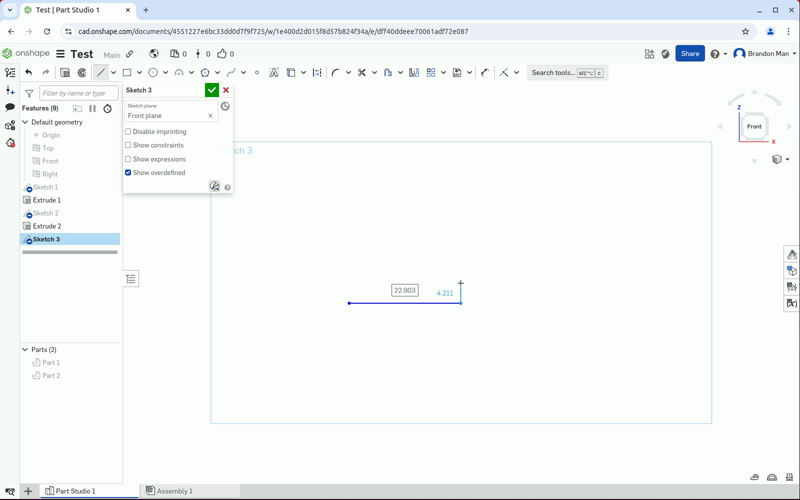
key_up(shift)
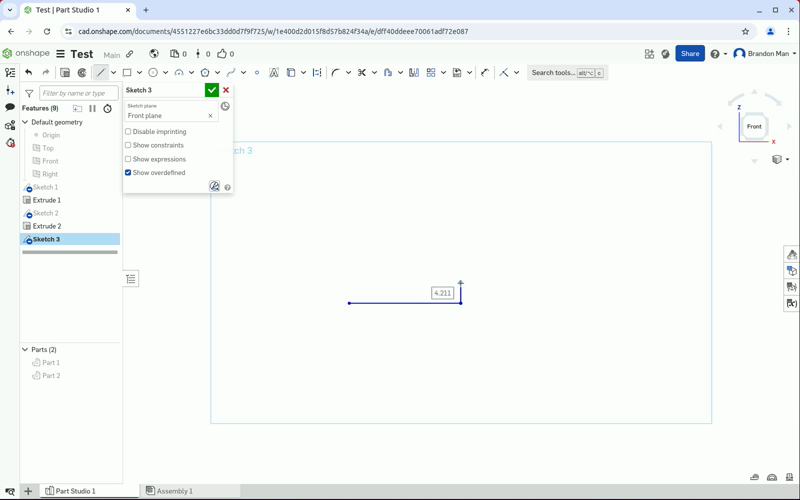
key_down(shift)
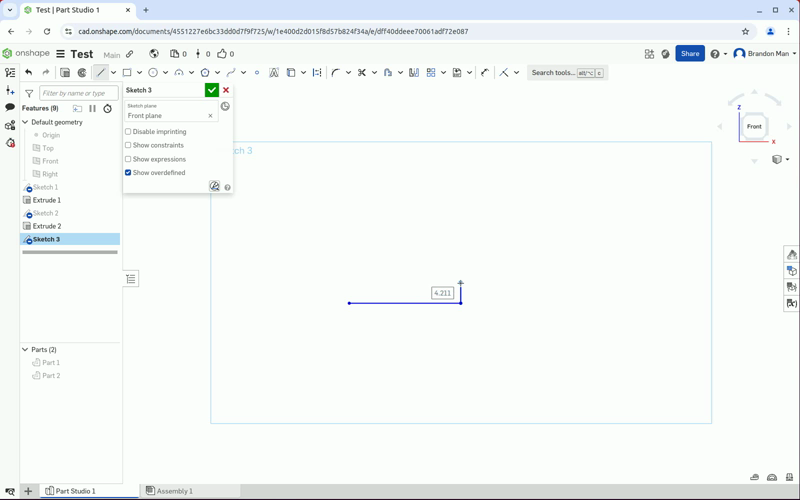
mouse_move(349, 282)
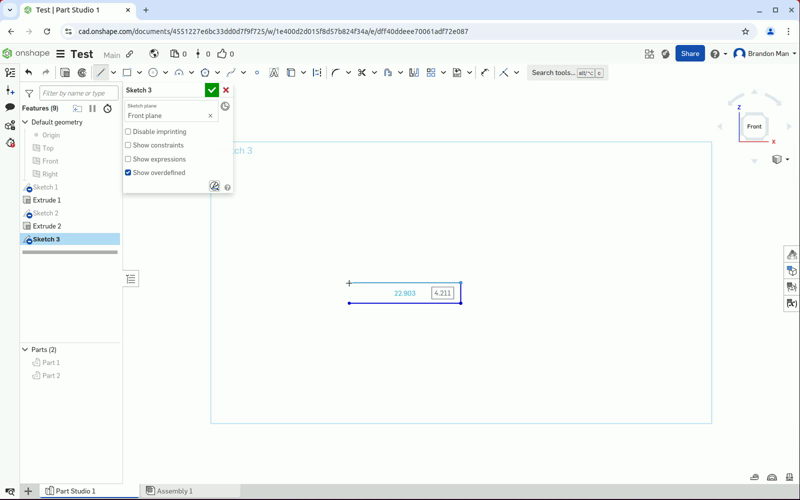
click(349, 282)
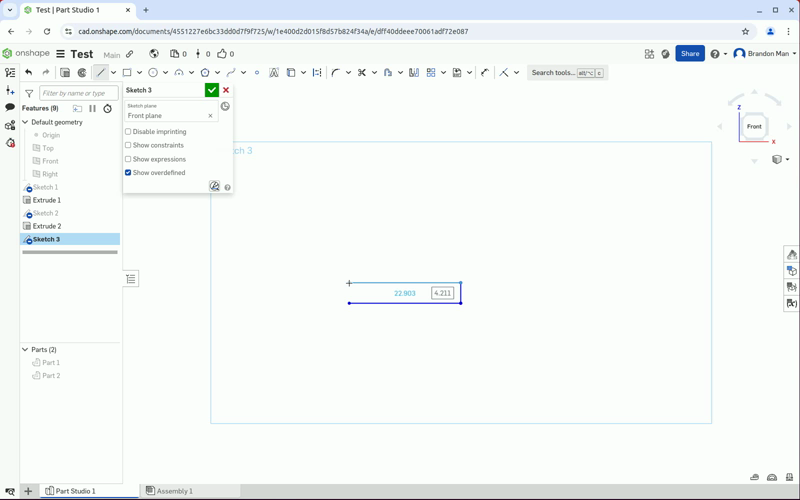
key_up(shift)
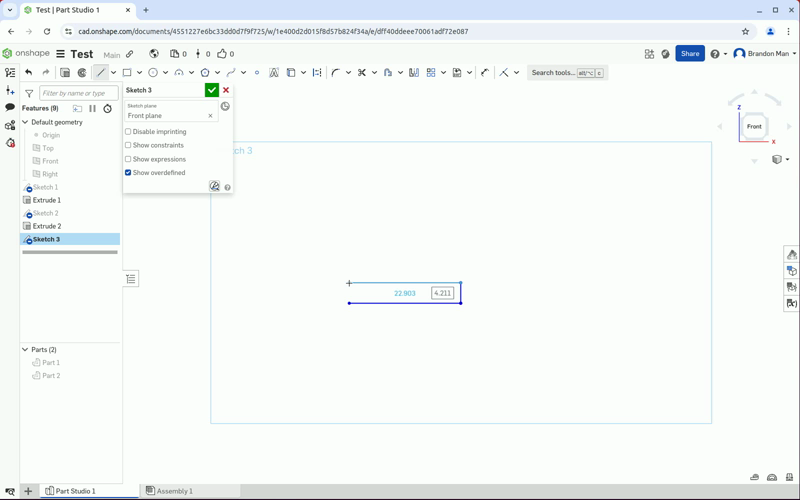
mouse_move(379, 282)
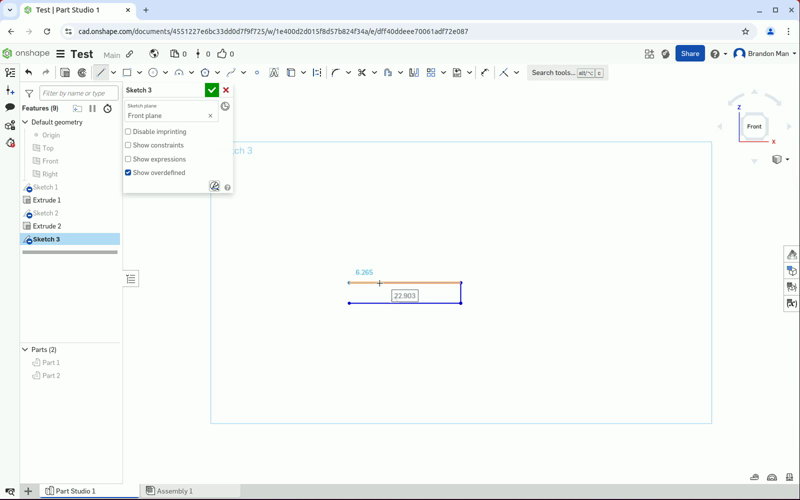
key_down(shift)
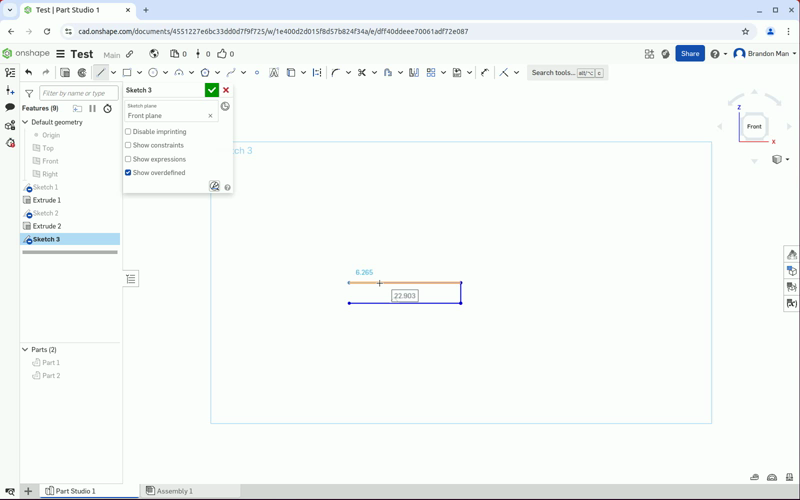
mouse_move(349, 303)
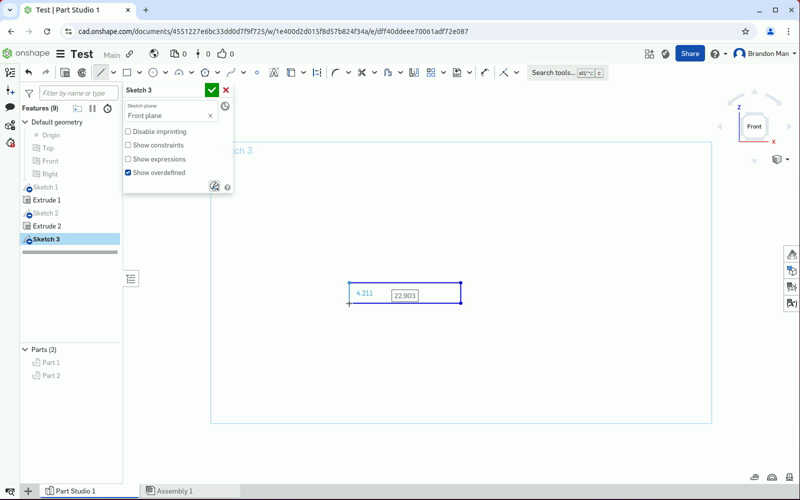
key_up(shift)
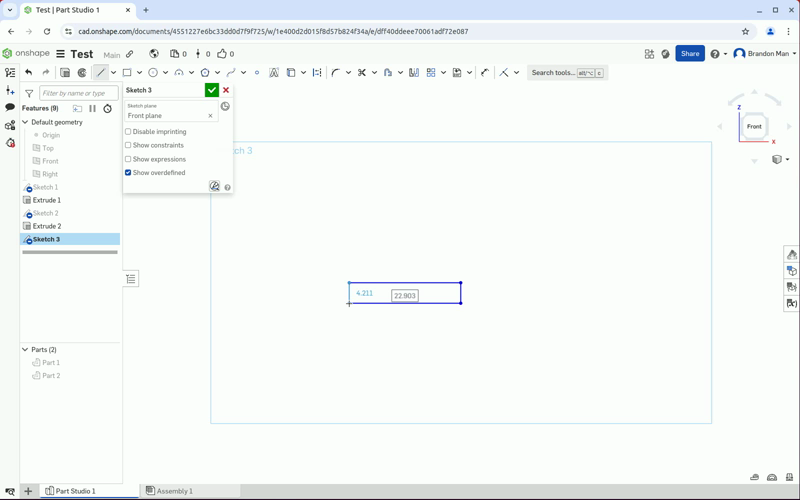
click(349, 303)
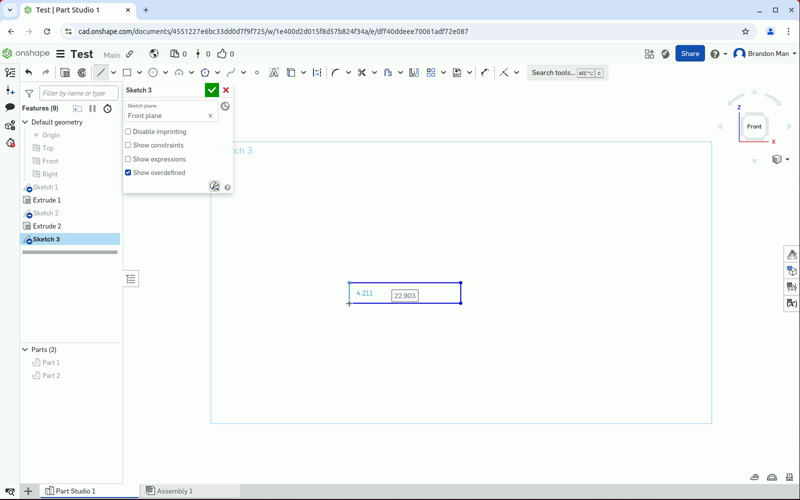
key(esc)
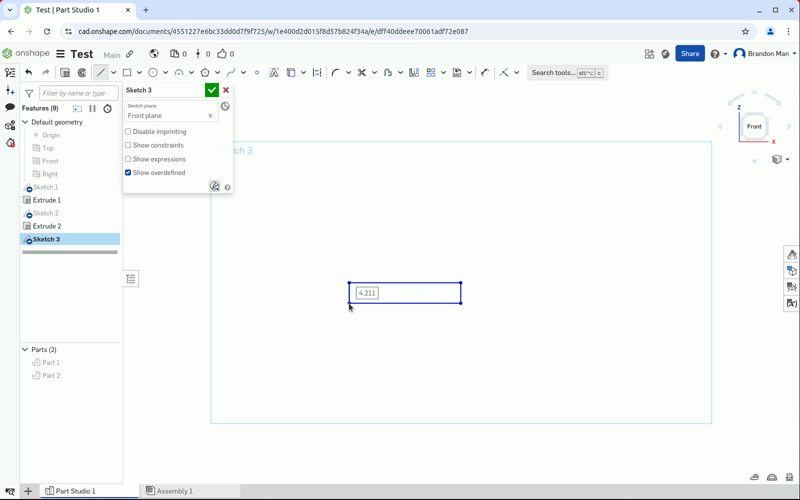
mouse_move(439, 285)
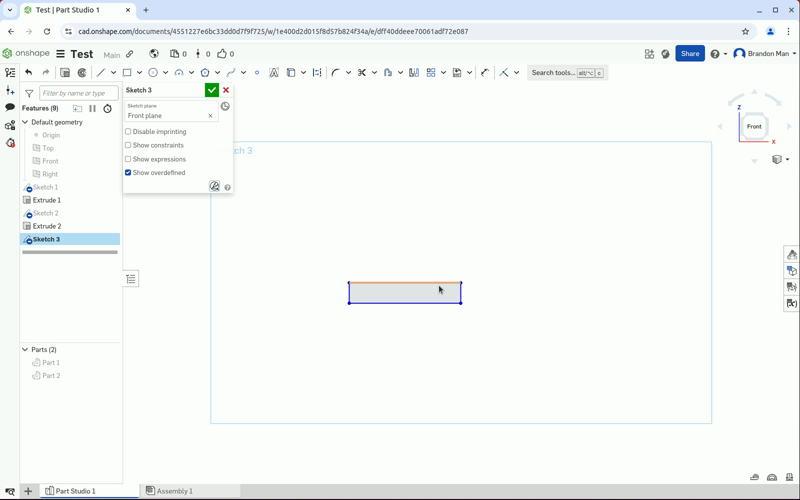
click(439, 285)
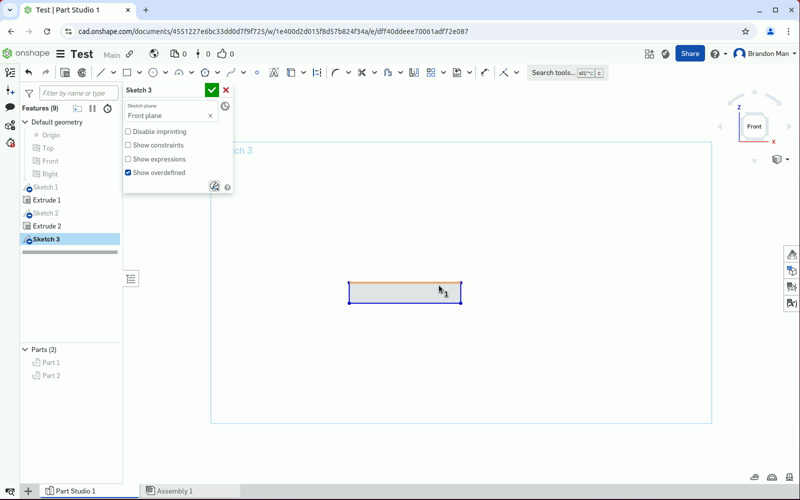
mouse_move(73, 352)
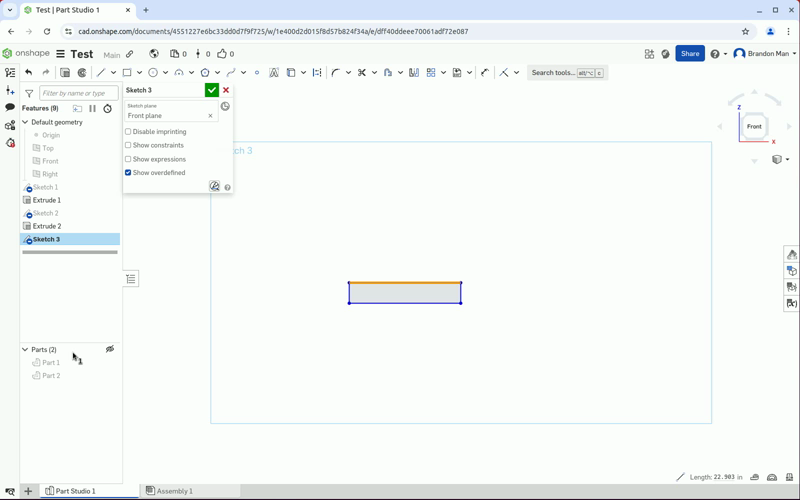
key(shift+y)
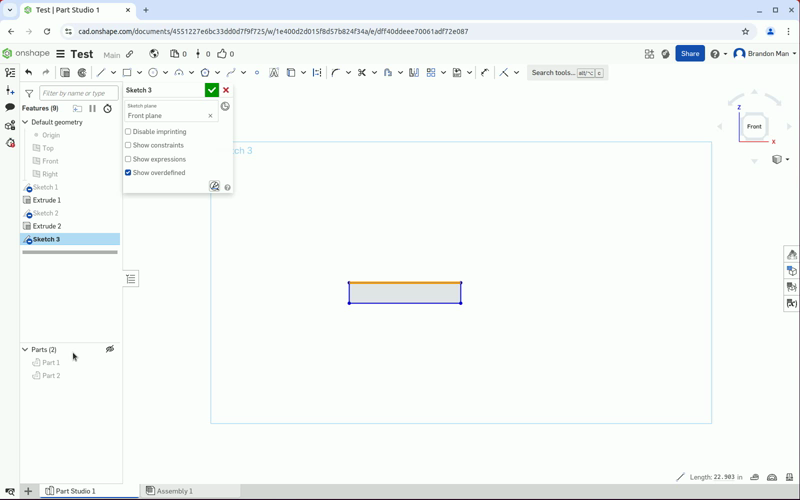
key(shift+e)
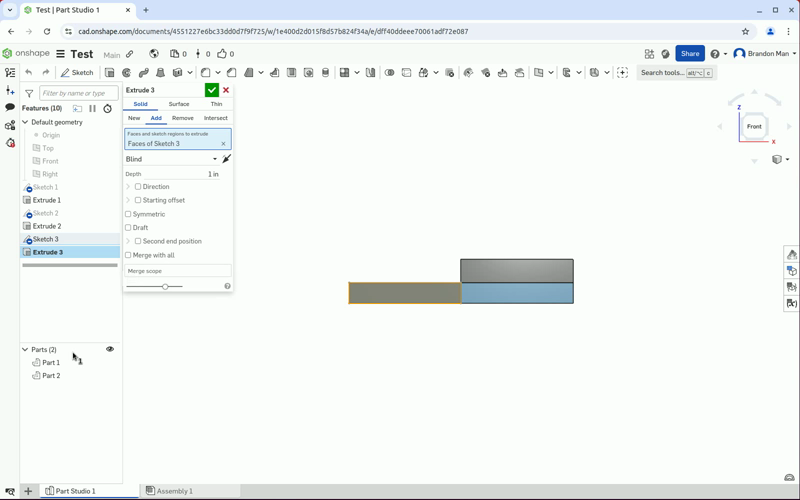
mouse_move(143, 106)
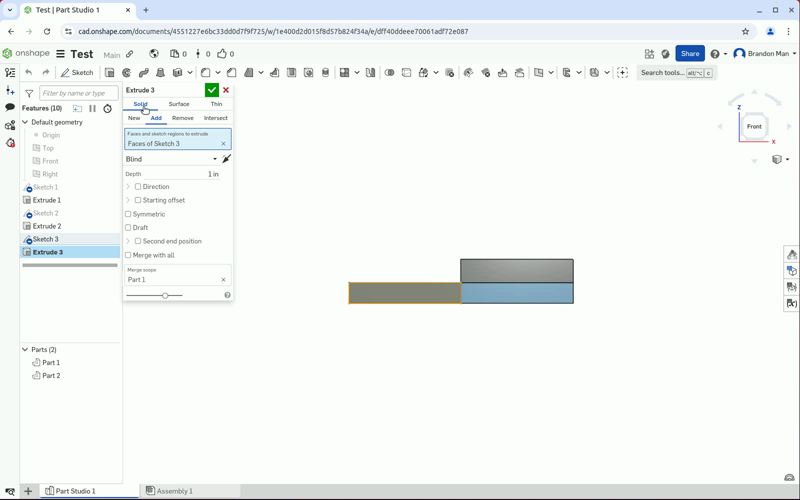
click(143, 106)
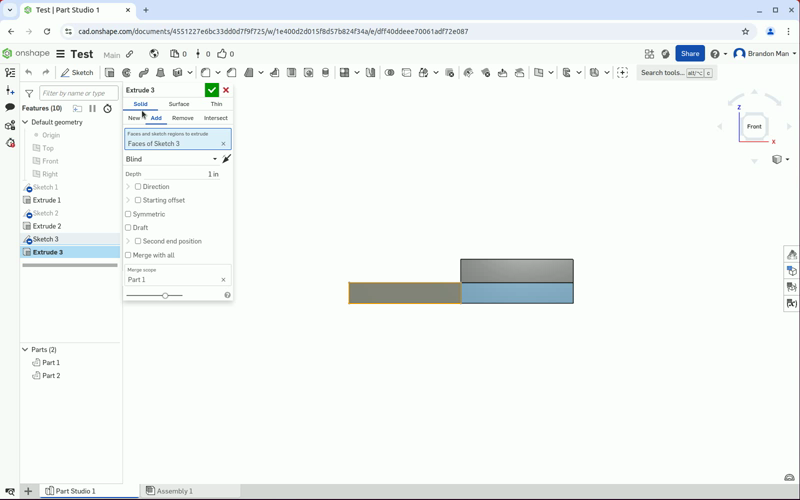
mouse_move(137, 120)
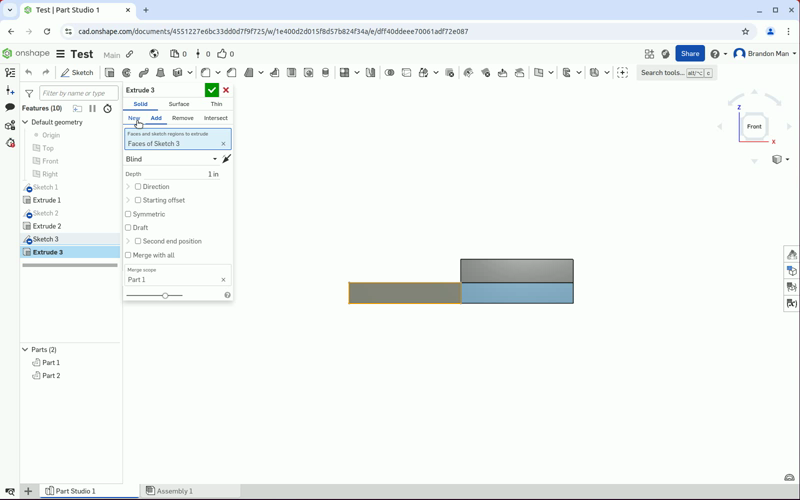
click(137, 120)
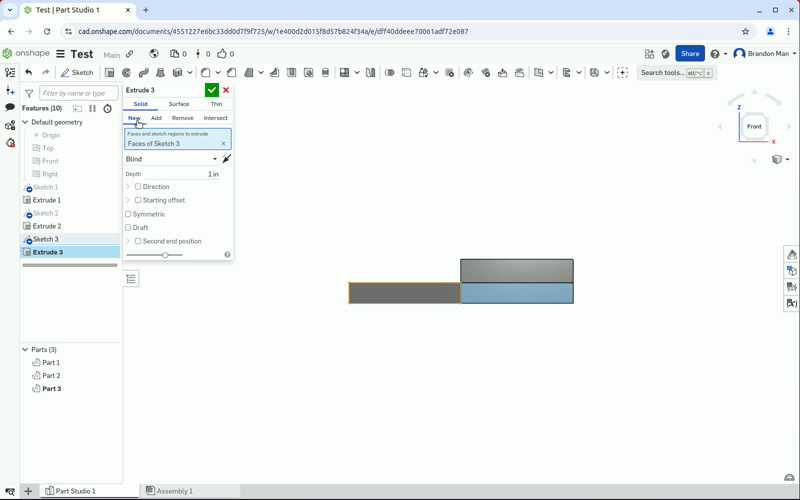
key(tab, 4)
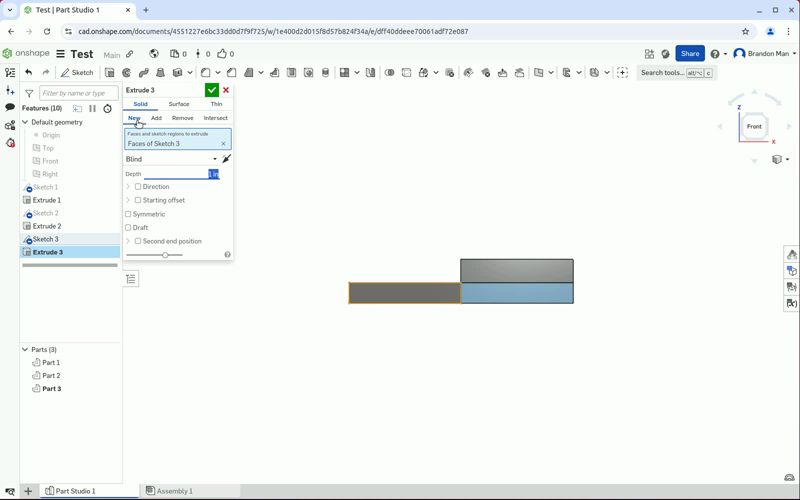
text(7.703)
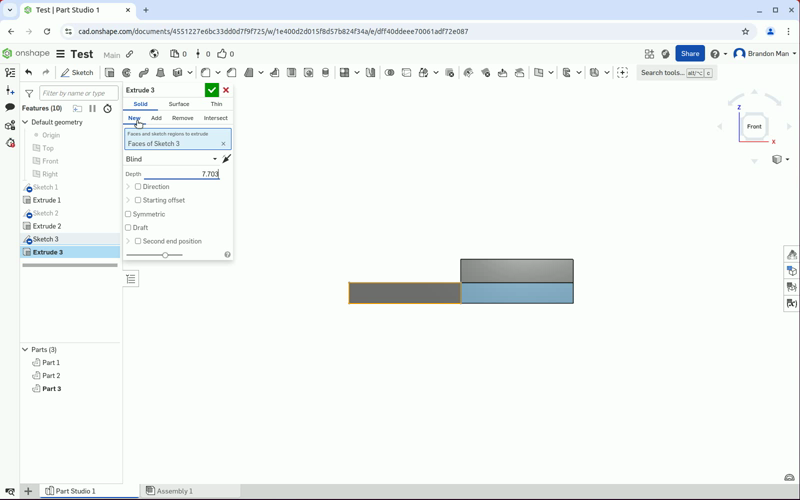
key(enter)
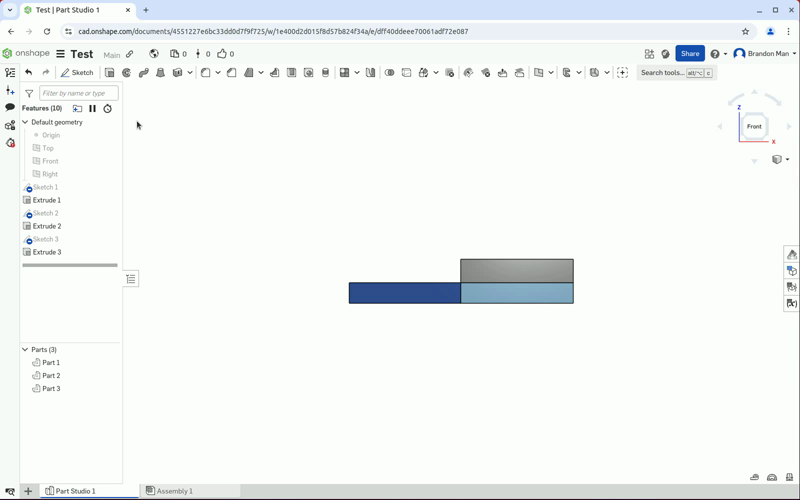
key(shift+h)
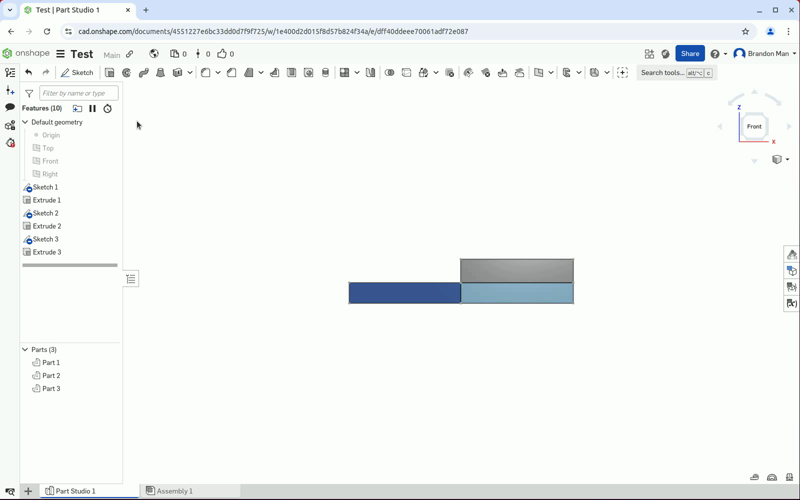
key(shift+h)
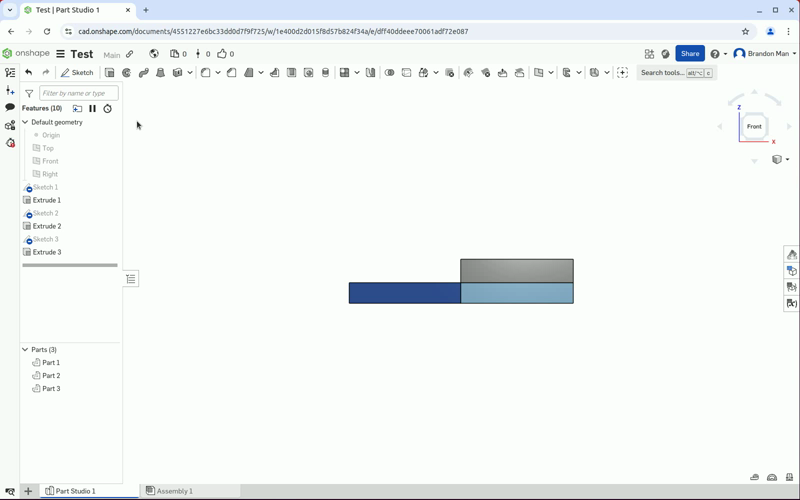
mouse_move(73, 189)
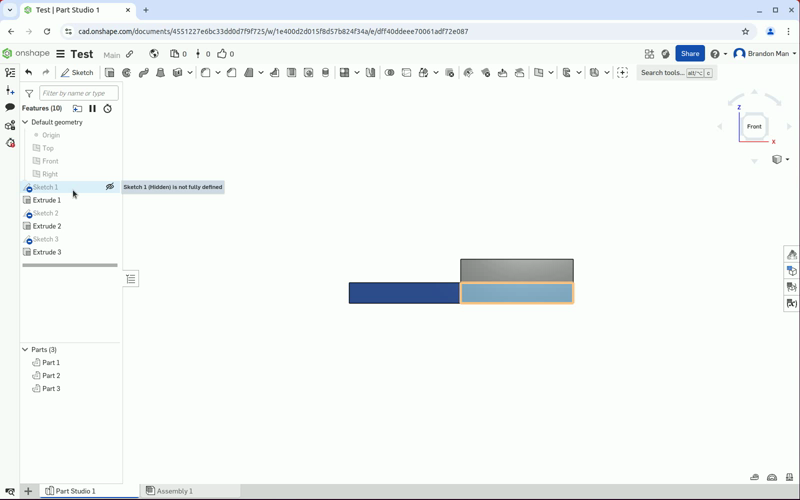
click(73, 189)
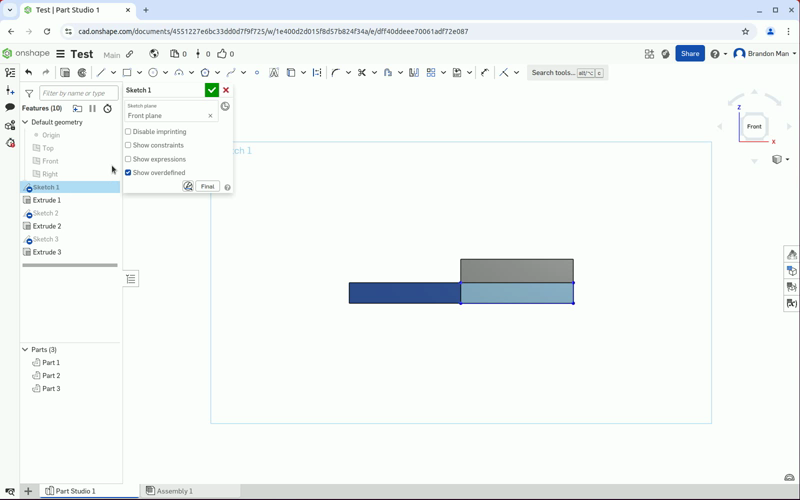
mouse_move(229, 92)
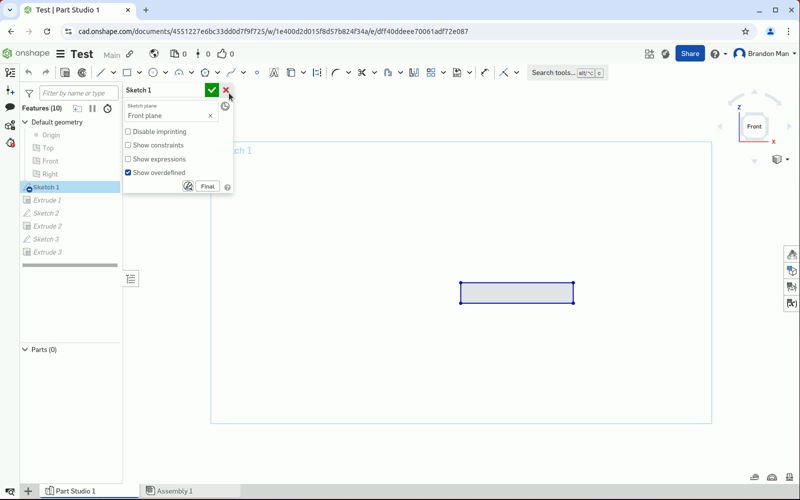
click(229, 92)
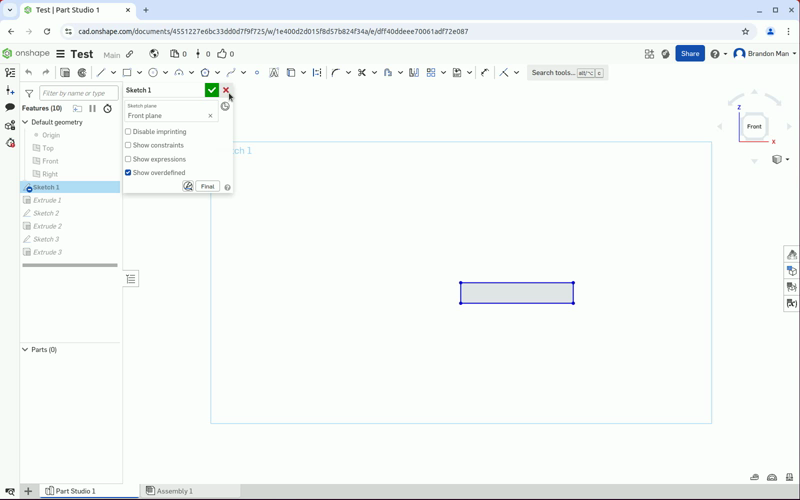
key(shift+s)
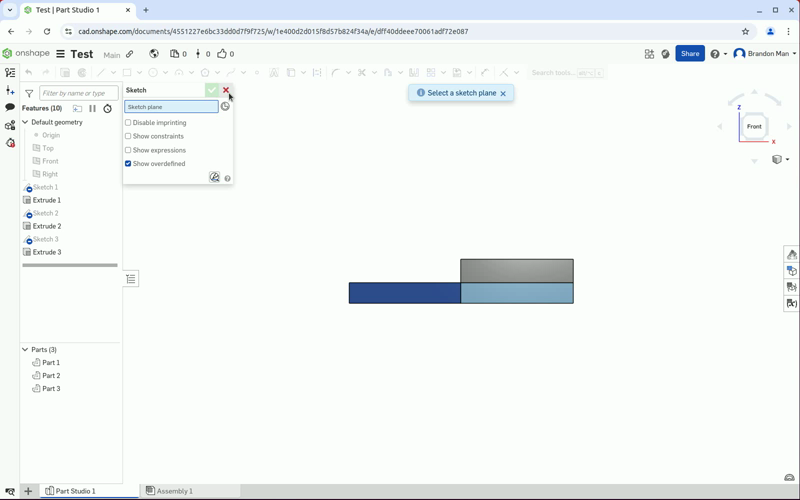
mouse_move(73, 163)
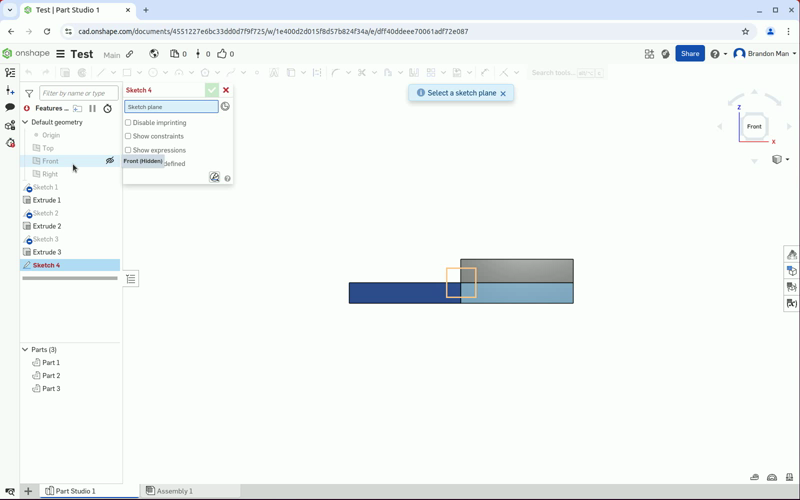
click(73, 163)
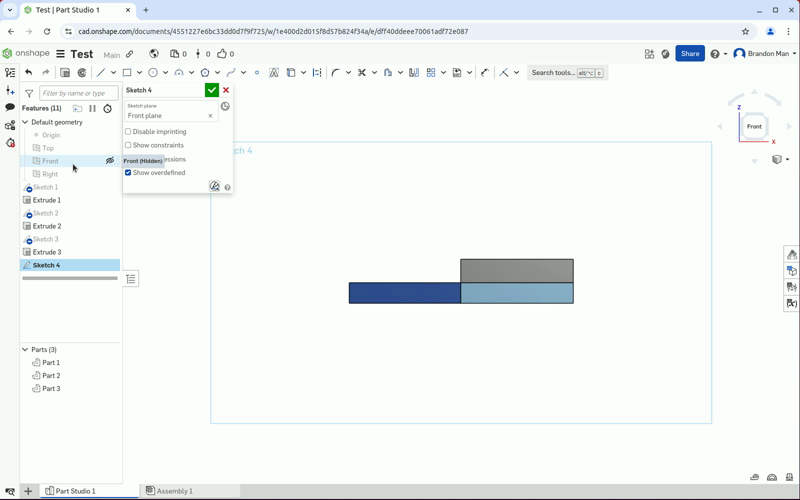
mouse_move(73, 352)
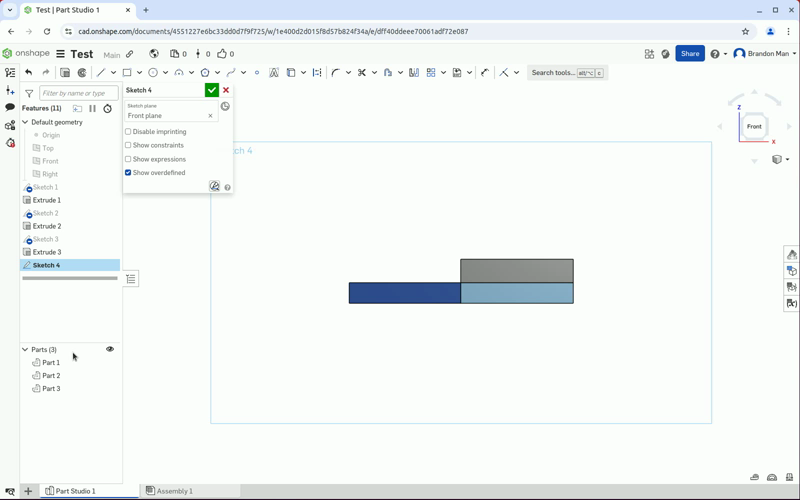
key(y)
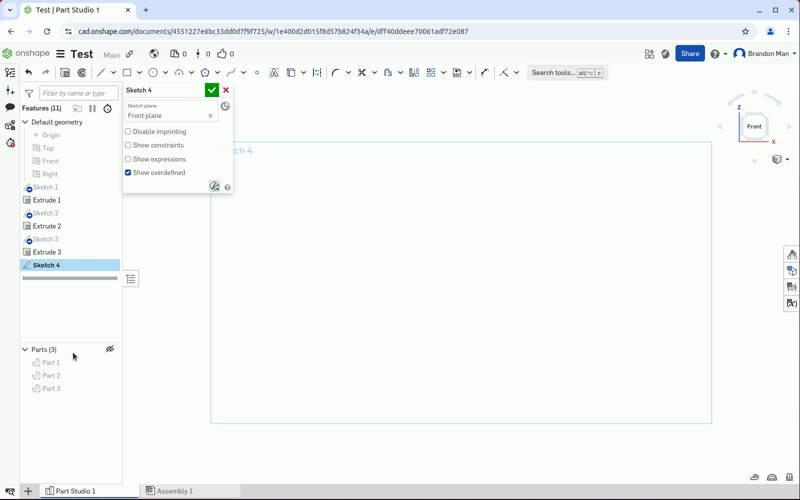
key(l)
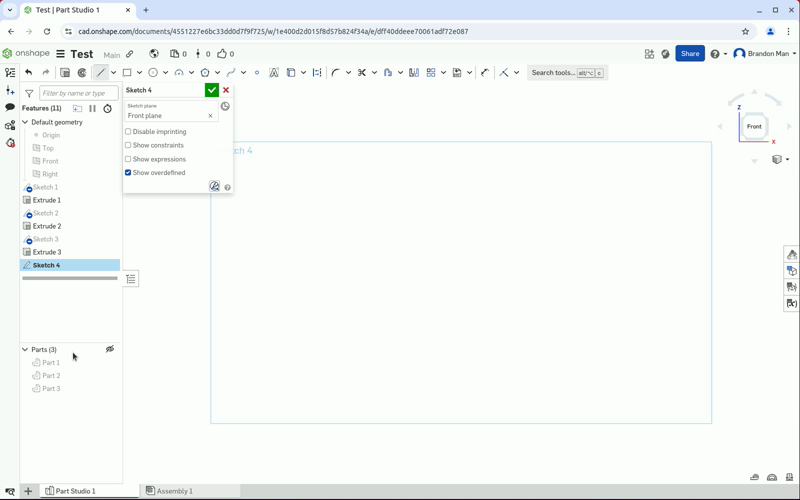
key_down(shift)
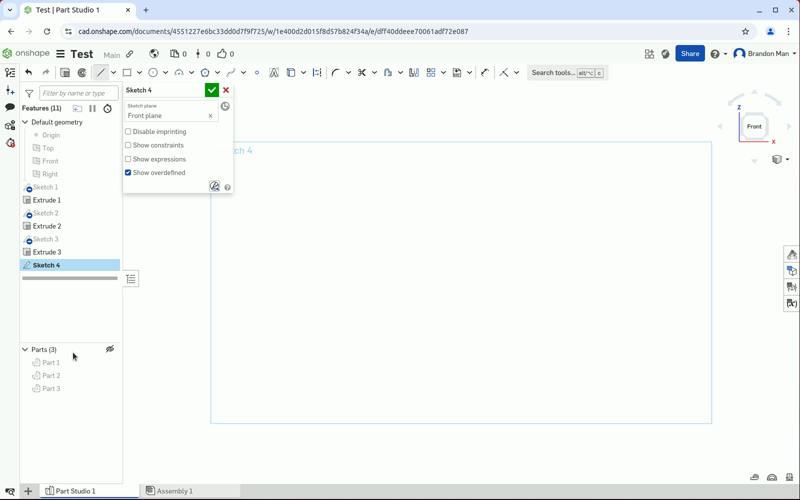
mouse_move(349, 282)
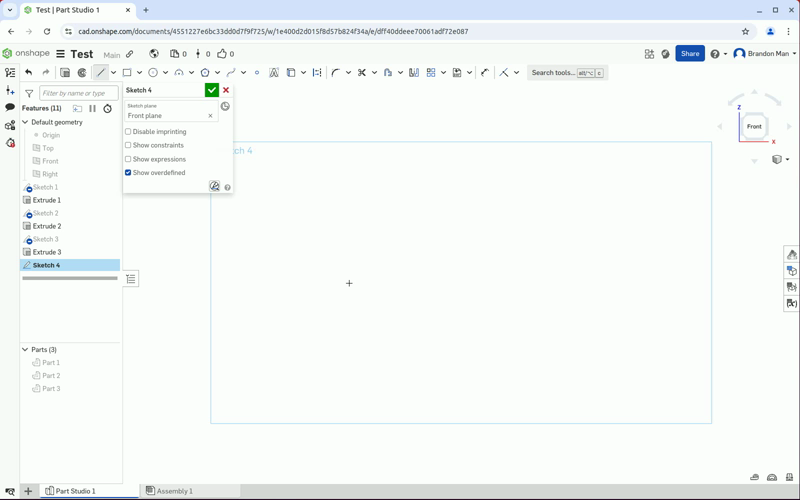
click(349, 282)
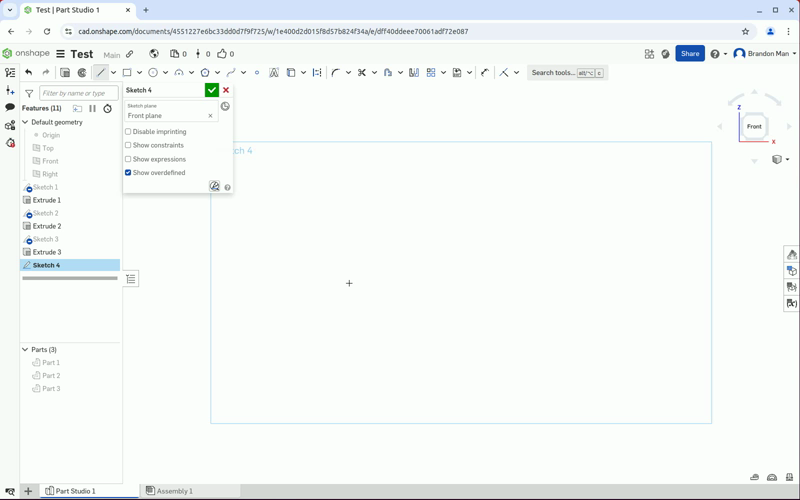
key_up(shift)
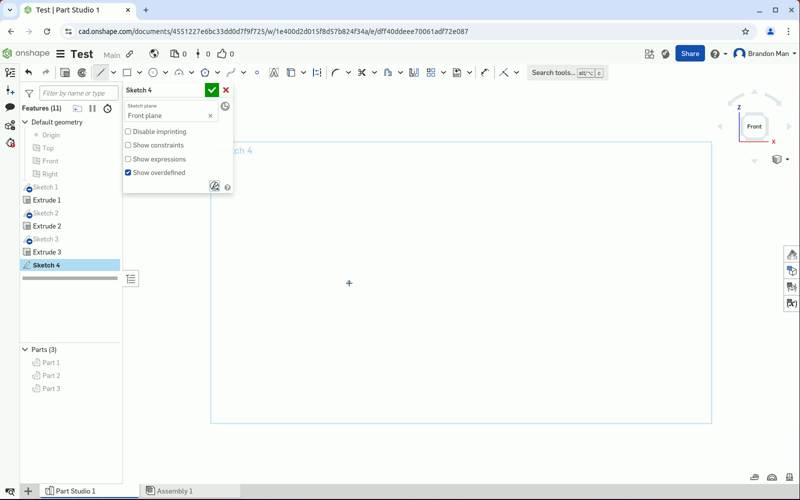
key_down(shift)
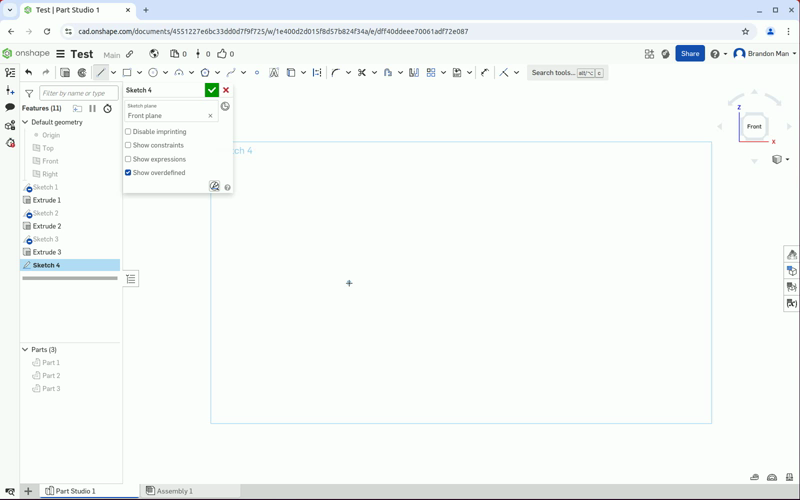
mouse_move(460, 282)
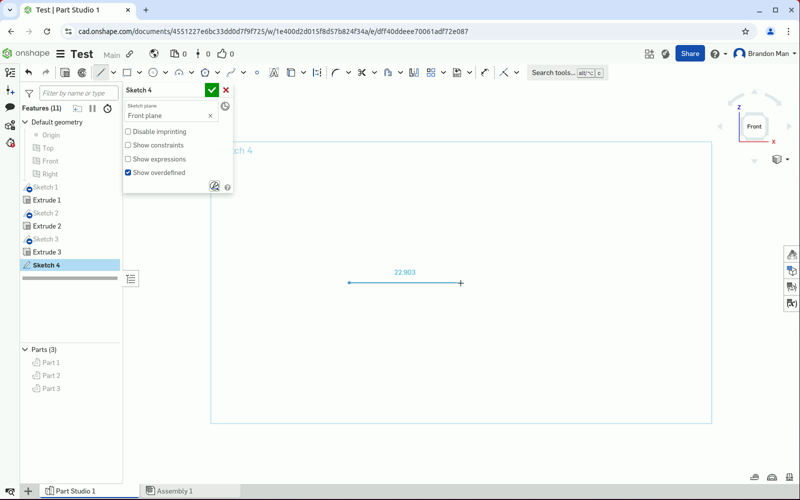
click(460, 282)
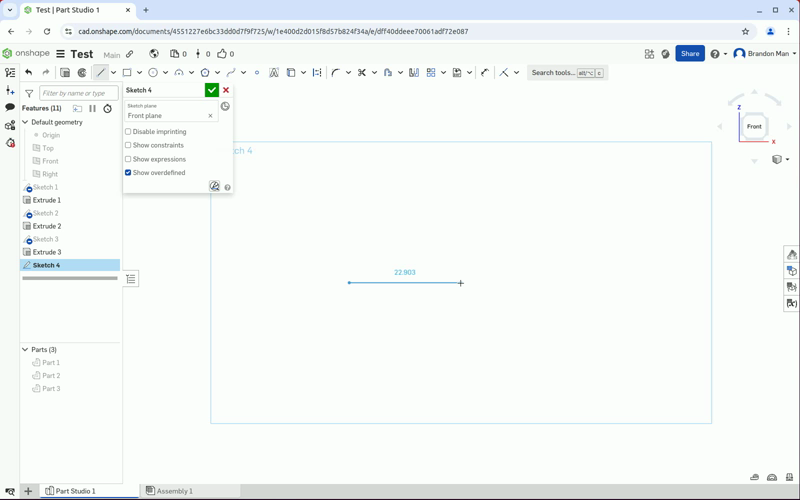
key_up(shift)
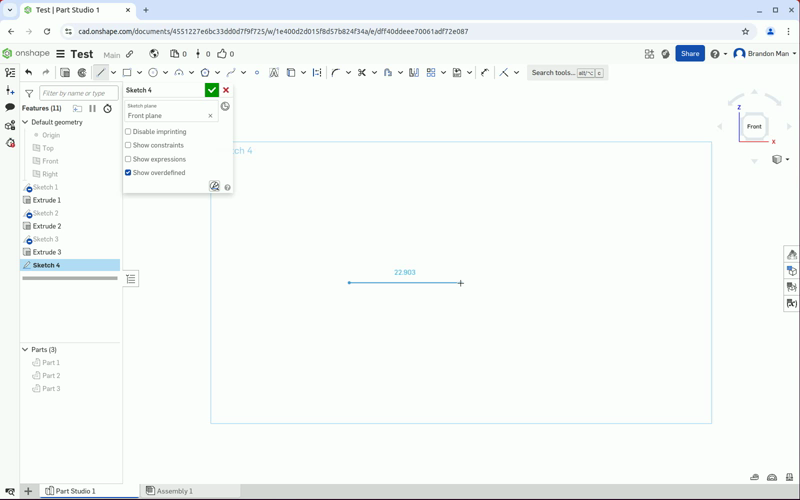
key_down(shift)
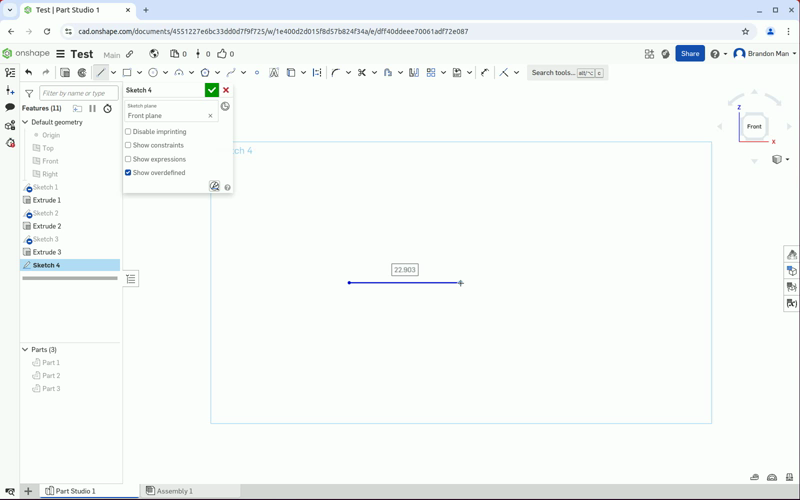
mouse_move(490, 282)
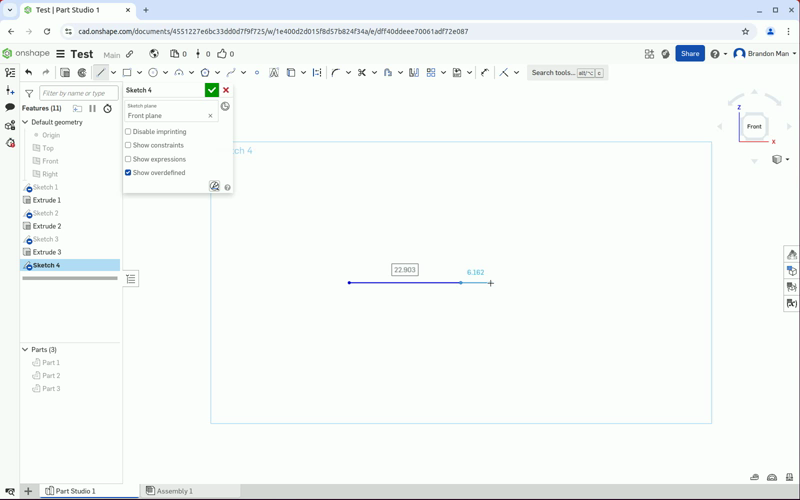
mouse_move(460, 259)
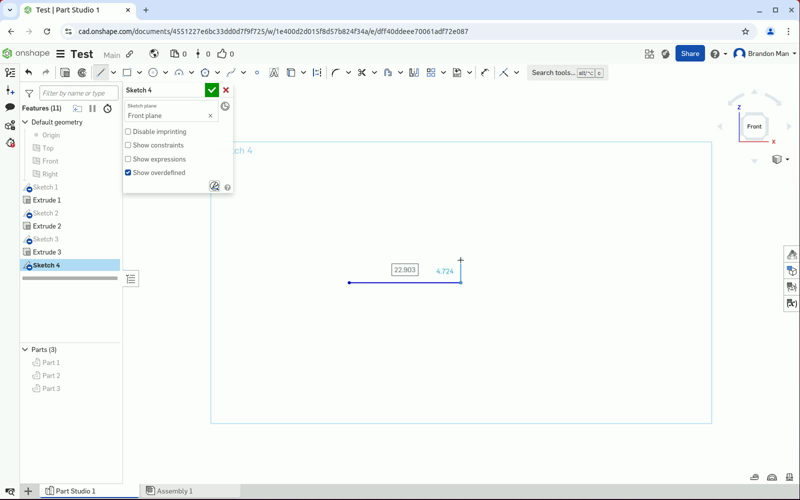
click(460, 259)
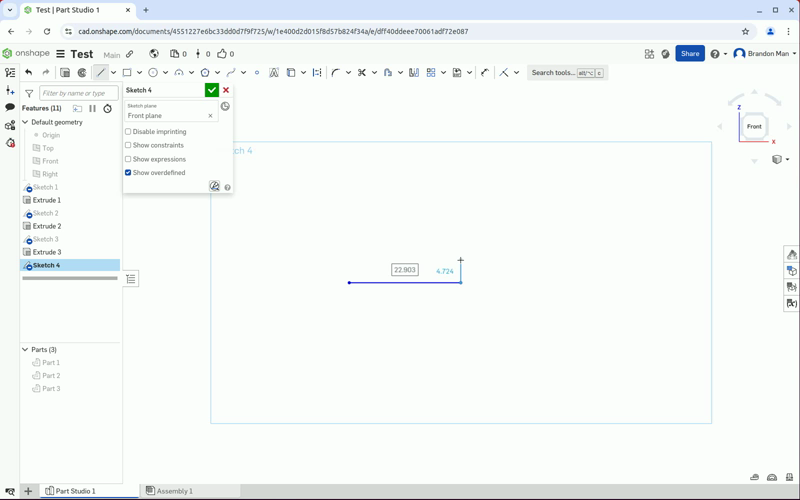
key_up(shift)
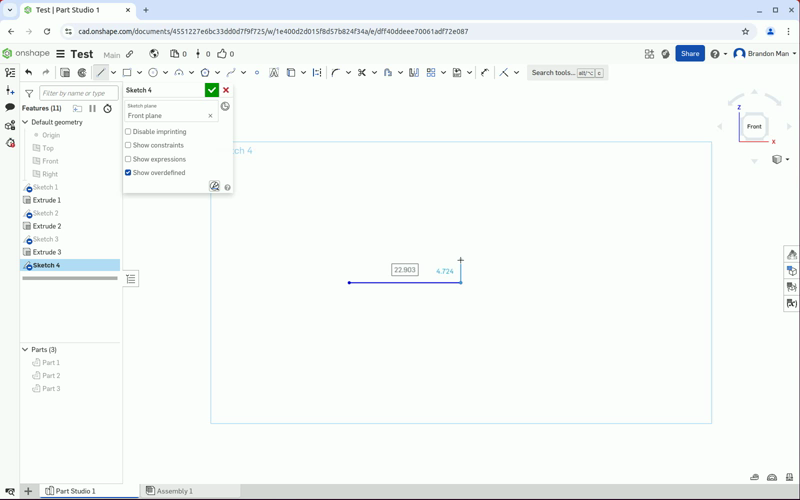
key_down(shift)
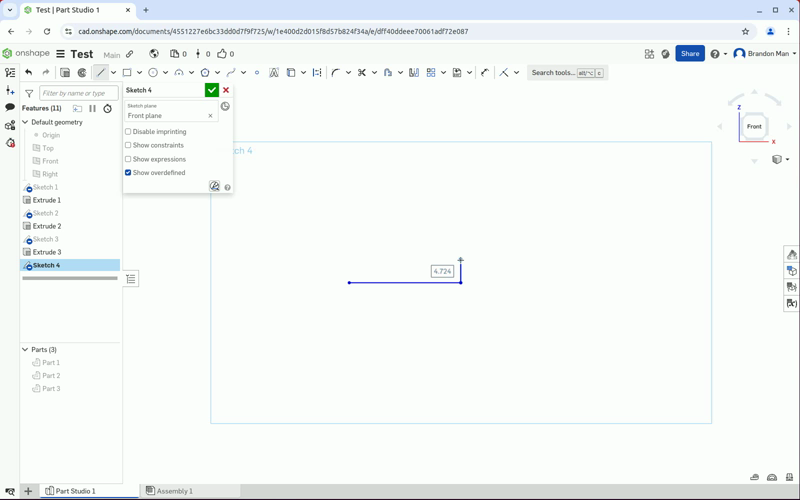
mouse_move(349, 259)
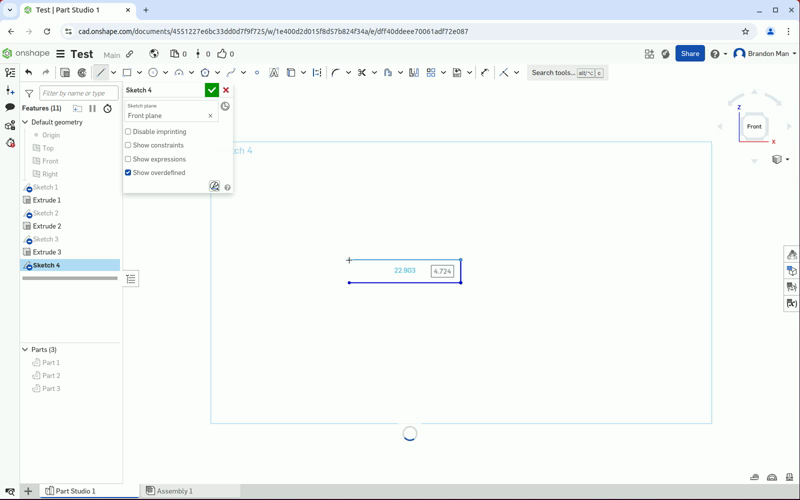
click(349, 259)
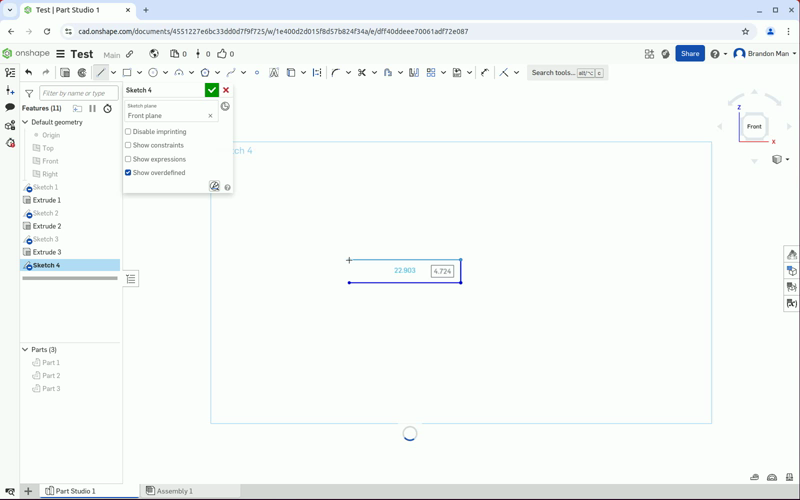
key_up(shift)
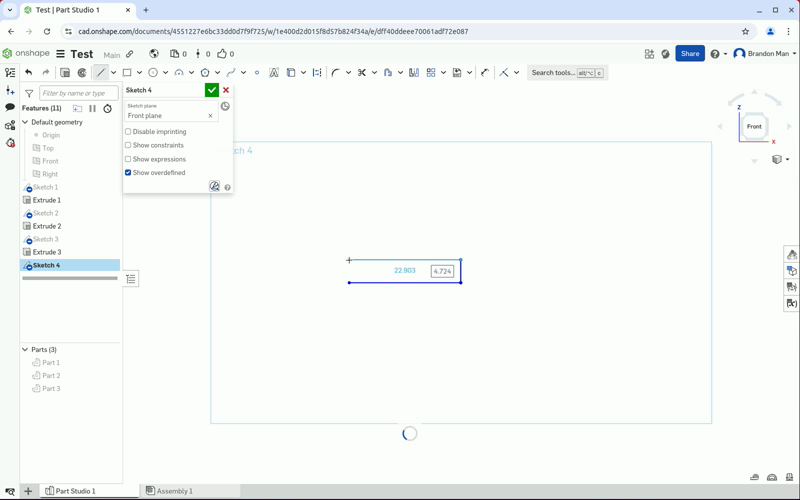
mouse_move(379, 259)
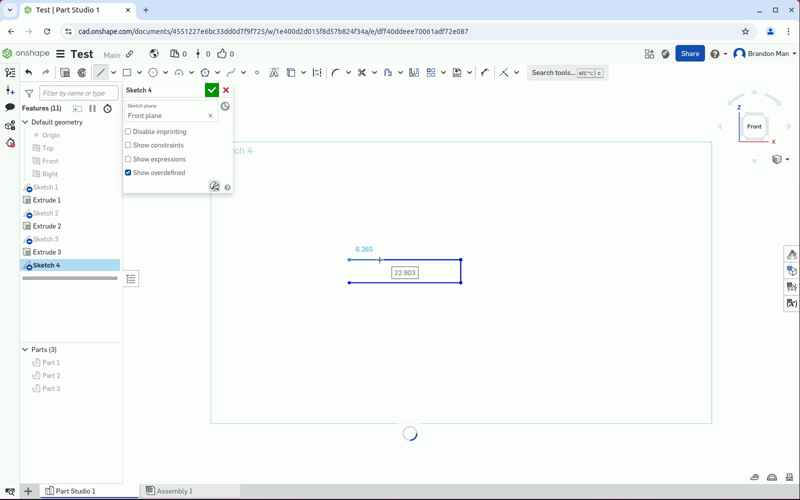
key_down(shift)
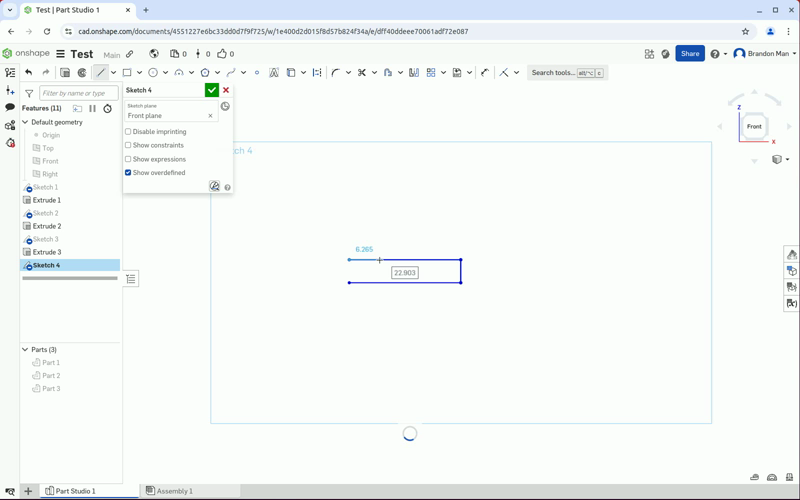
mouse_move(349, 282)
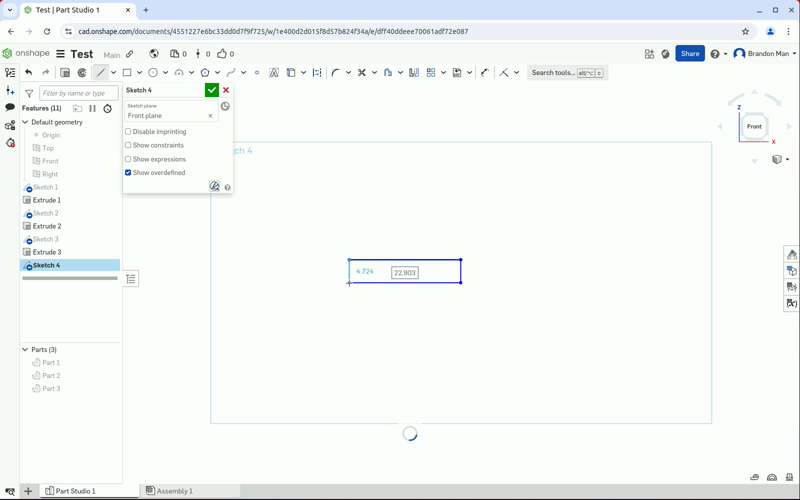
key_up(shift)
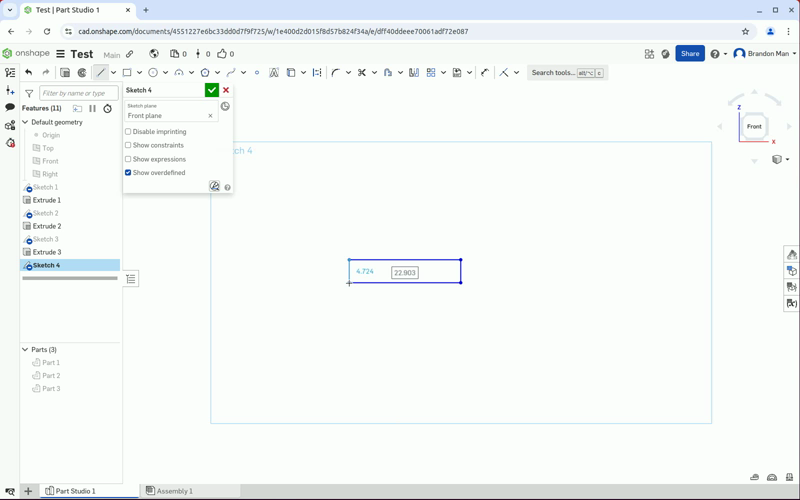
click(349, 282)
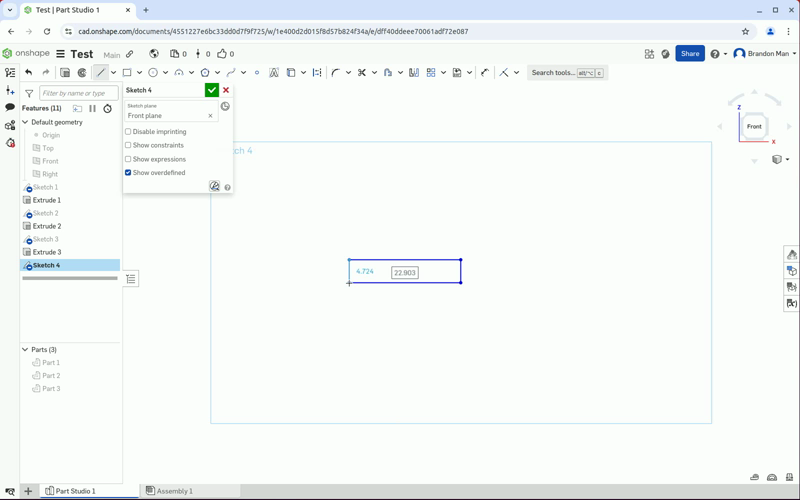
key(esc)
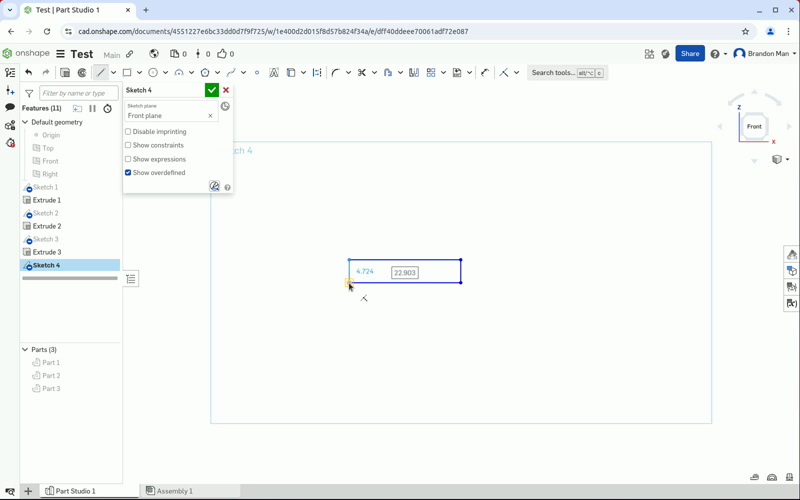
mouse_move(417, 277)
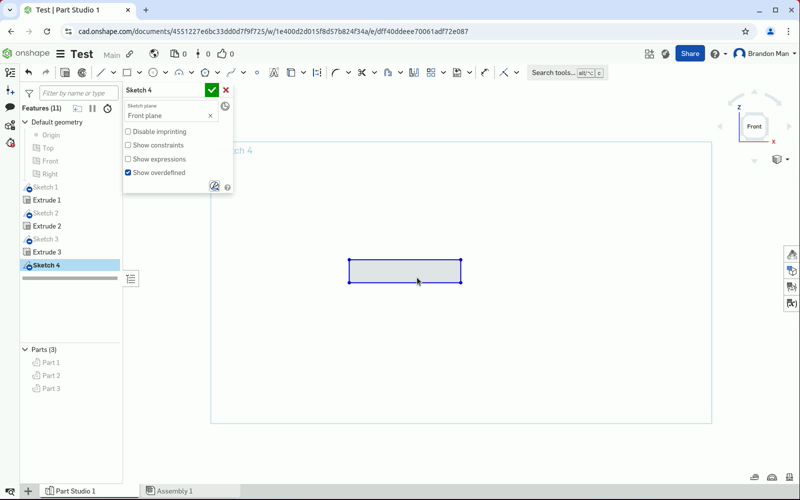
click(417, 277)
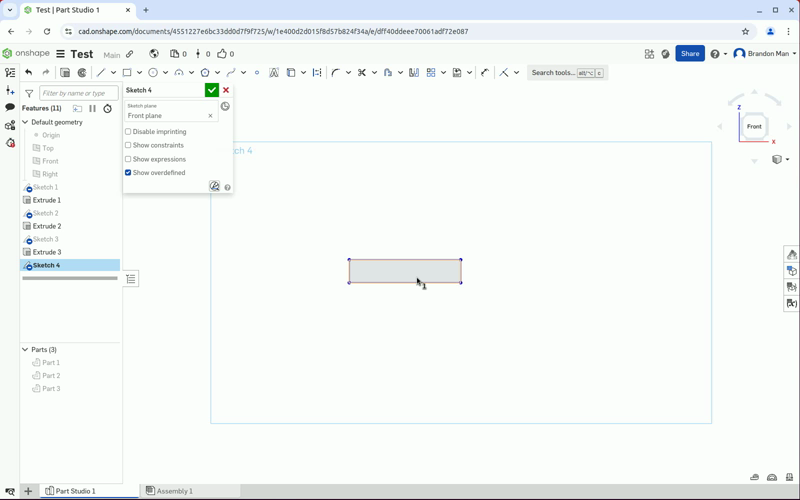
mouse_move(73, 352)
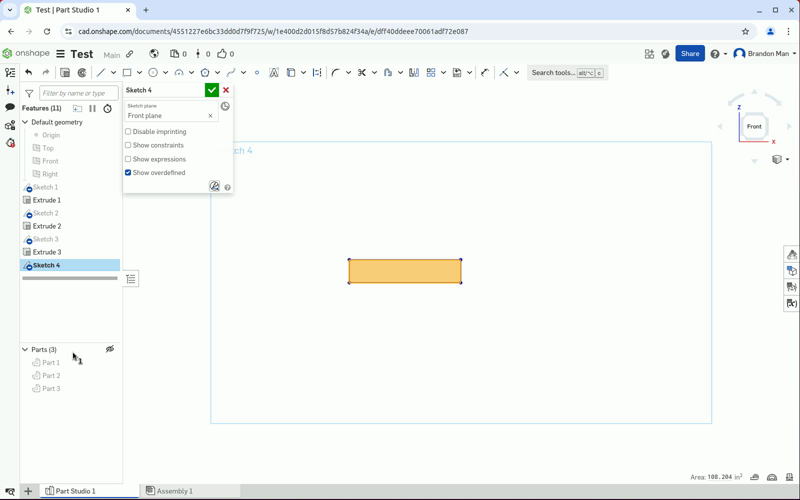
key(shift+y)
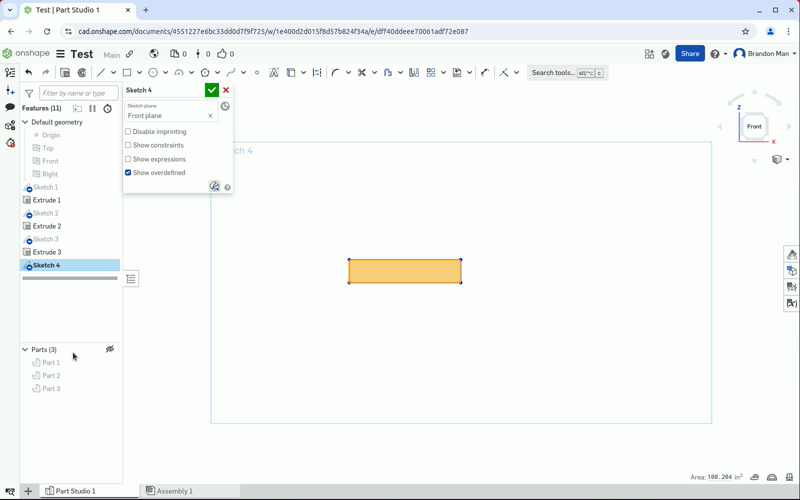
key(shift+e)
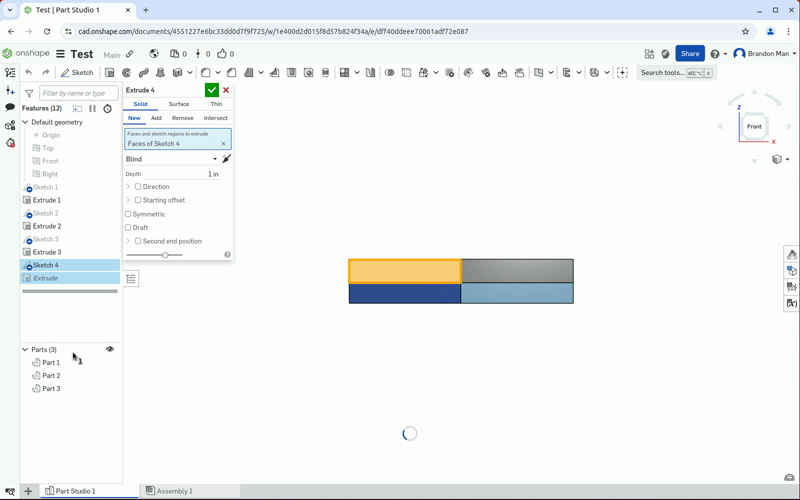
mouse_move(143, 106)
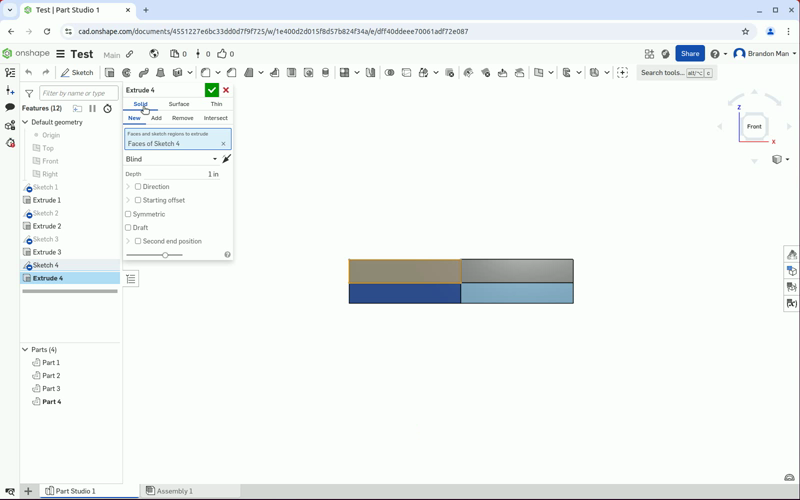
click(143, 106)
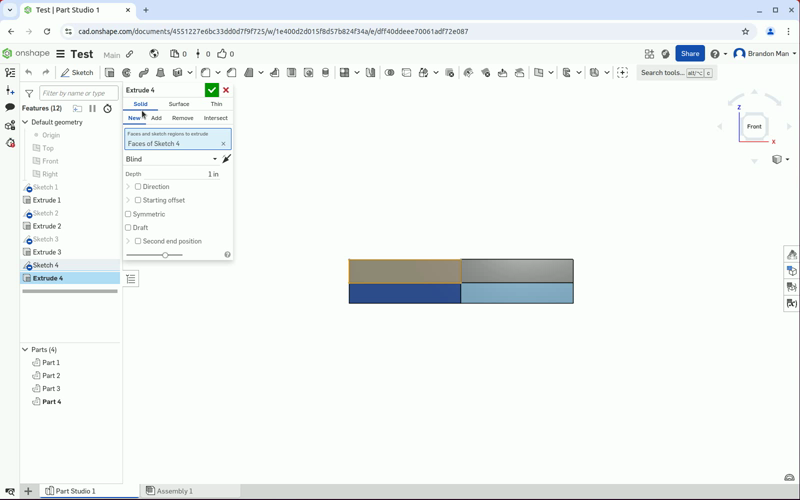
mouse_move(137, 120)
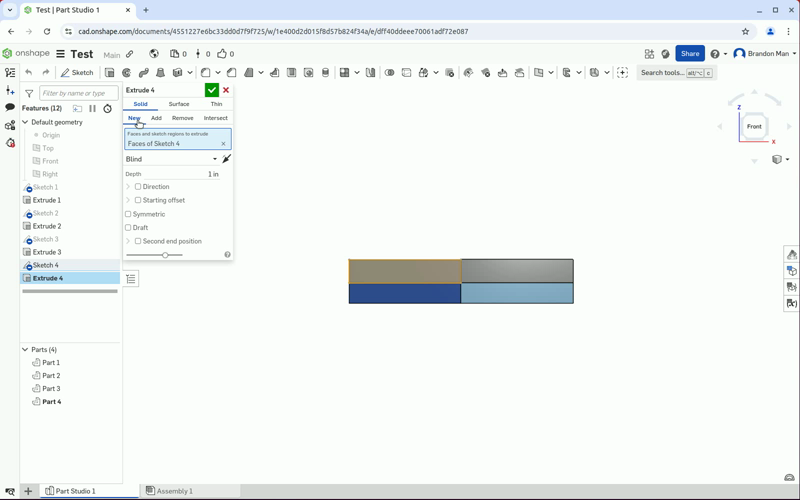
click(137, 120)
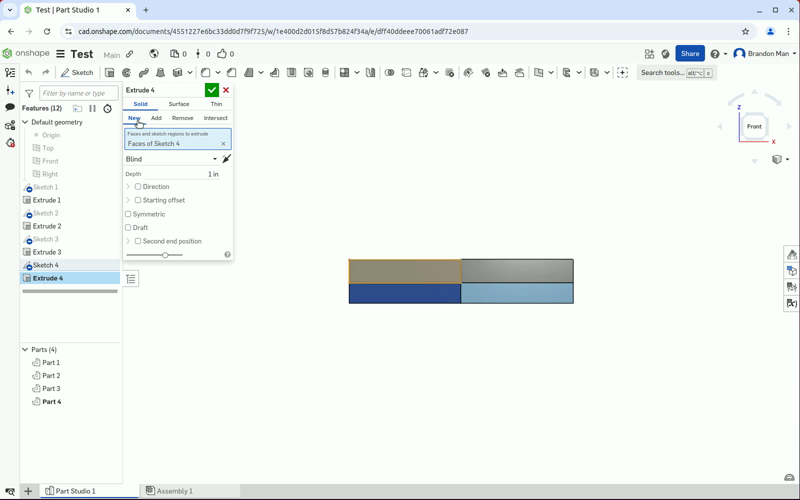
key(tab, 4)
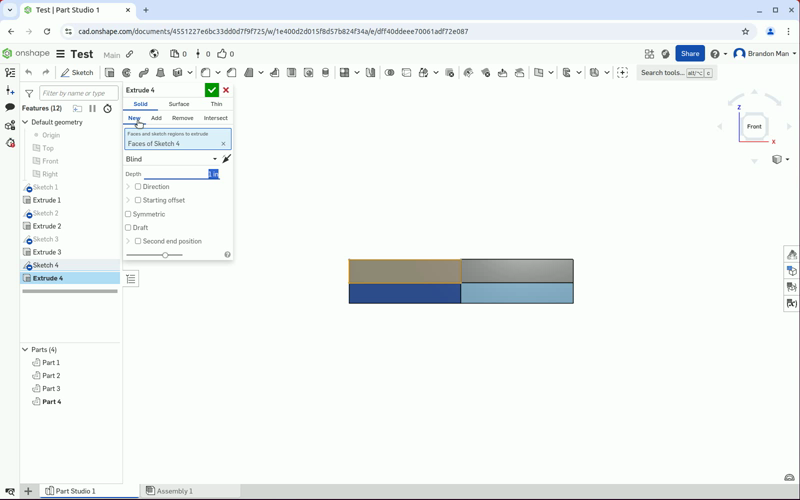
text(7.703)
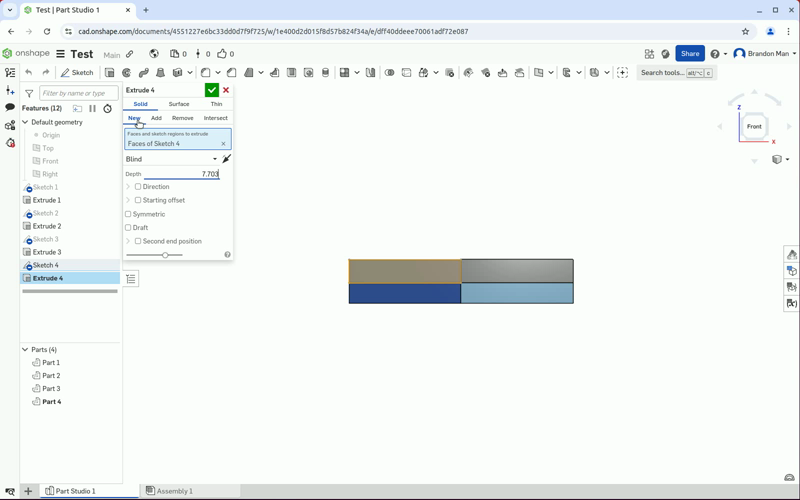
key(enter)
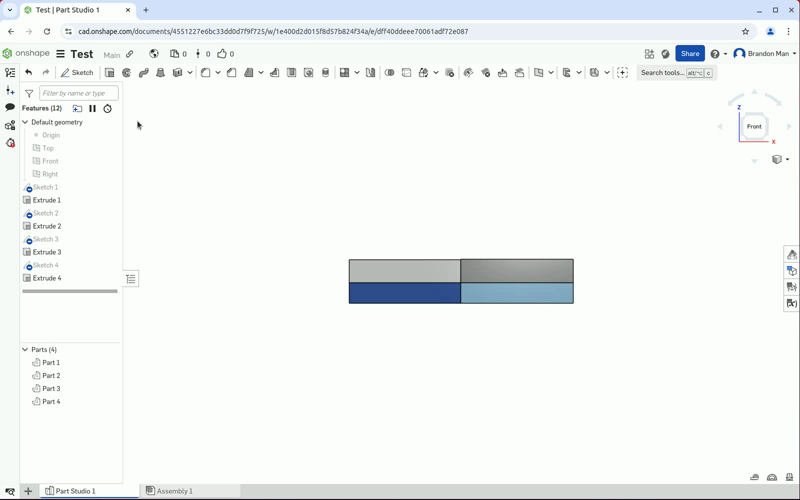
key(shift+h)
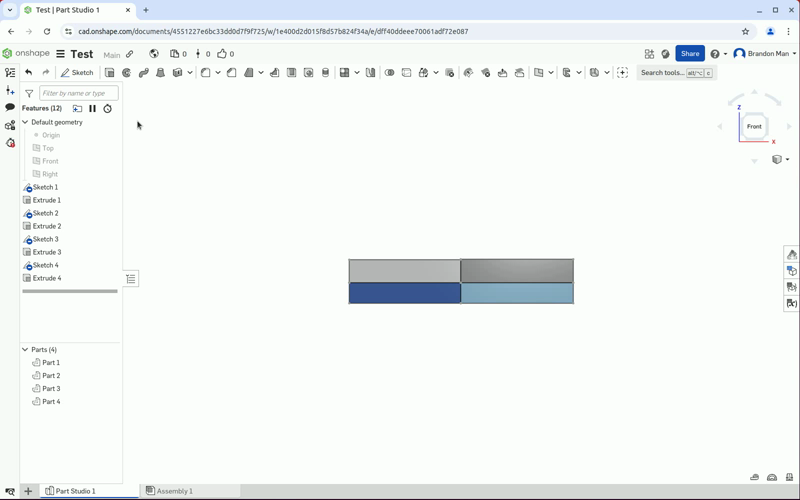
key(shift+h)
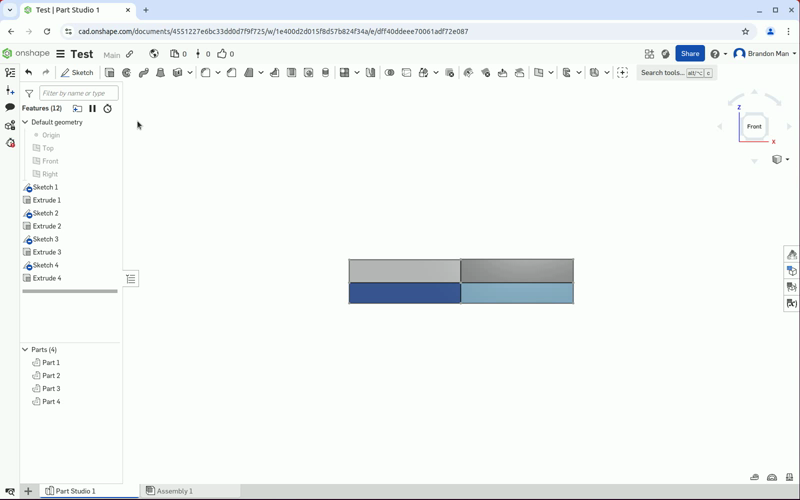
key(shift+7)
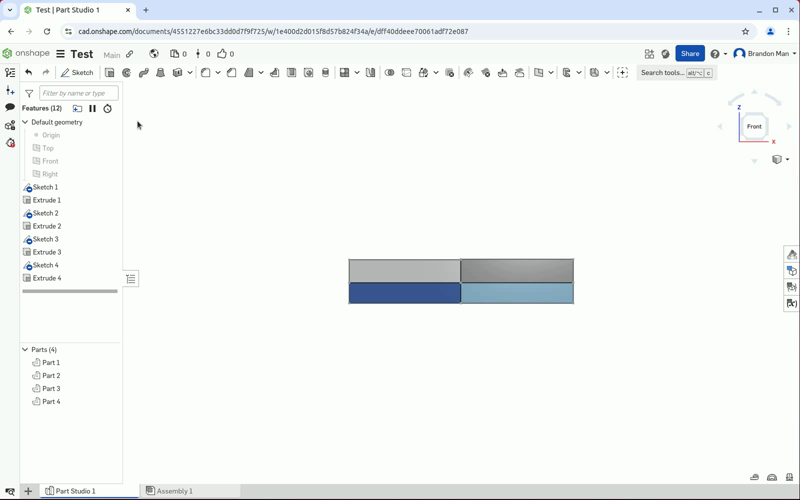
key(left, 2)
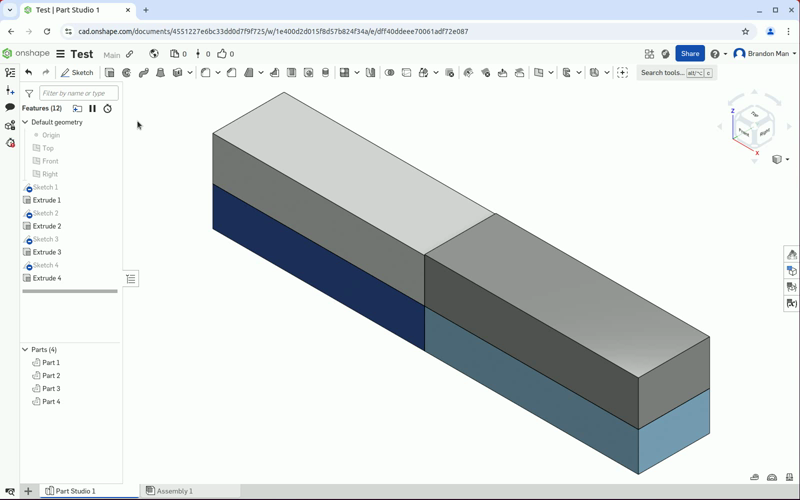
key(down, 2)
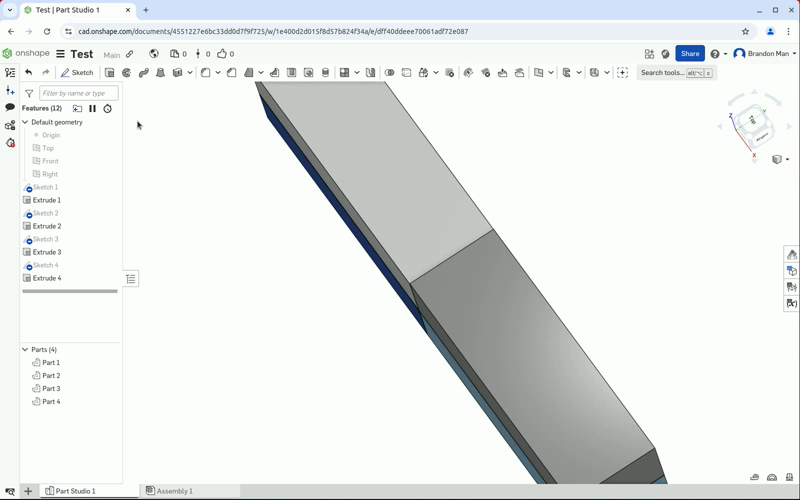
key(up, 2)
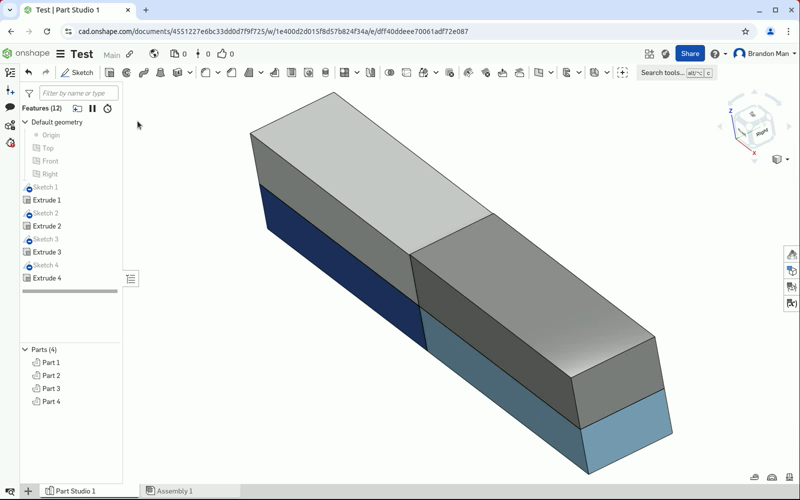
key(right, 2)
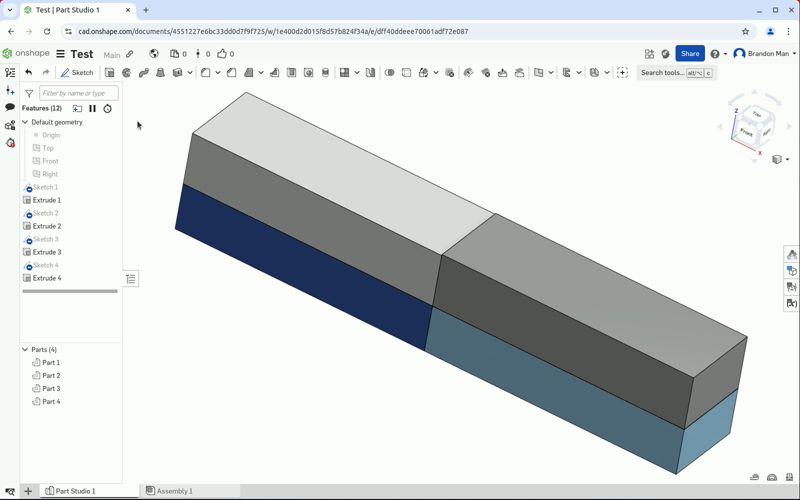
mouse_move(73, 189)
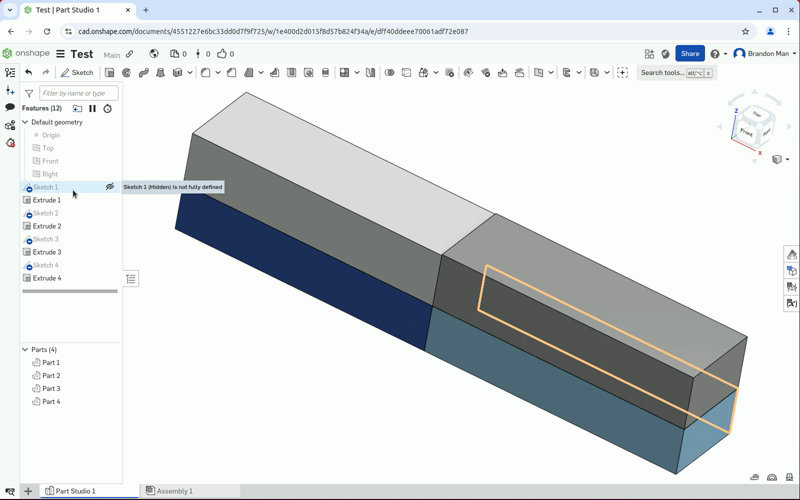
click(73, 189)